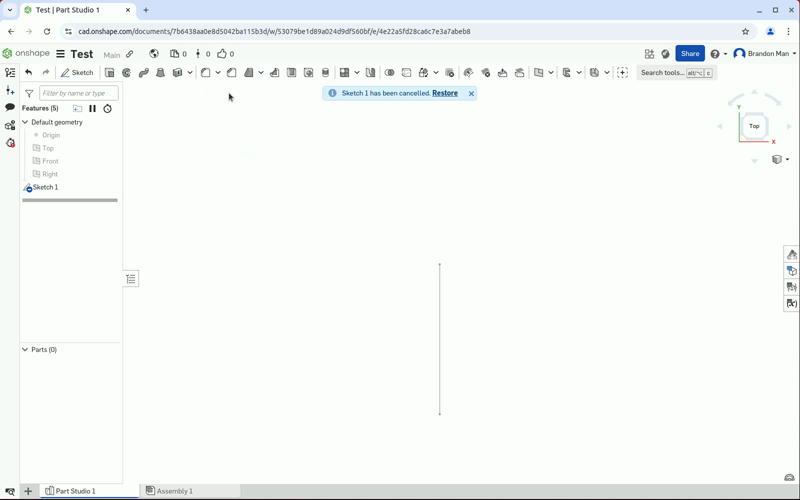
key(shift+h)
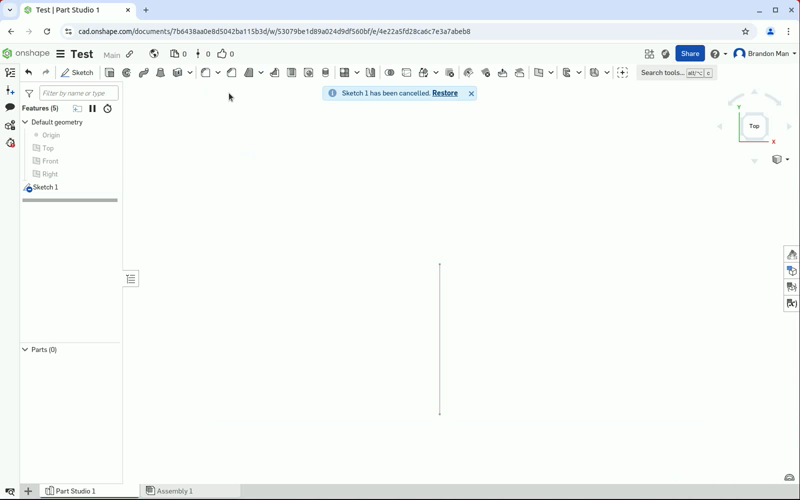
key(shift+s)
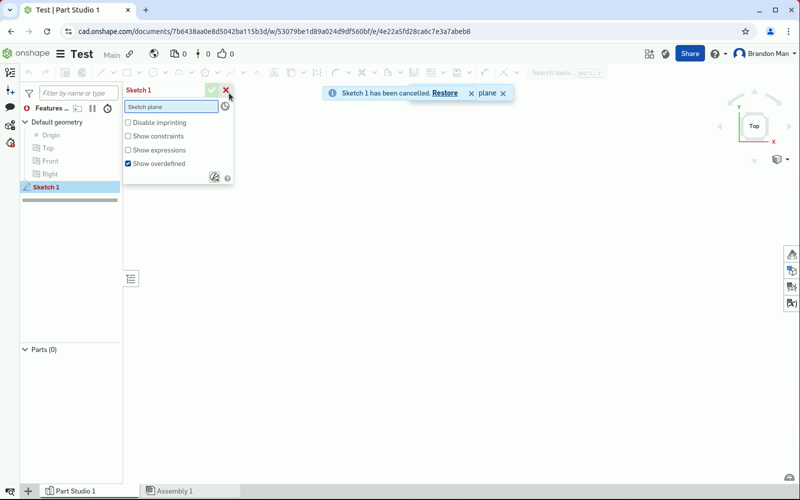
mouse_move(73, 150)
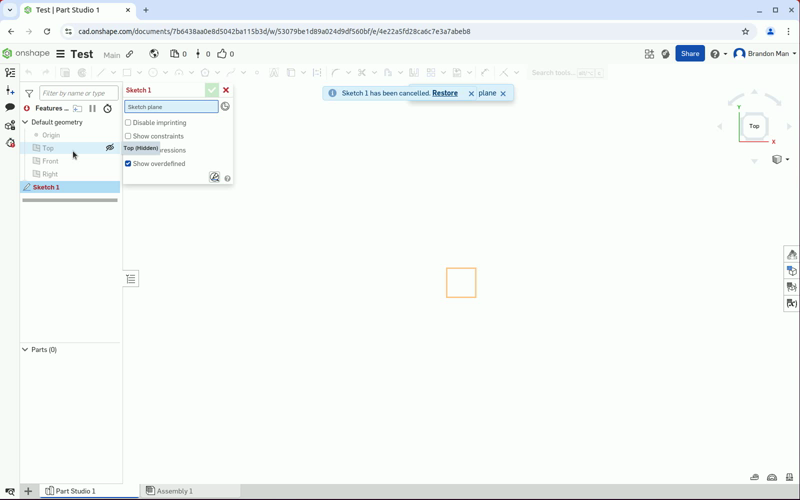
click(73, 150)
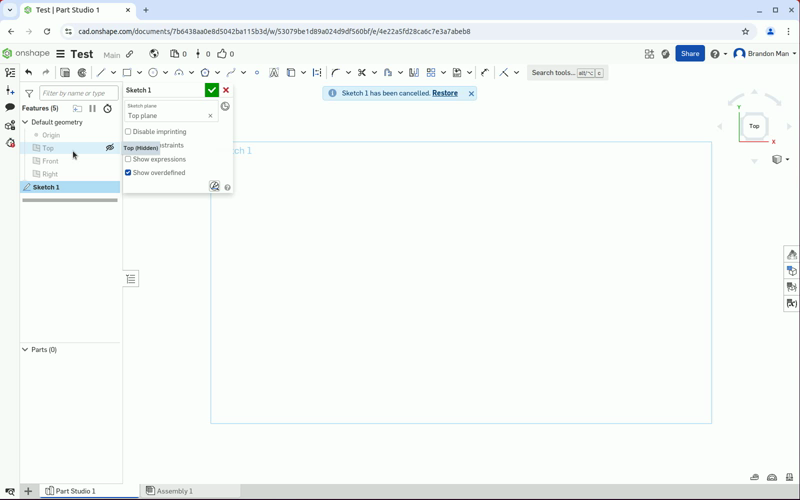
mouse_move(73, 352)
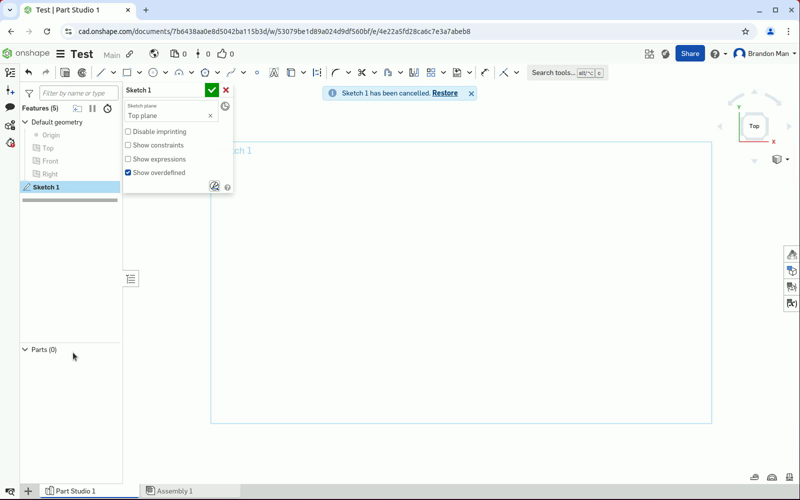
key(y)
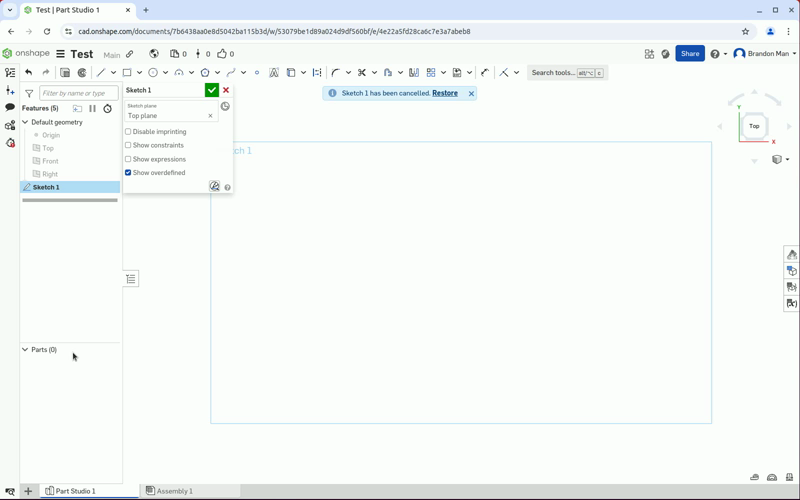
key(l)
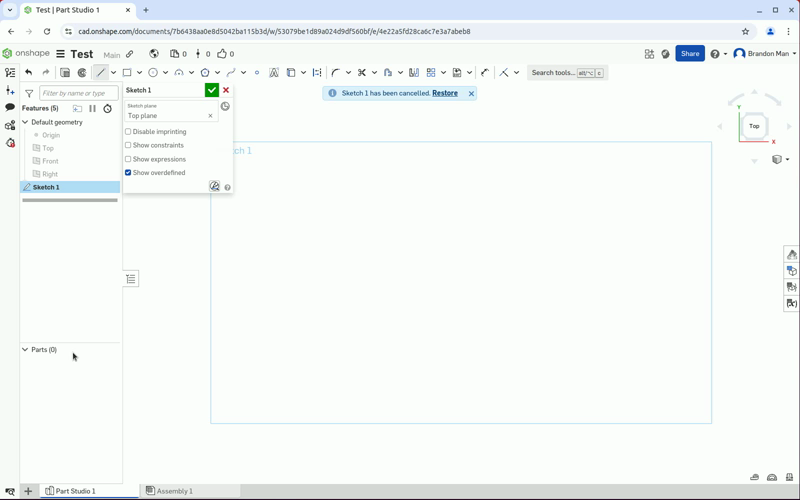
key_down(shift)
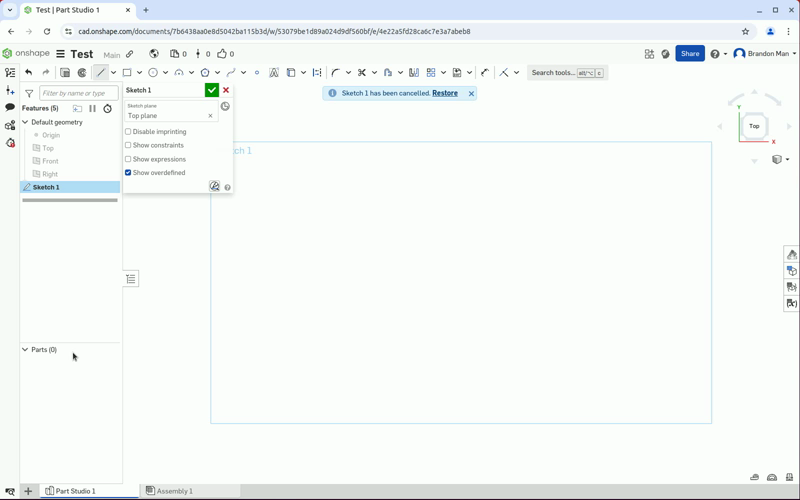
mouse_move(405, 373)
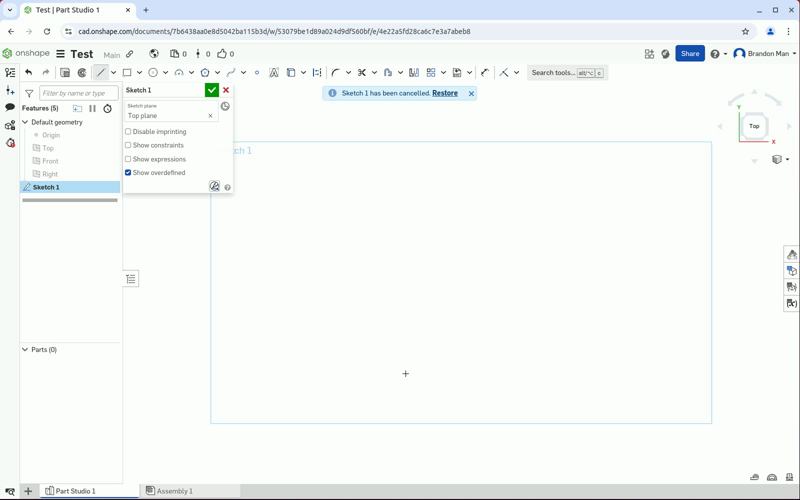
click(405, 373)
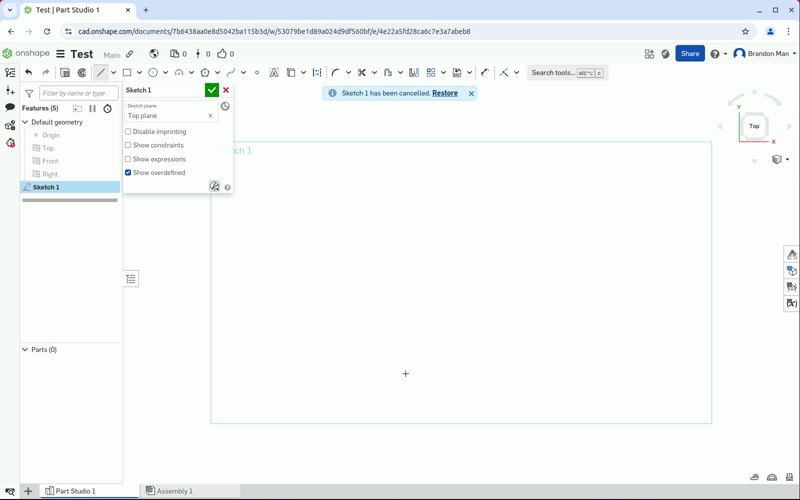
key_up(shift)
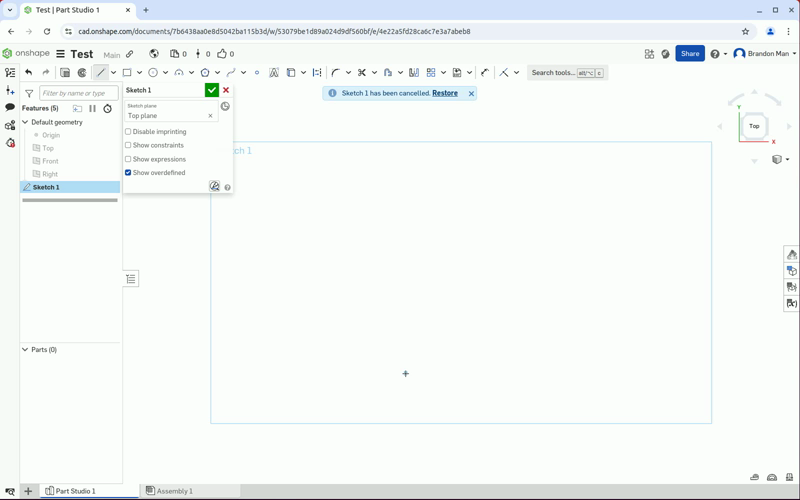
key_down(shift)
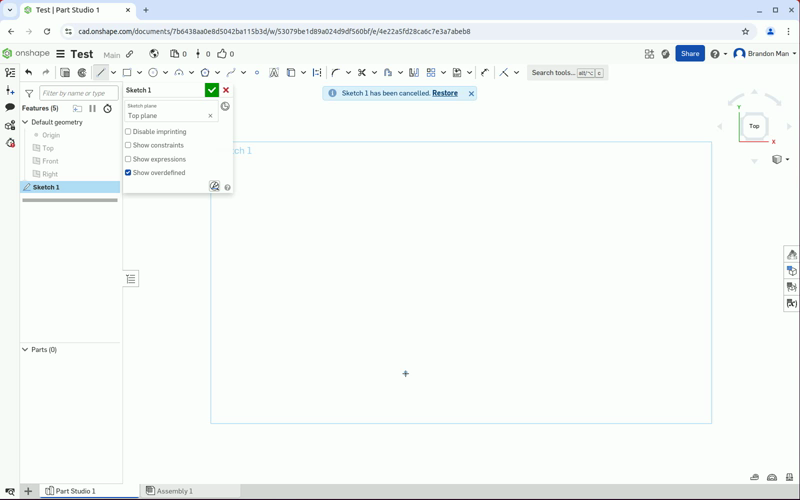
mouse_move(515, 373)
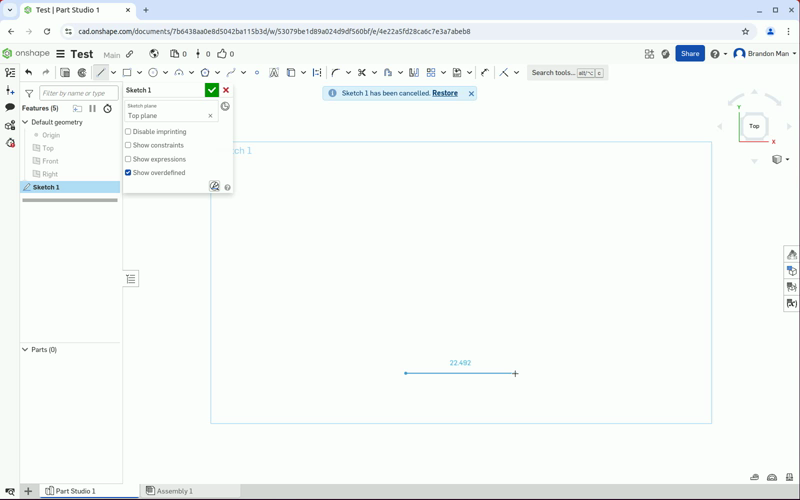
click(515, 373)
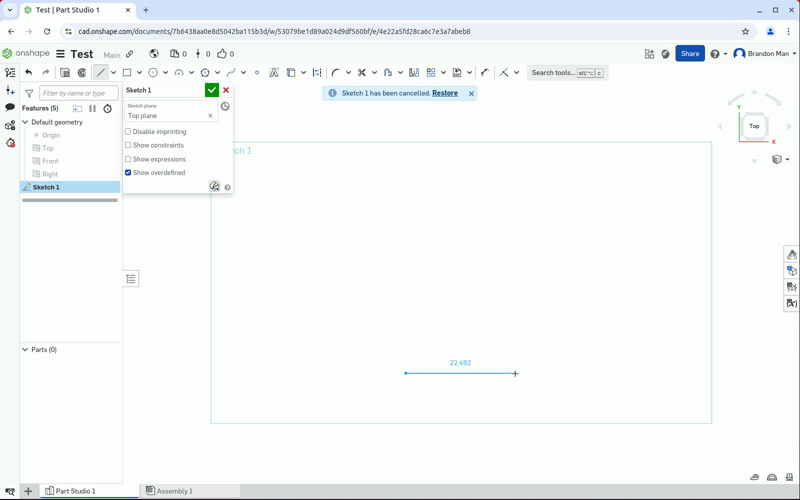
key_up(shift)
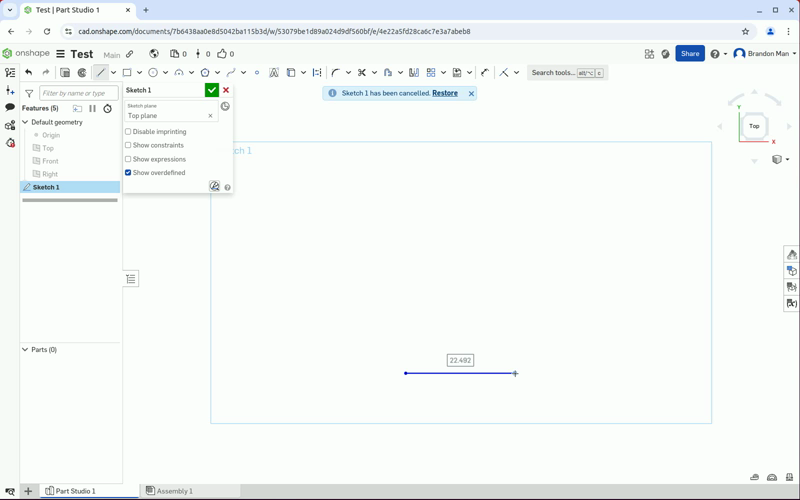
key_down(shift)
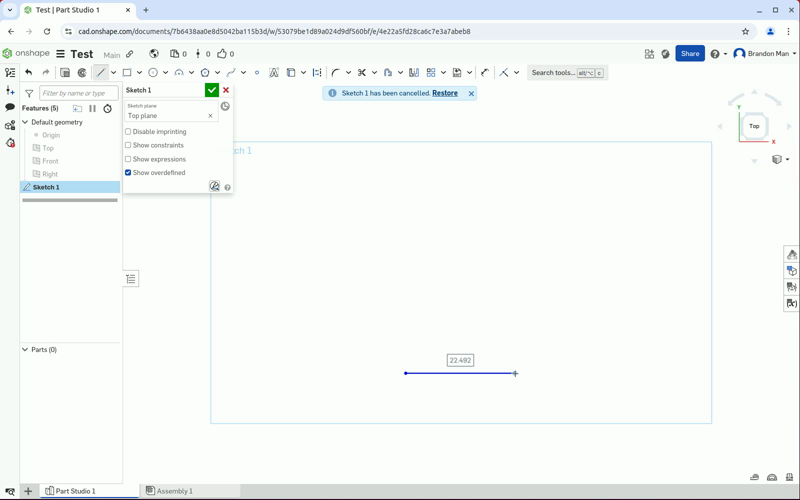
mouse_move(515, 193)
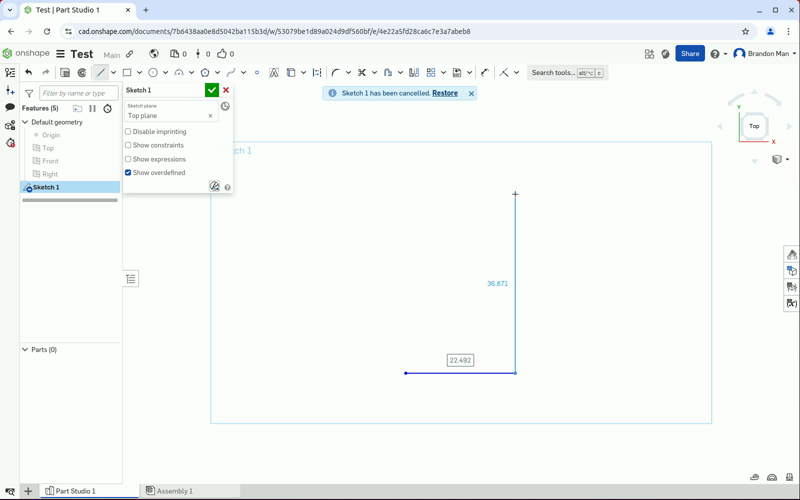
click(515, 193)
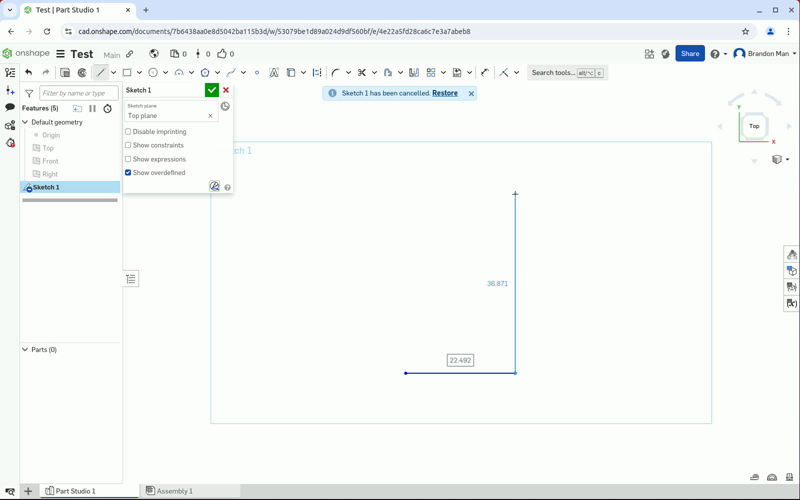
key_up(shift)
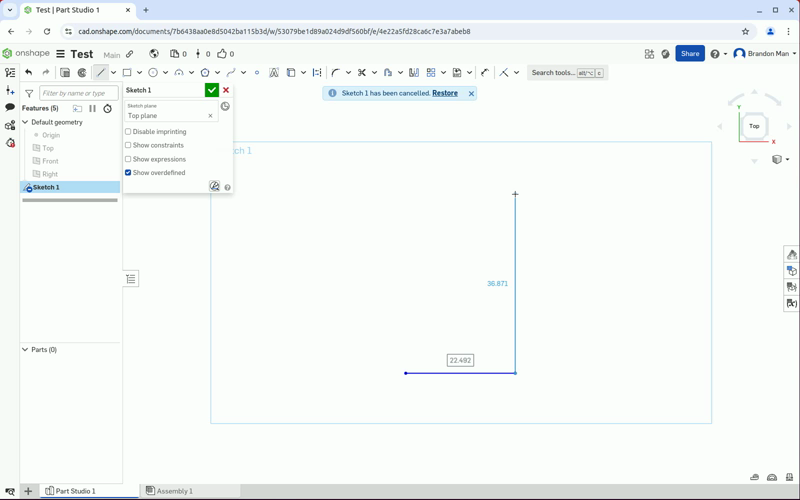
key_down(shift)
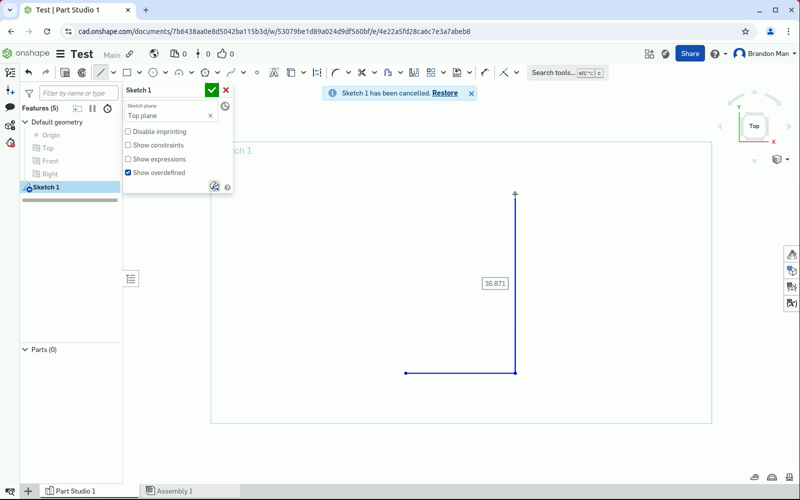
mouse_move(405, 193)
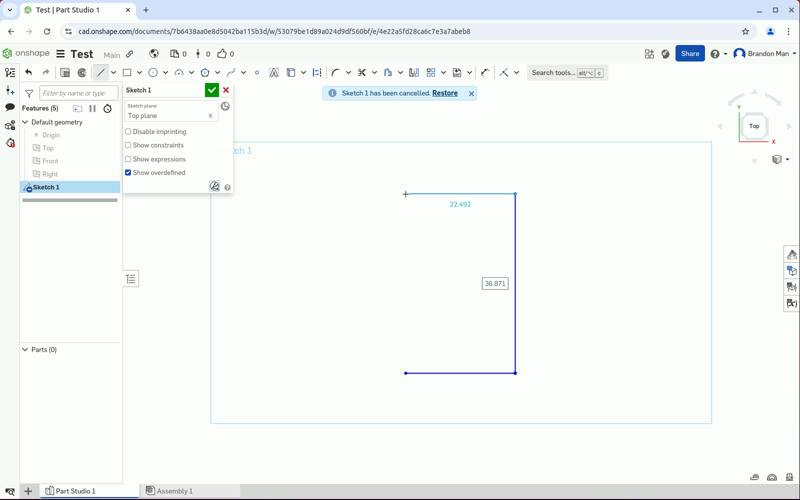
click(405, 193)
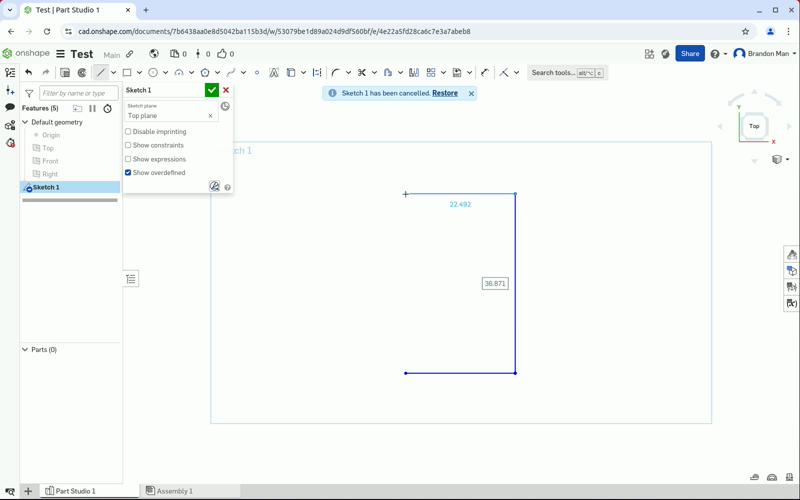
key_up(shift)
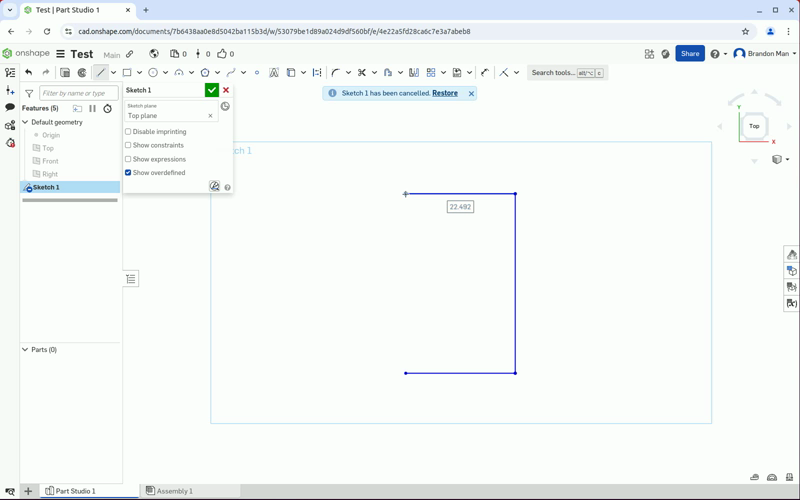
key_down(shift)
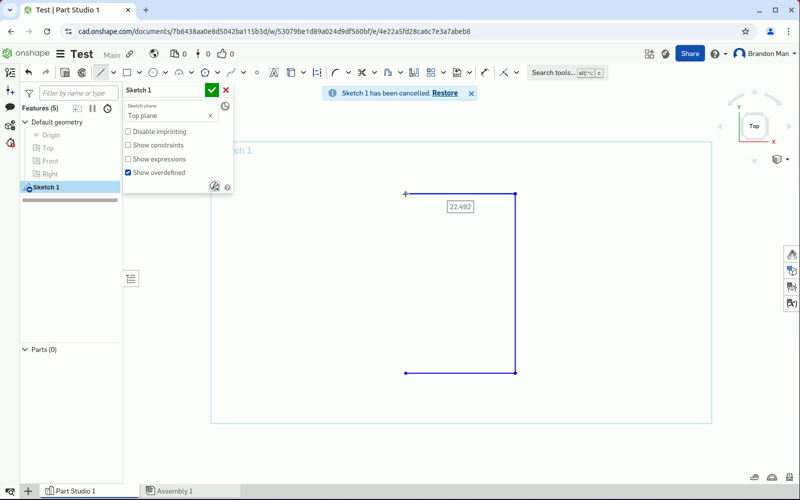
mouse_move(405, 373)
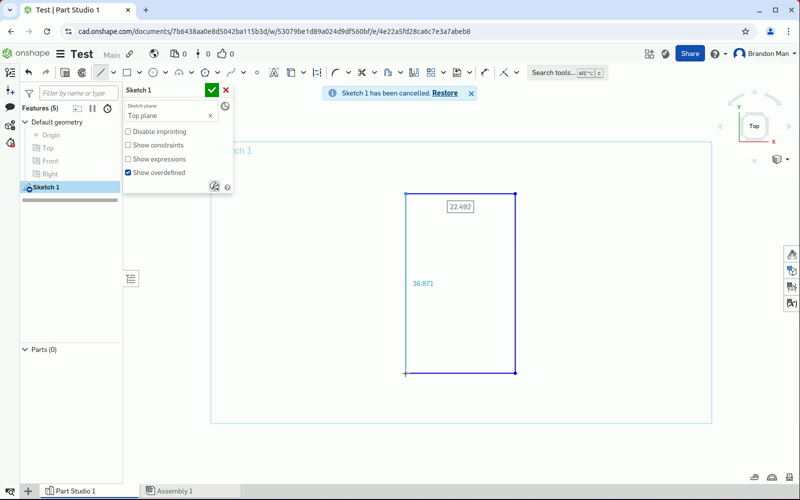
key_up(shift)
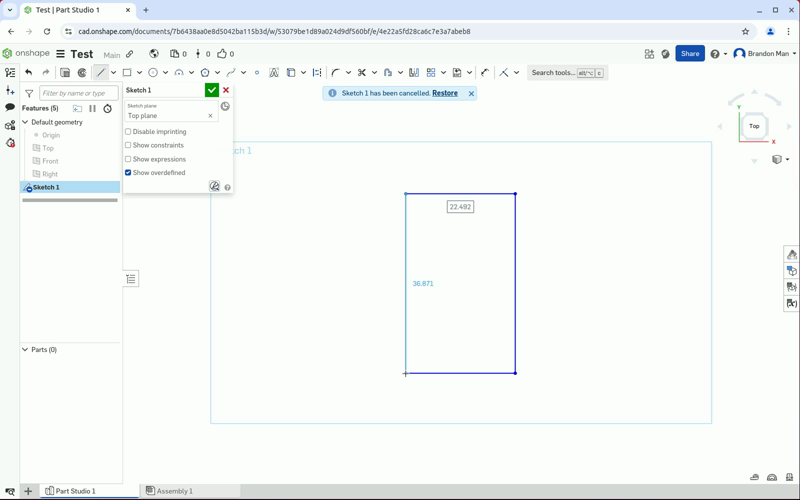
click(405, 373)
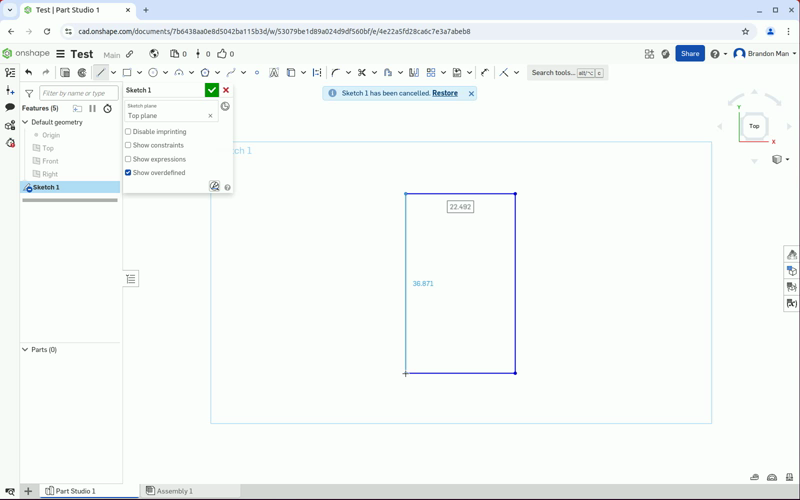
key(esc)
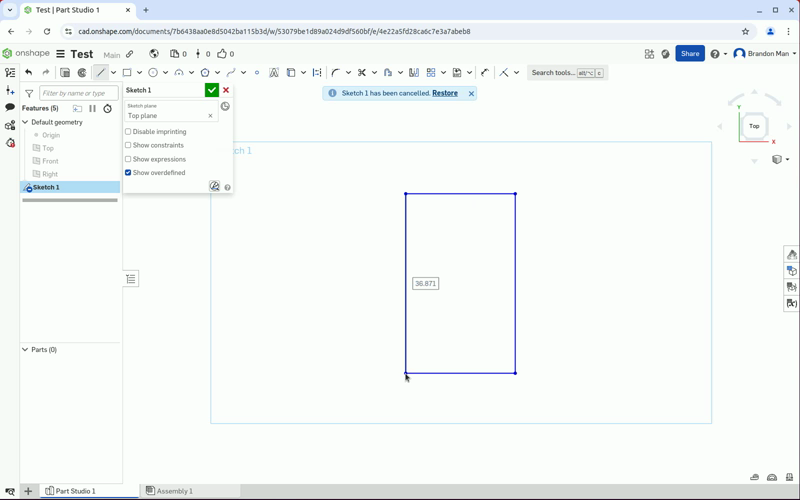
mouse_move(442, 340)
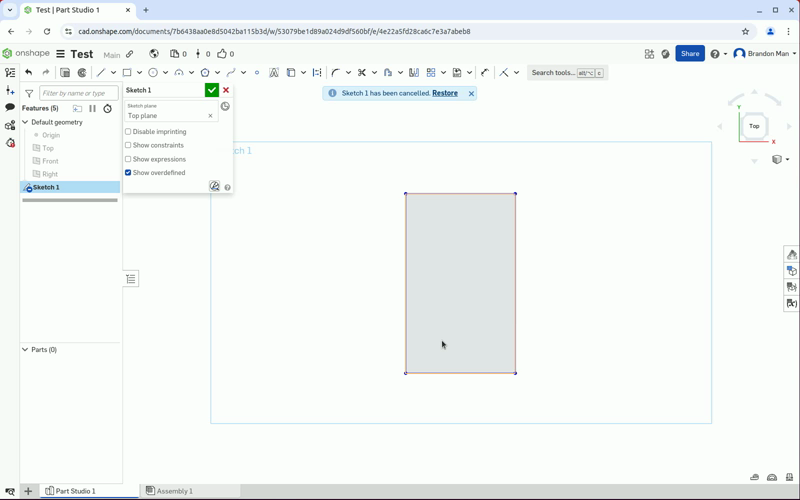
click(442, 340)
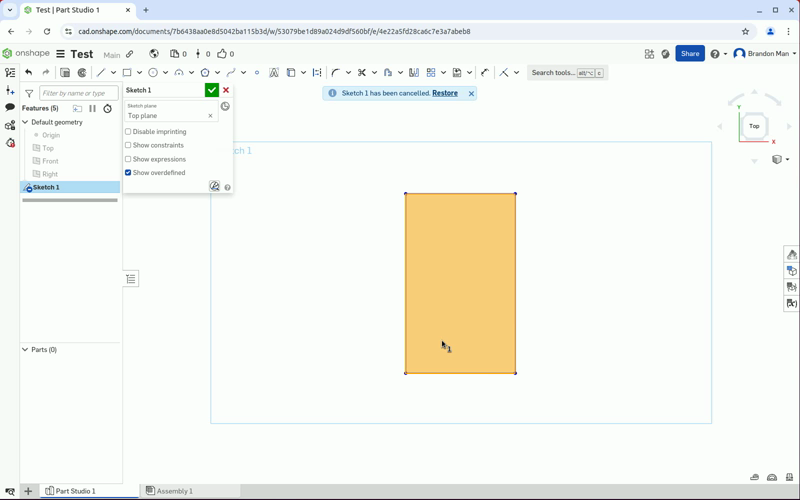
mouse_move(73, 352)
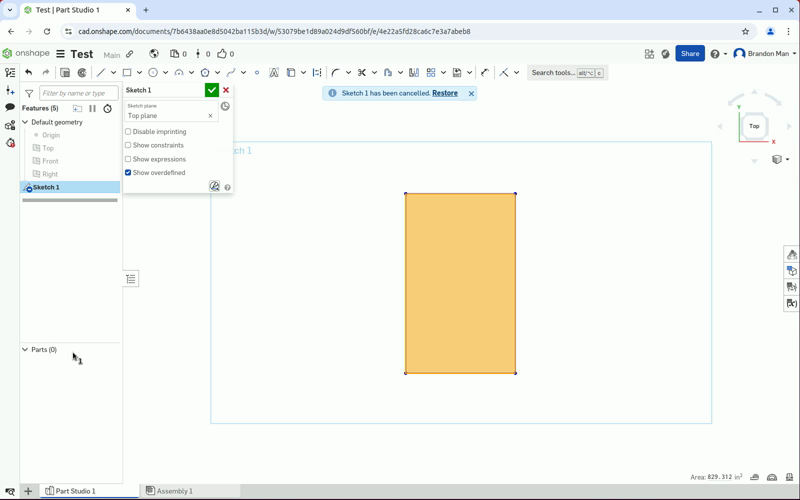
key(shift+y)
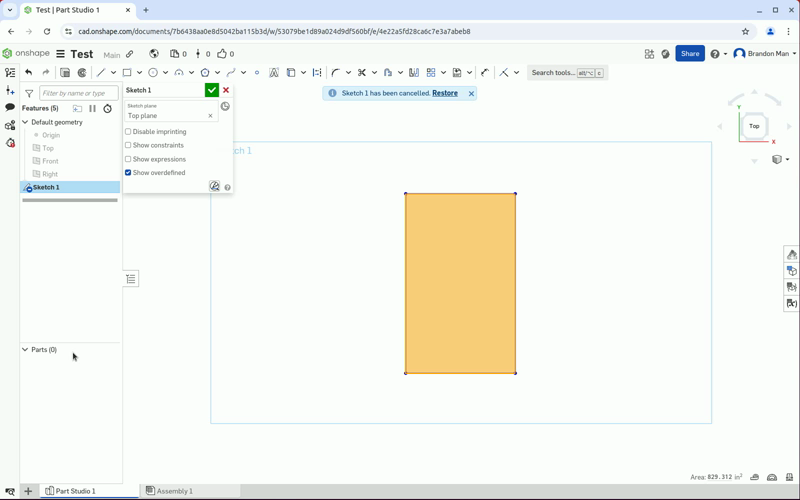
key(shift+e)
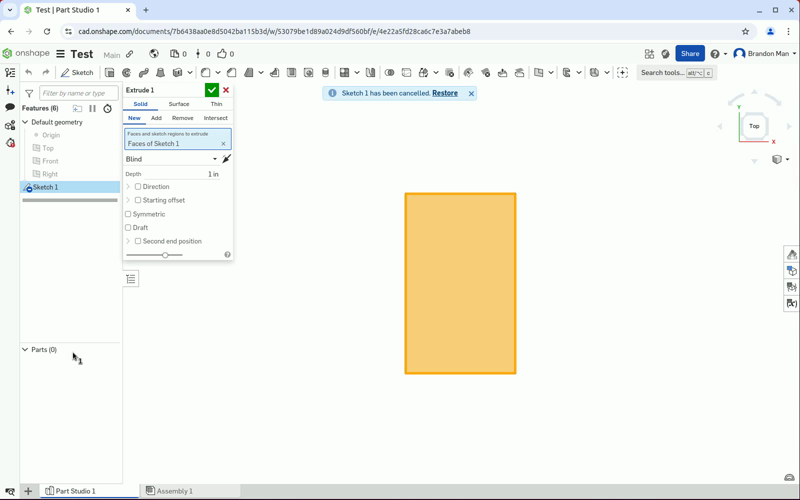
mouse_move(143, 106)
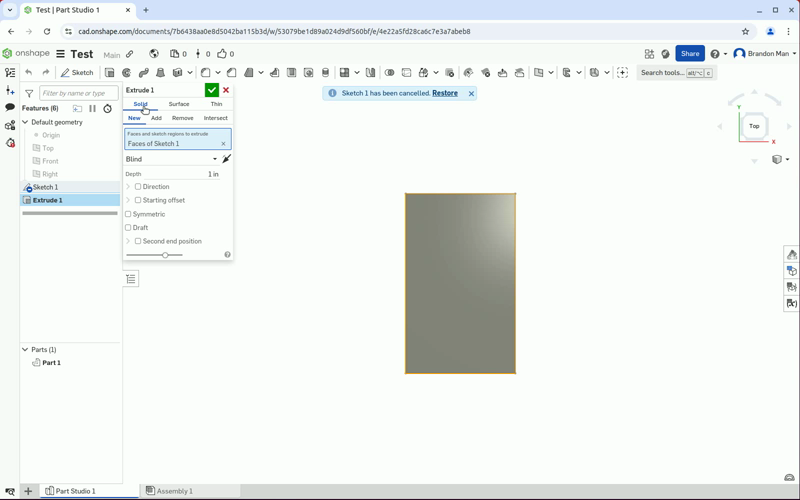
click(143, 106)
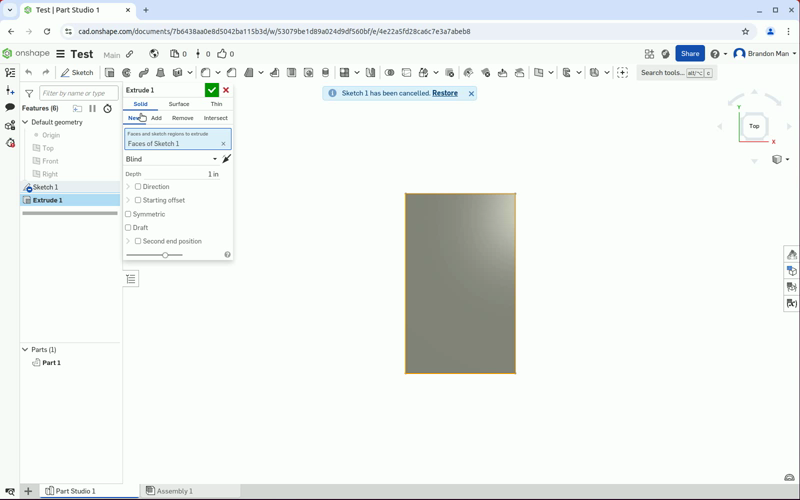
mouse_move(137, 120)
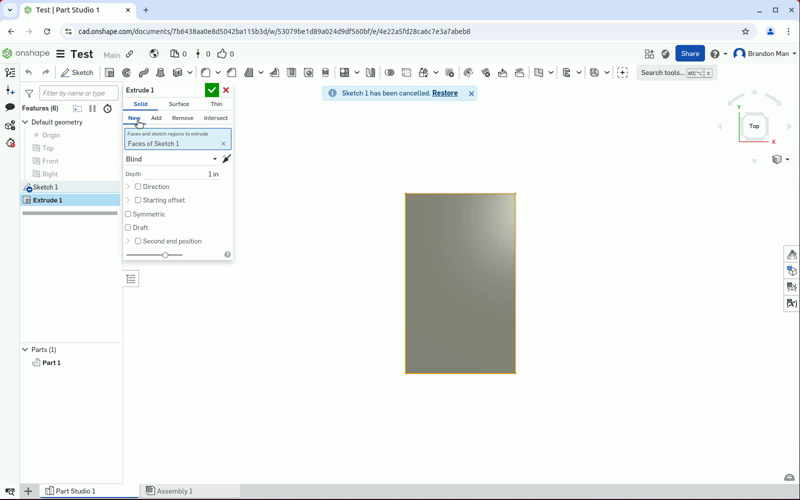
click(137, 120)
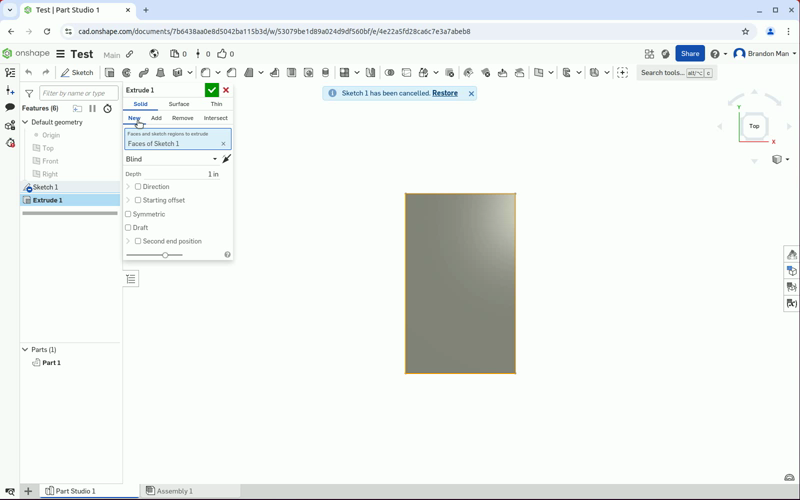
key(tab, 4)
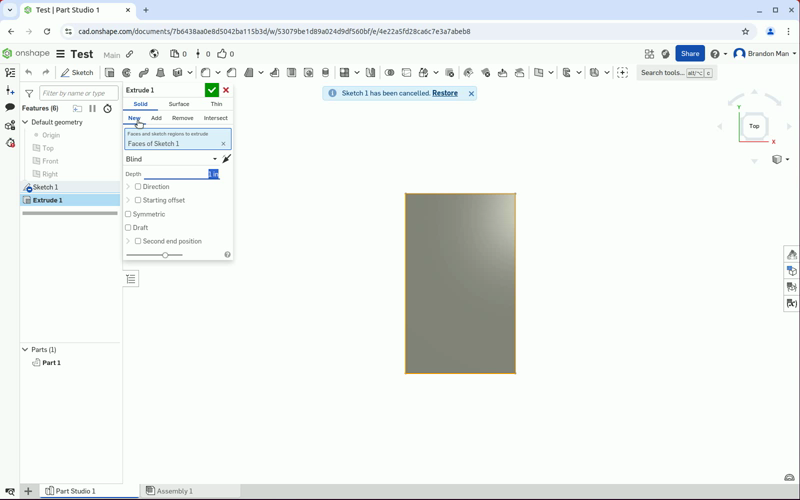
text(10.591)
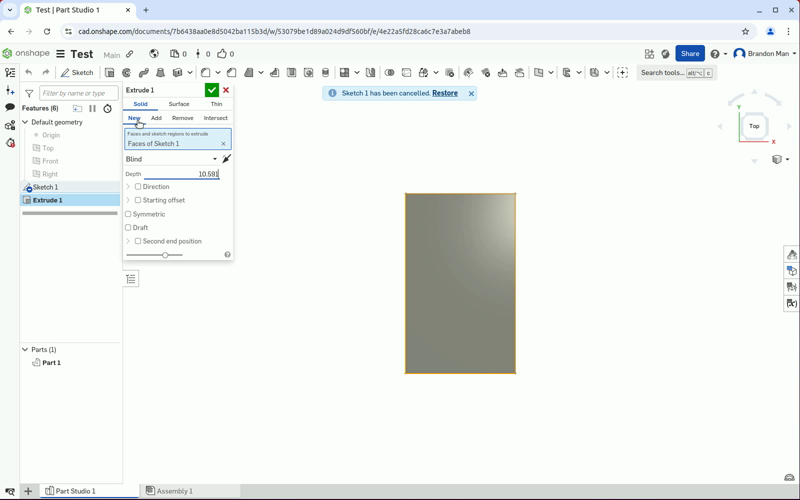
key(enter)
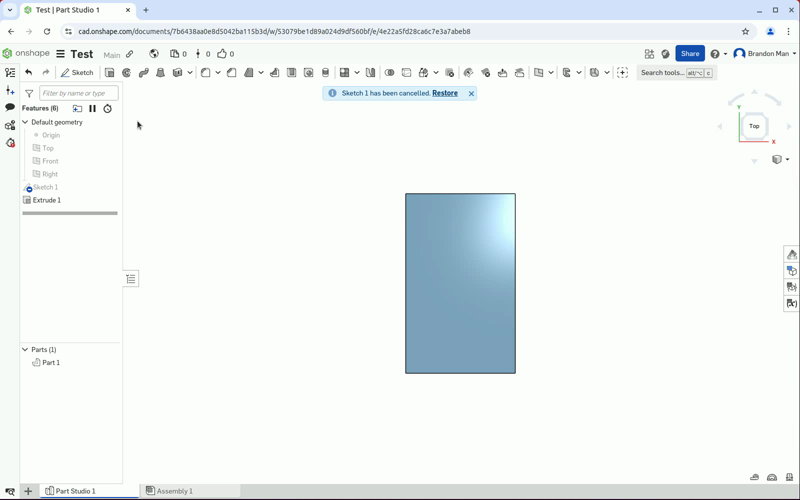
key(shift+h)
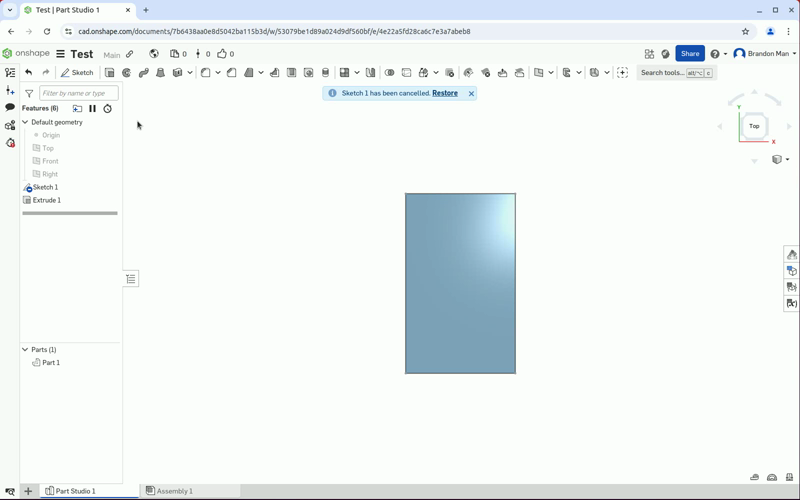
key(shift+h)
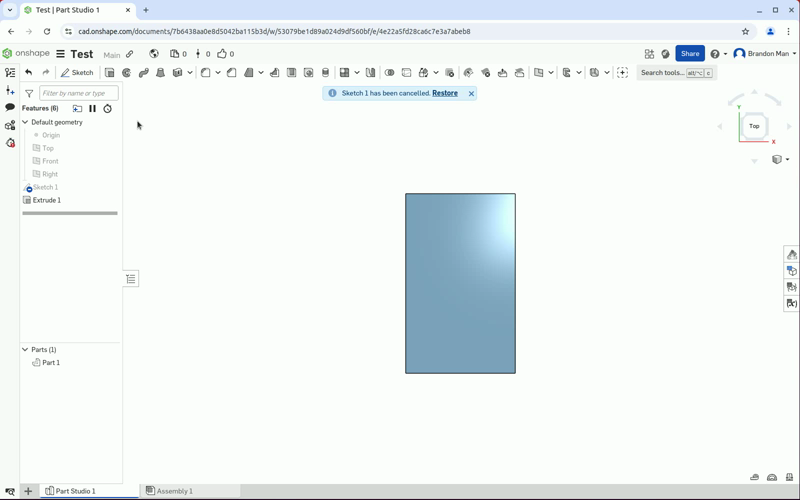
mouse_move(73, 189)
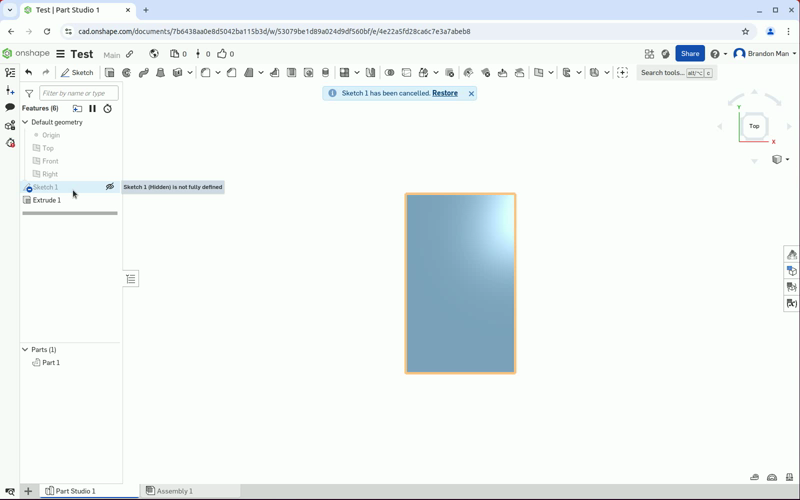
click(73, 189)
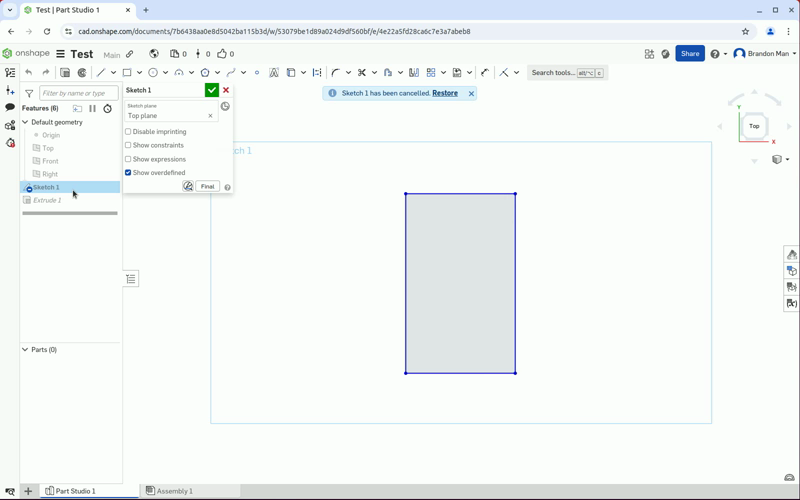
mouse_move(229, 92)
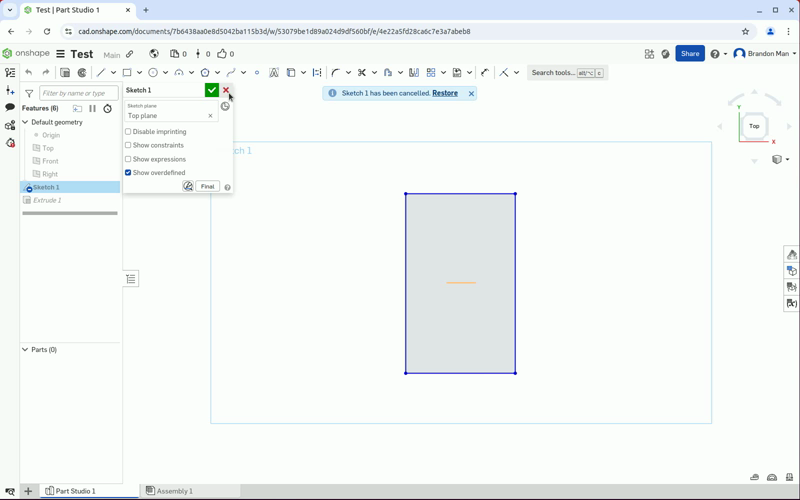
click(229, 92)
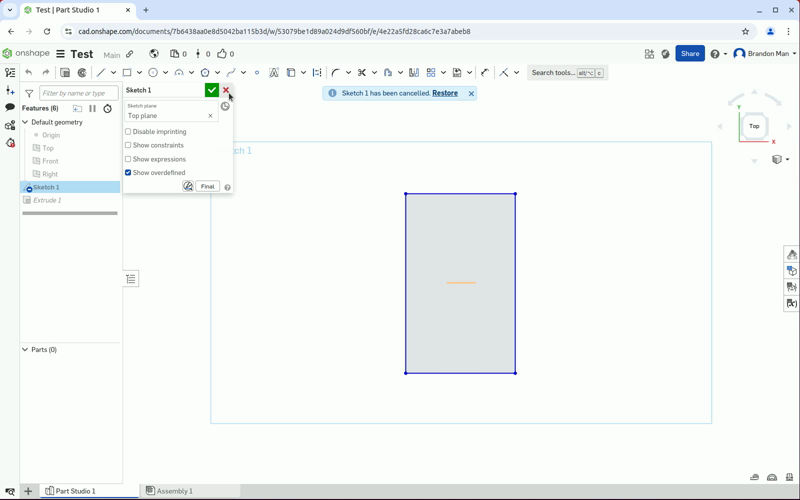
key(shift+s)
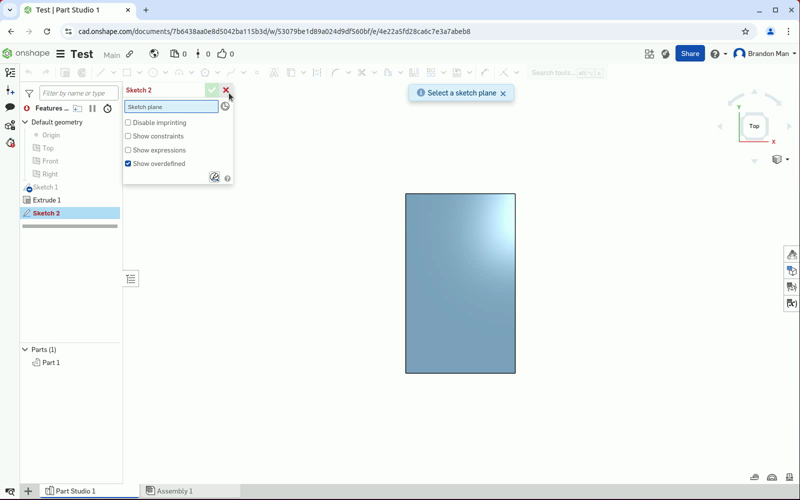
mouse_move(73, 150)
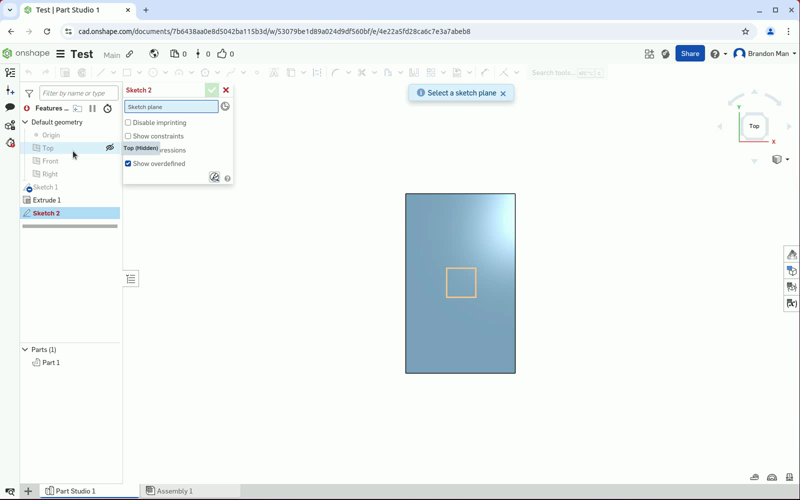
click(73, 150)
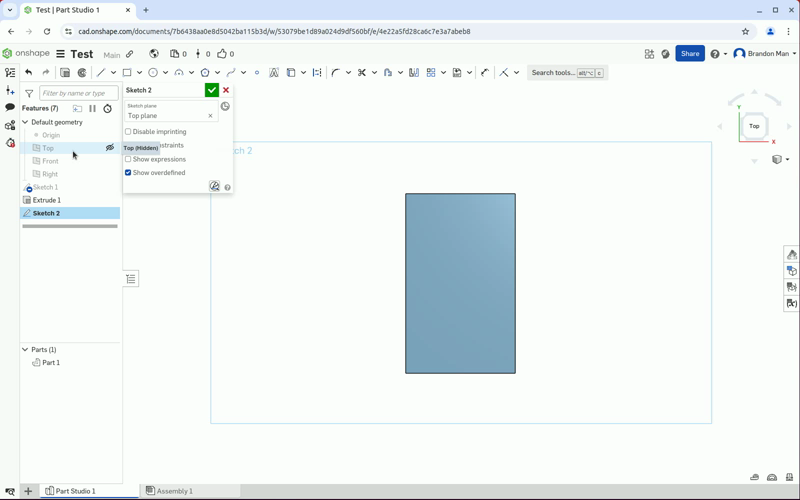
mouse_move(73, 352)
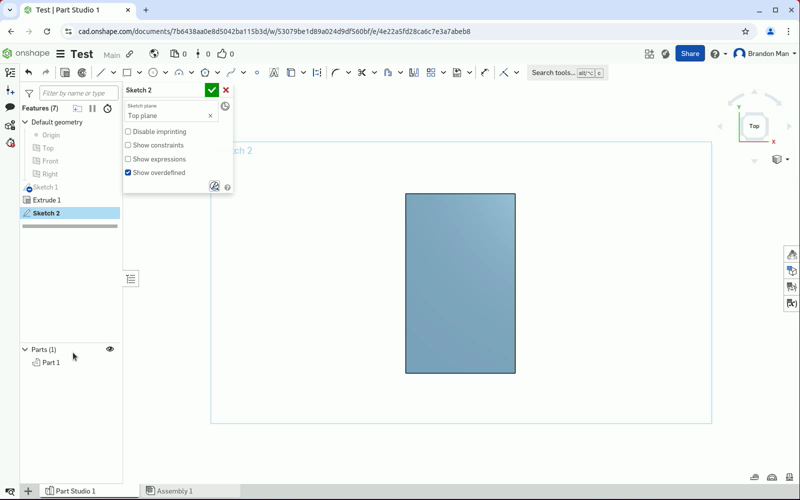
key(y)
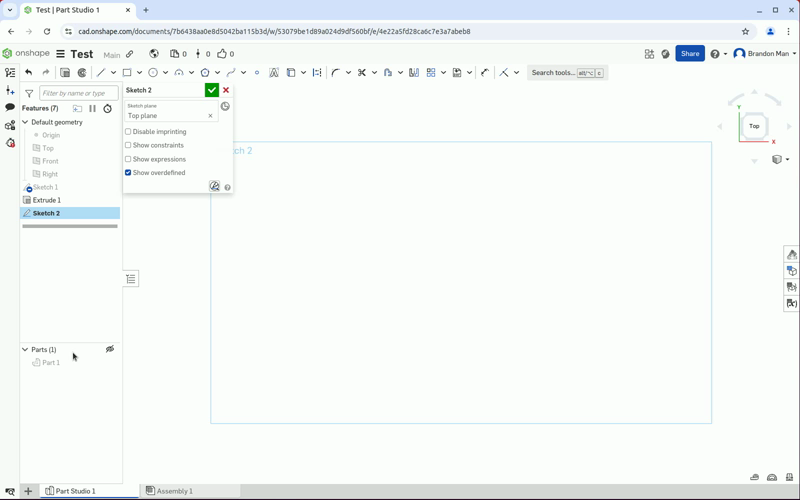
key(l)
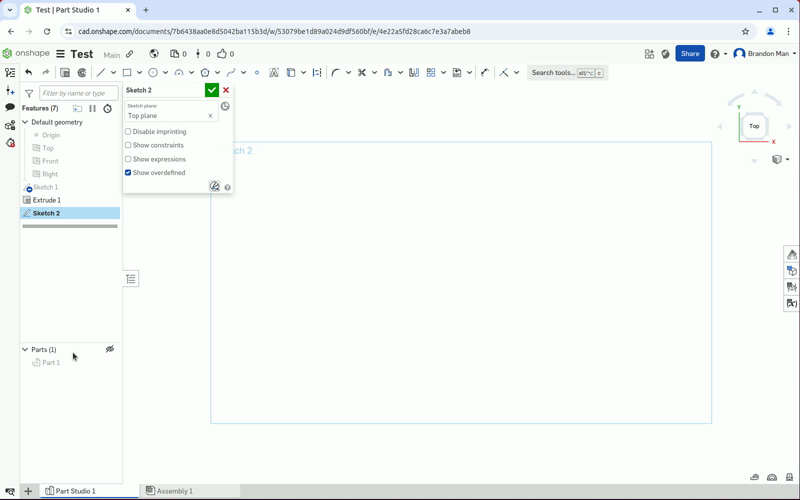
key_down(shift)
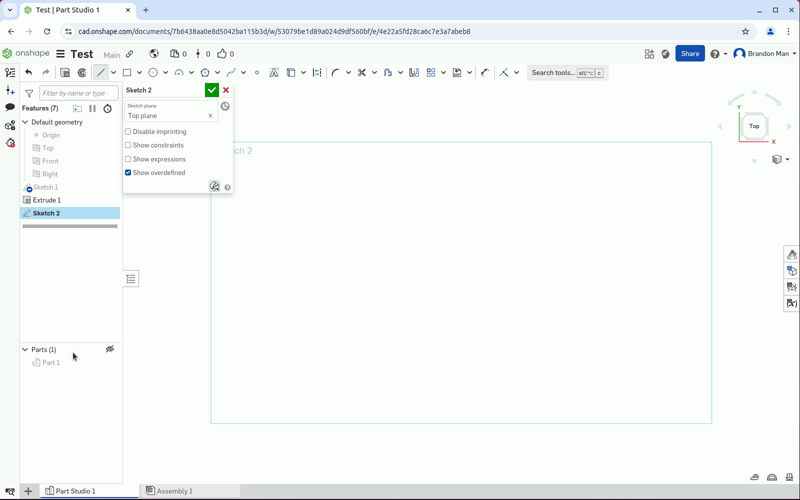
mouse_move(426, 212)
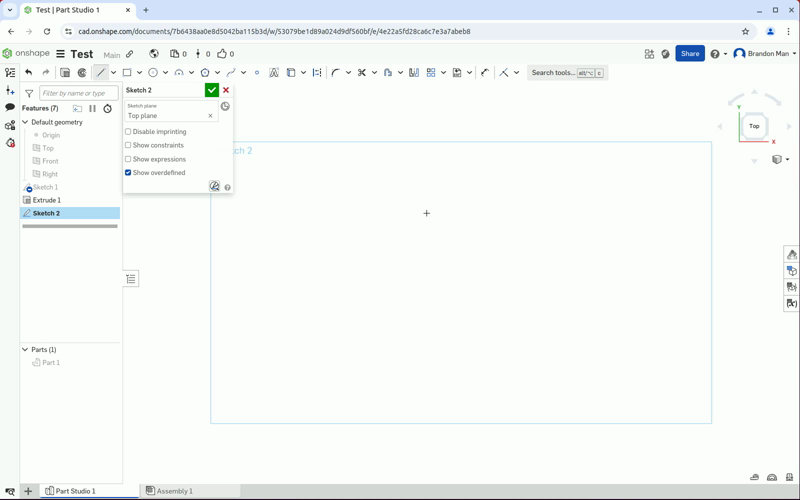
click(426, 212)
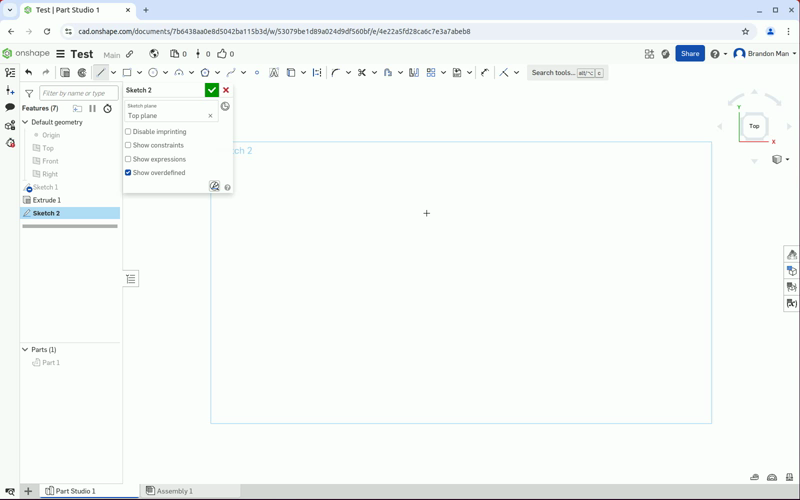
key_up(shift)
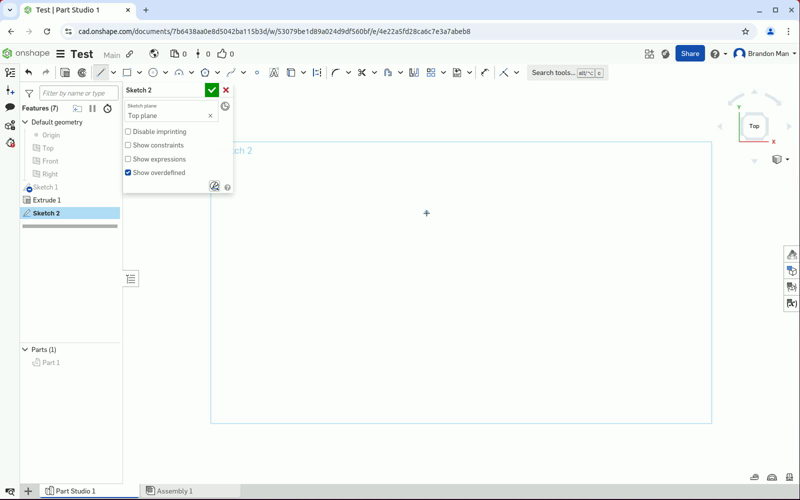
key_down(shift)
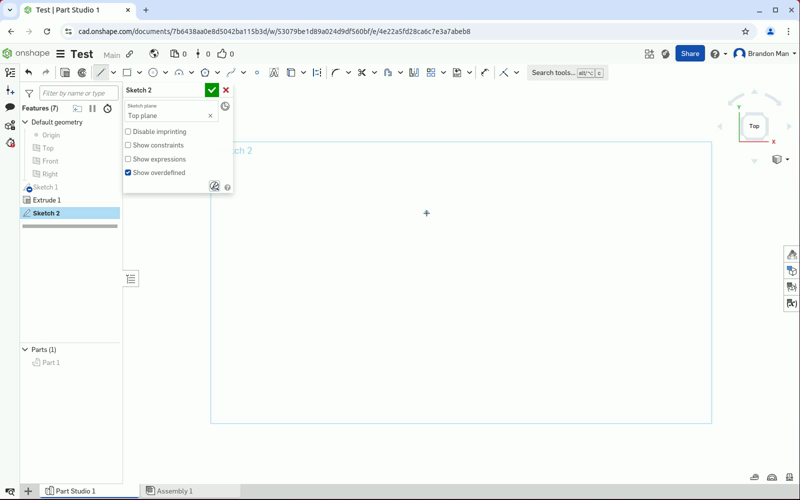
mouse_move(495, 212)
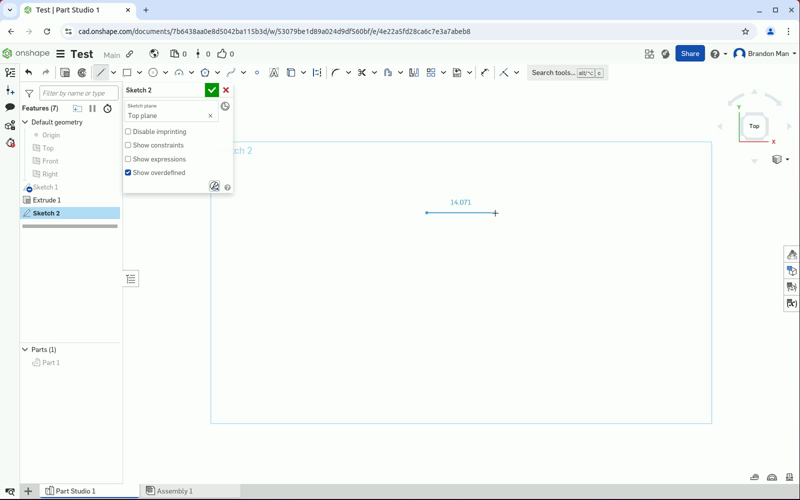
click(495, 212)
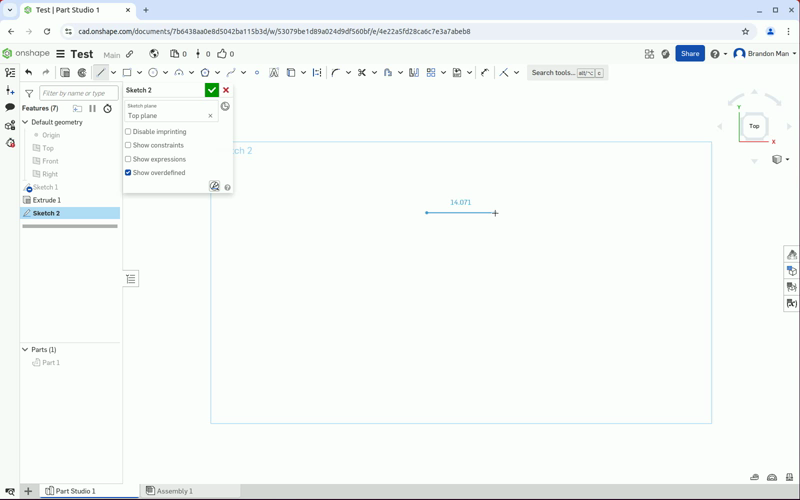
key_up(shift)
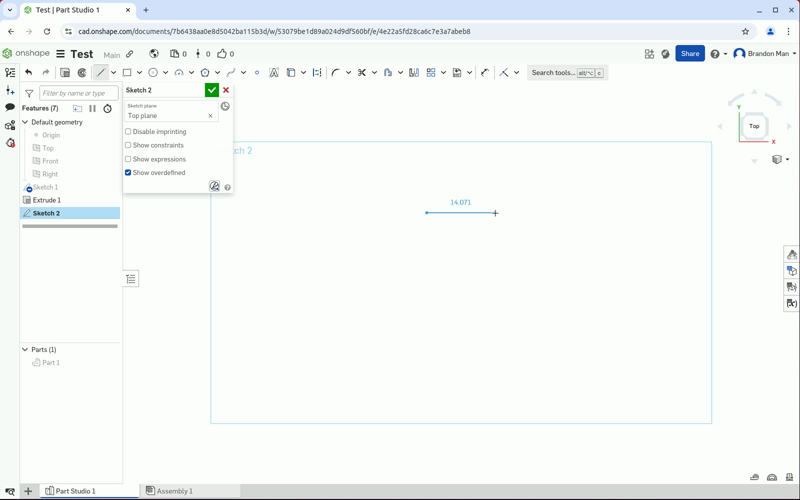
key_down(shift)
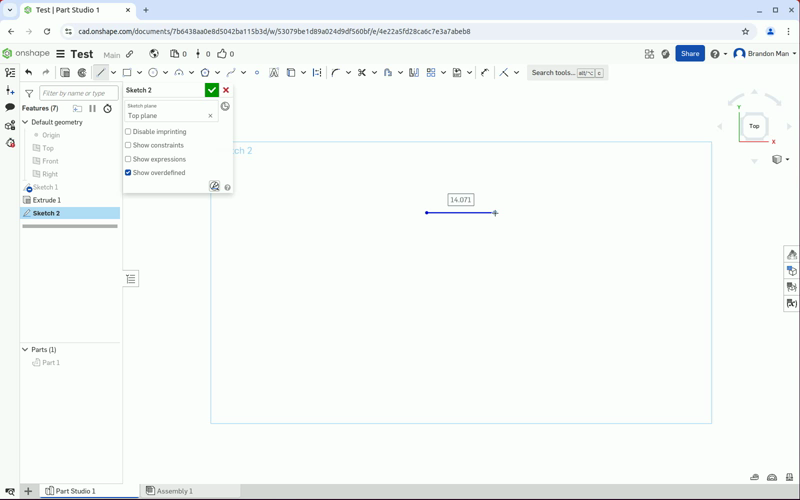
mouse_move(525, 212)
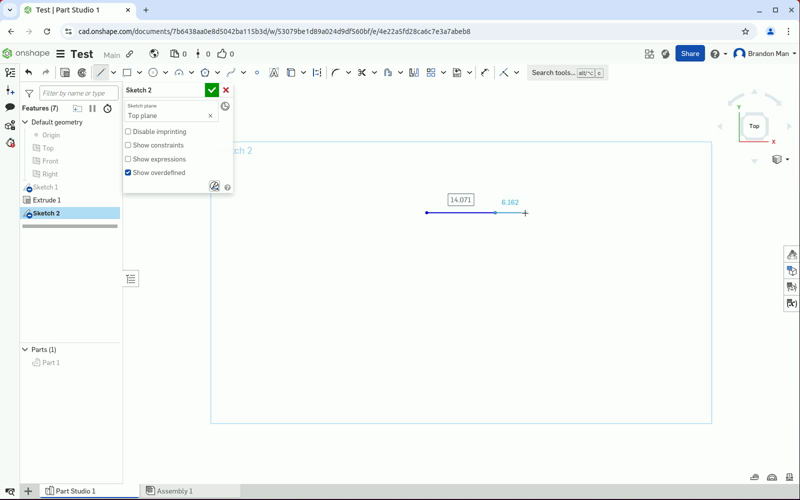
mouse_move(495, 170)
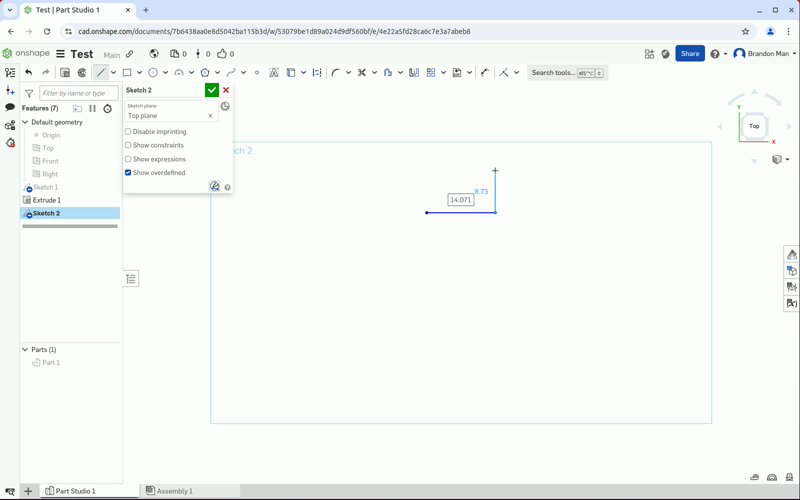
click(495, 170)
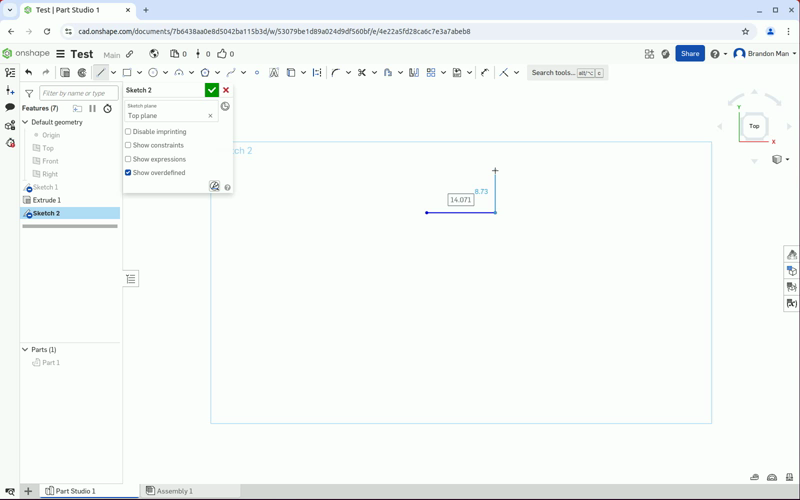
key_up(shift)
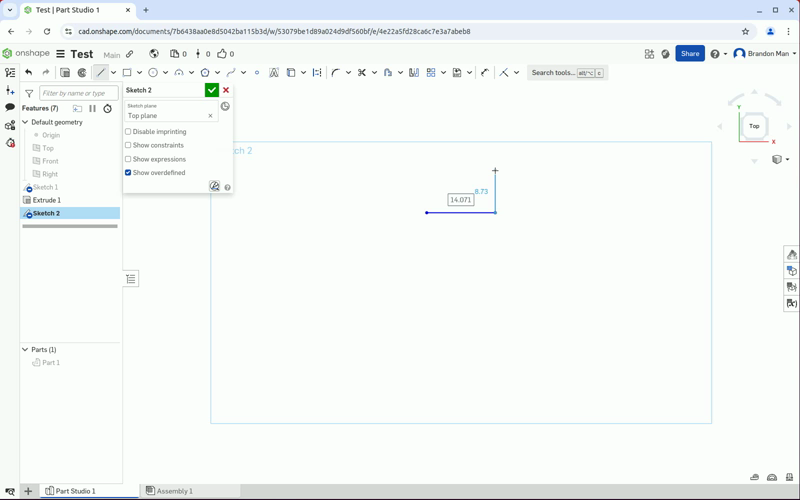
key_down(shift)
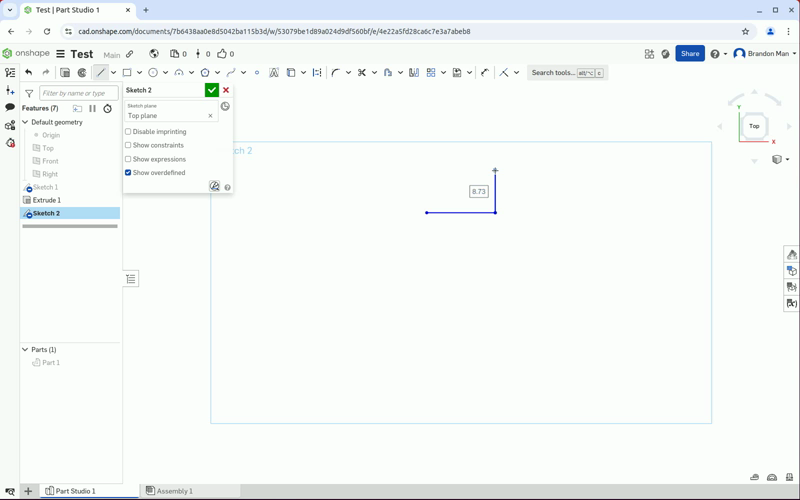
mouse_move(426, 170)
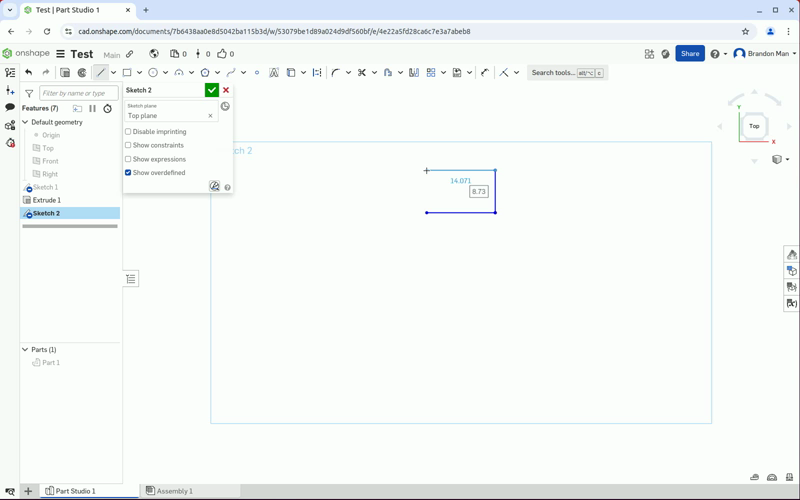
click(426, 170)
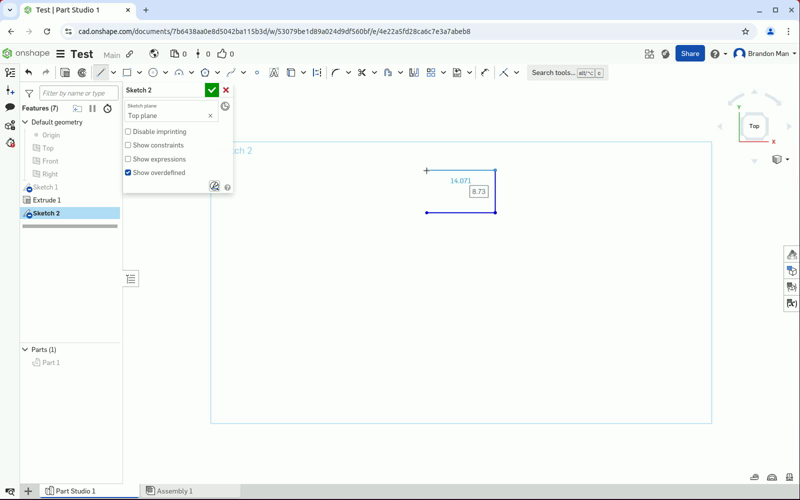
key_up(shift)
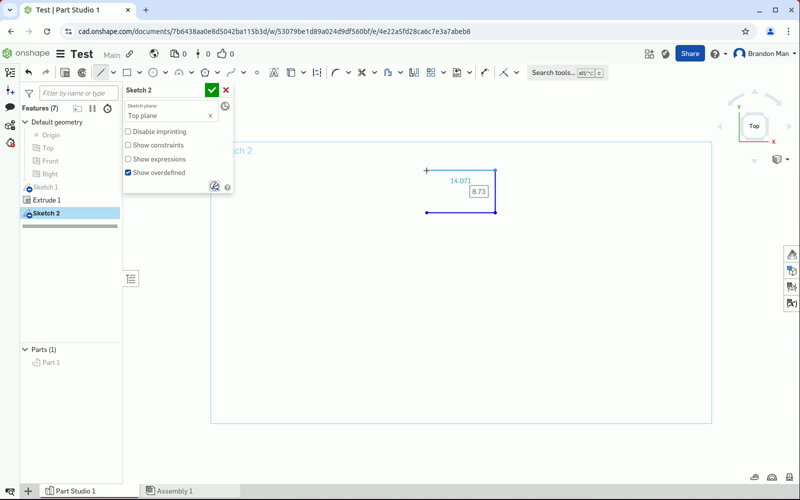
mouse_move(456, 170)
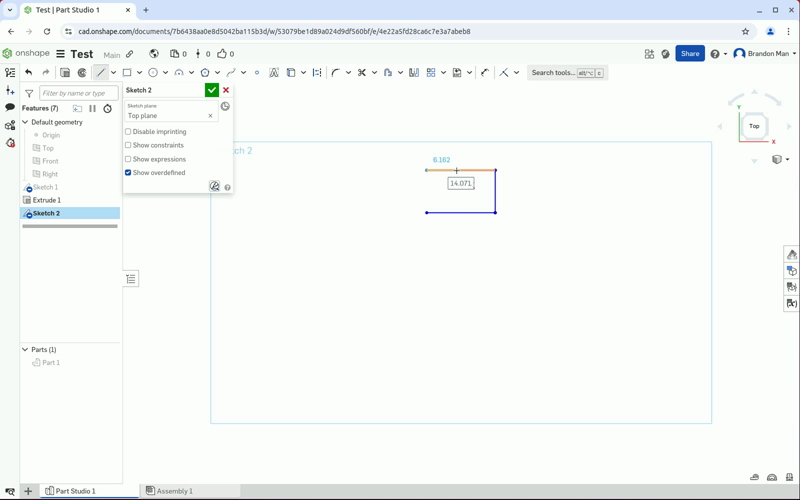
key_down(shift)
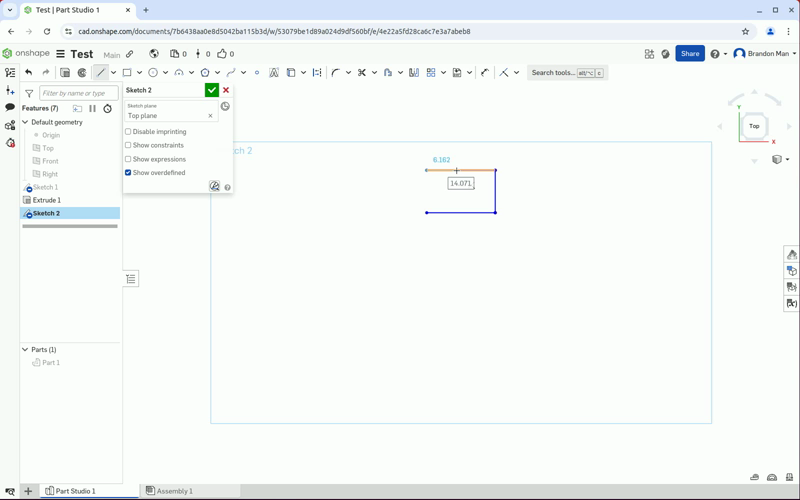
mouse_move(426, 212)
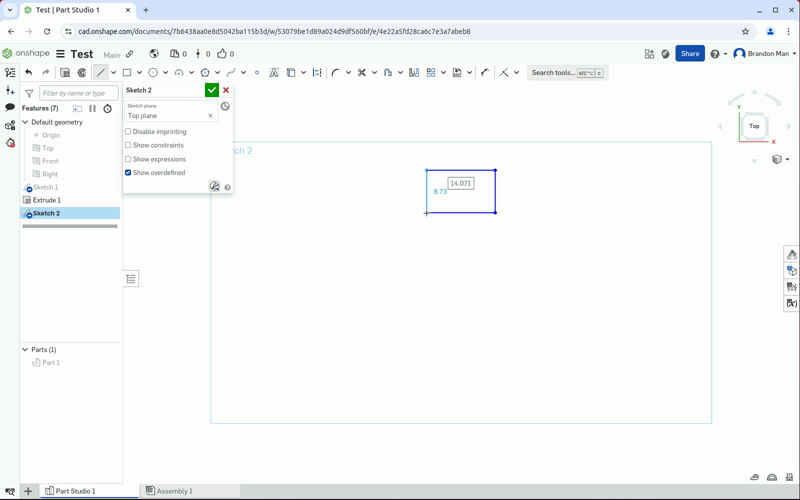
key_up(shift)
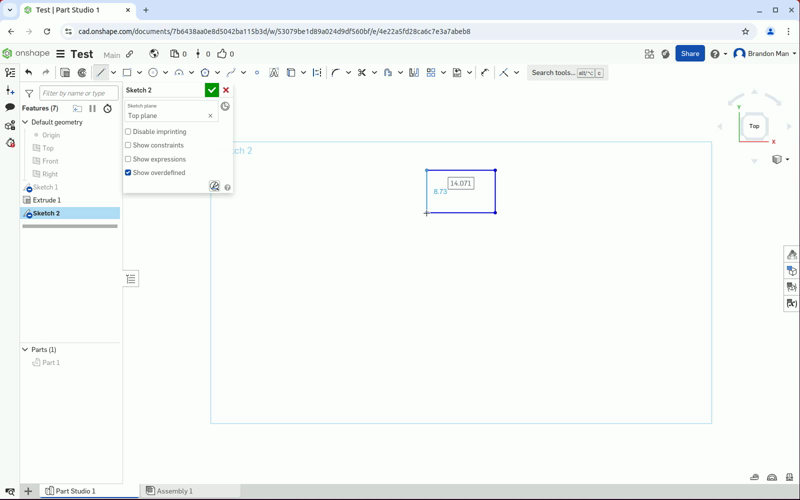
click(426, 212)
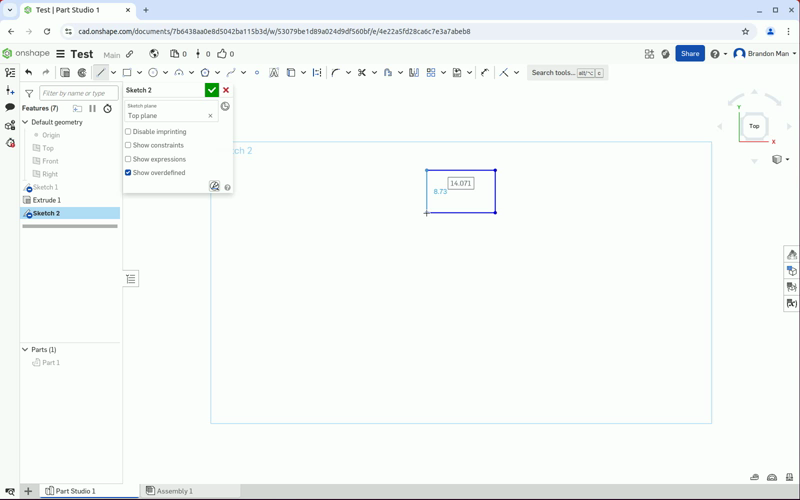
key(esc)
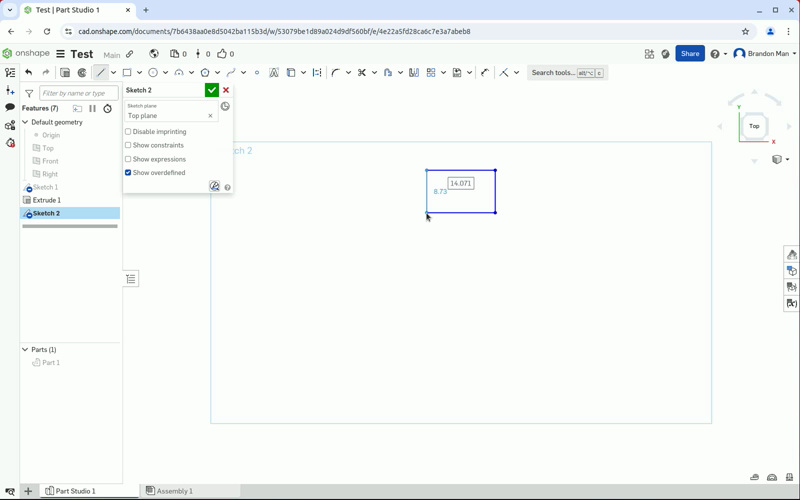
mouse_move(440, 208)
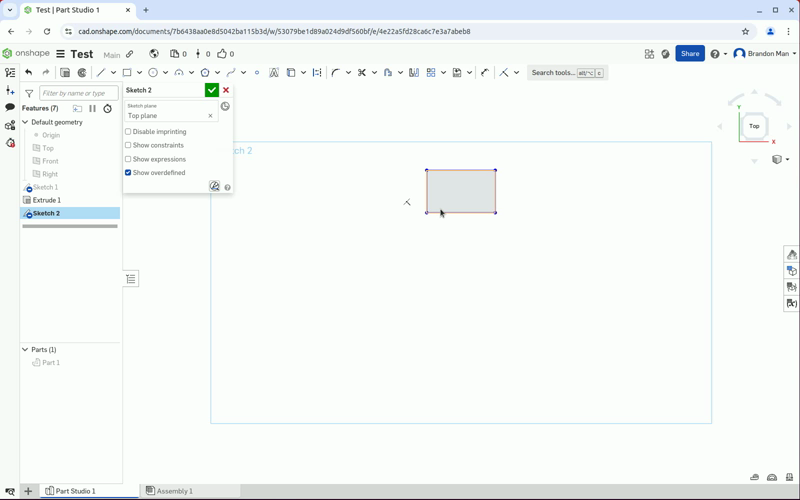
click(440, 208)
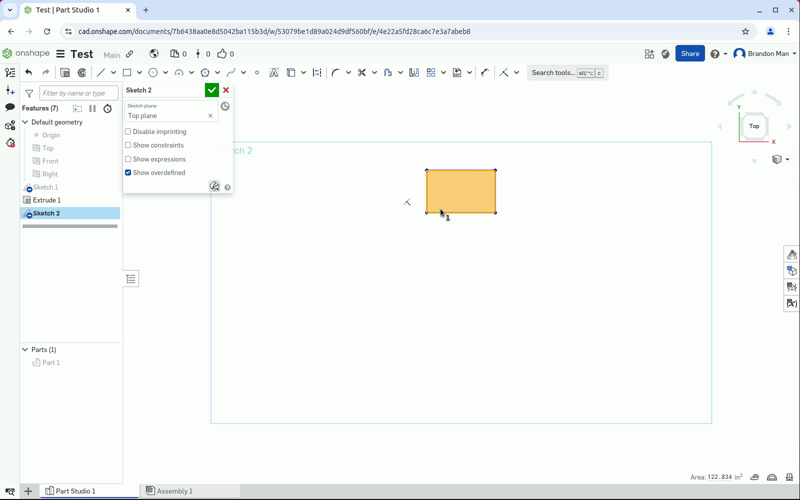
mouse_move(73, 352)
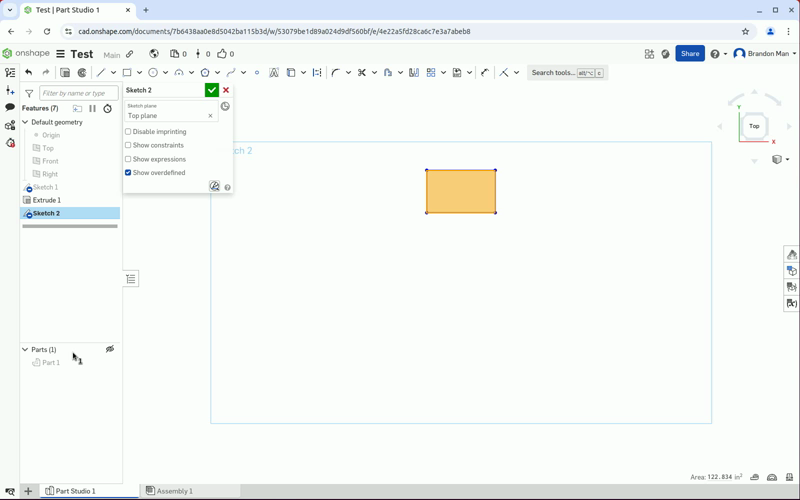
key(shift+y)
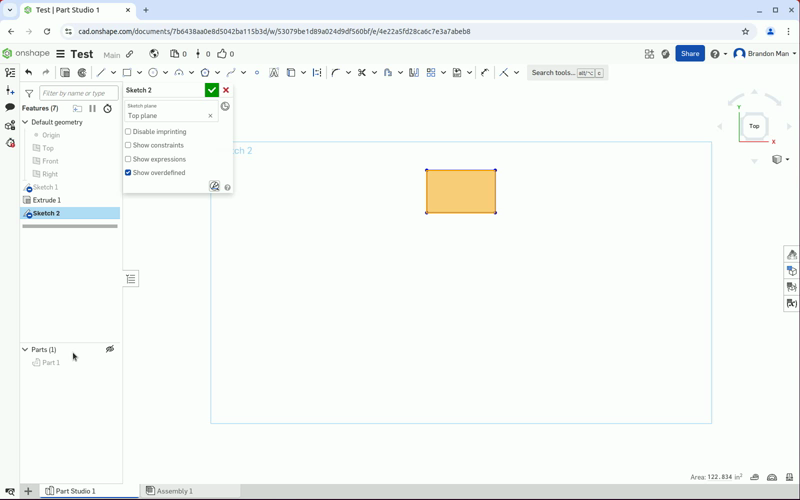
key(shift+e)
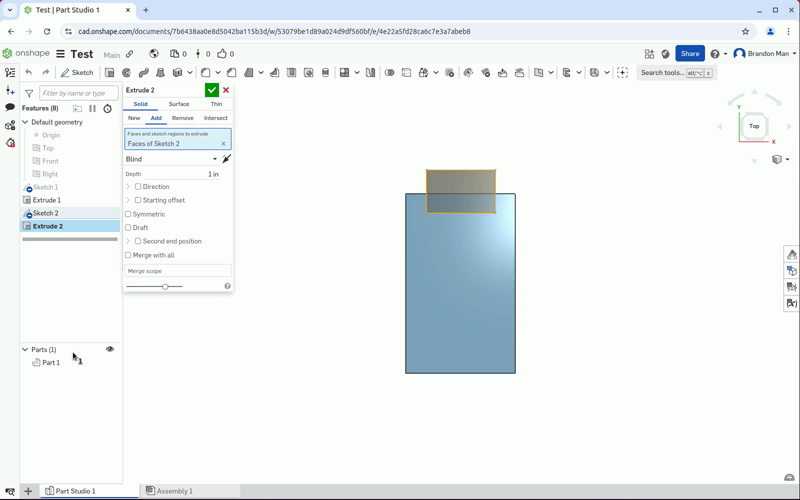
mouse_move(143, 106)
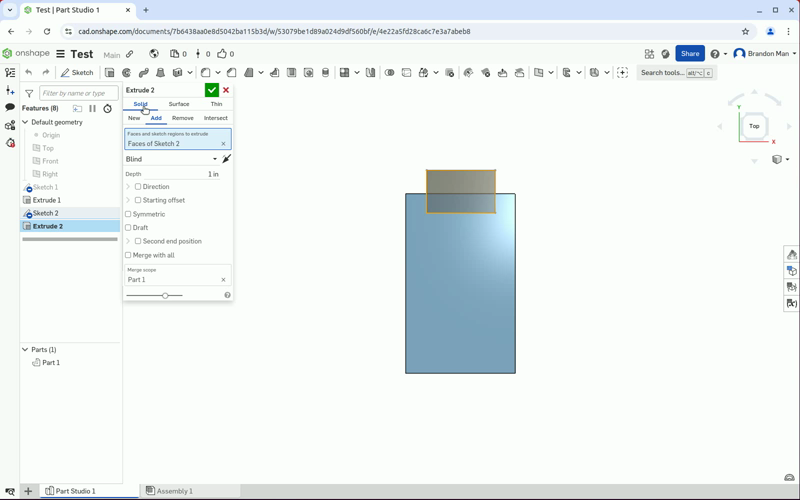
click(143, 106)
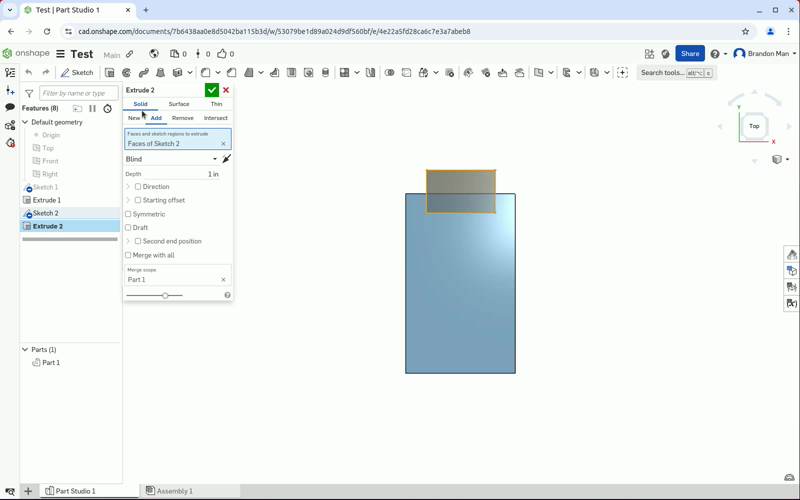
mouse_move(137, 120)
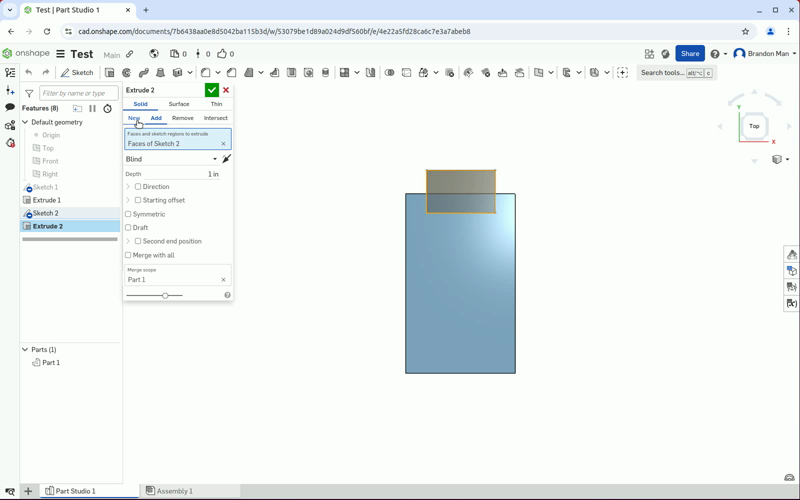
click(137, 120)
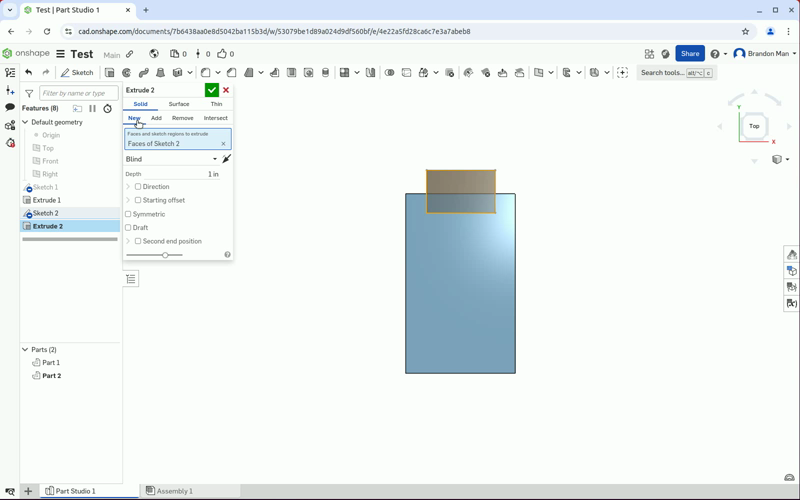
key(tab, 4)
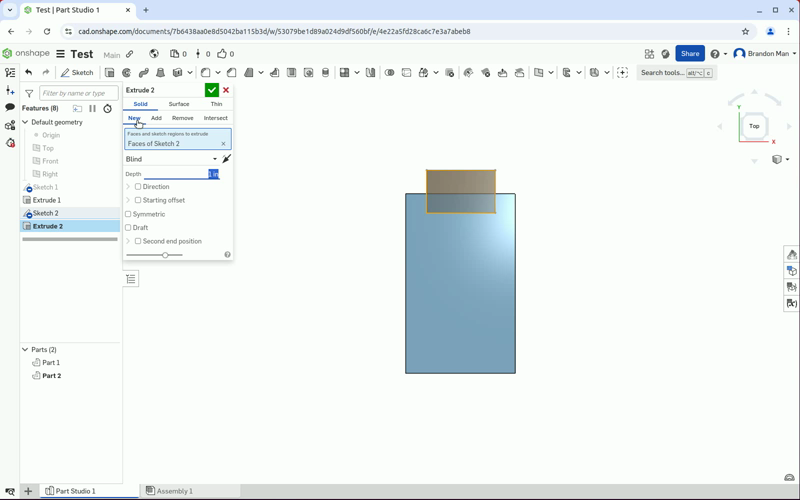
text(1.685)
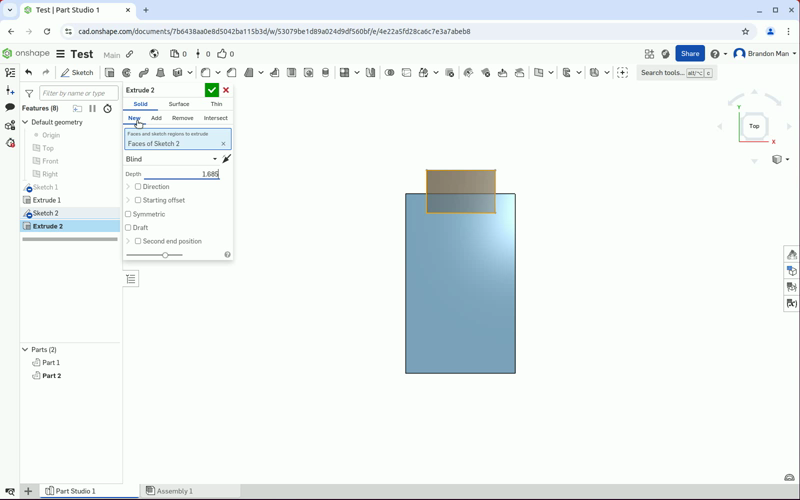
key(tab, 3)
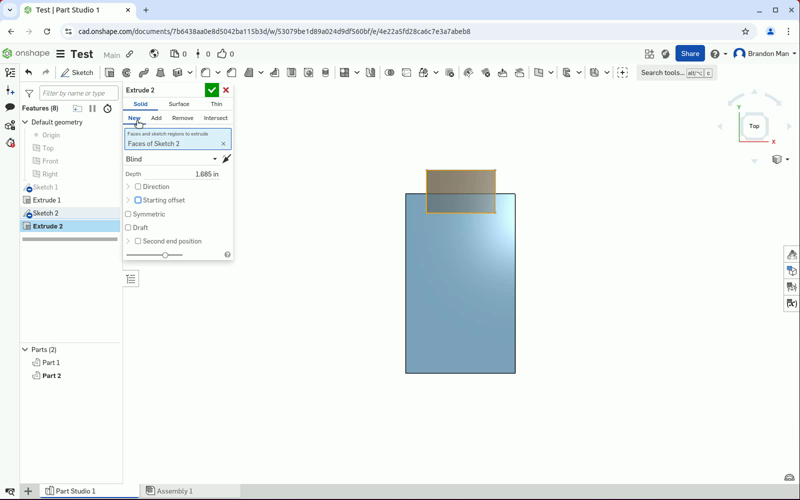
key(tab, 2)
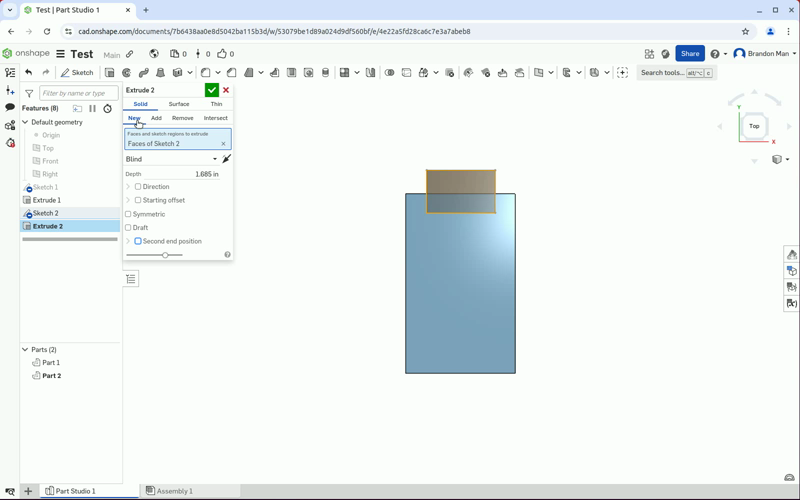
key(space)
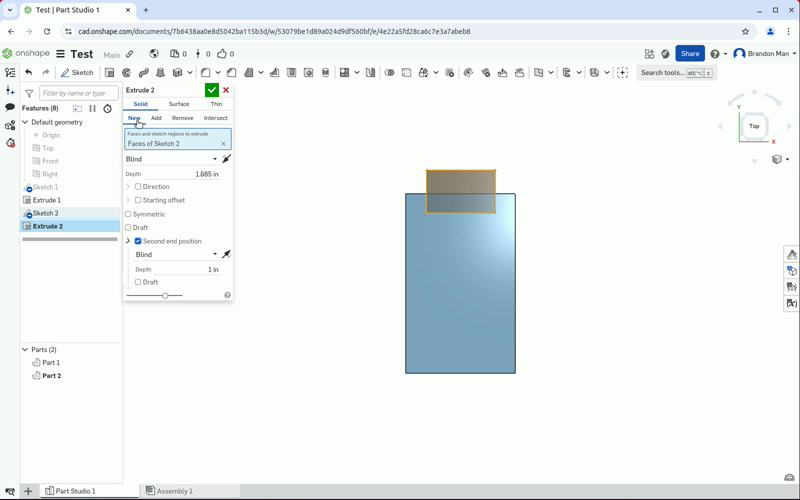
key(tab, 3)
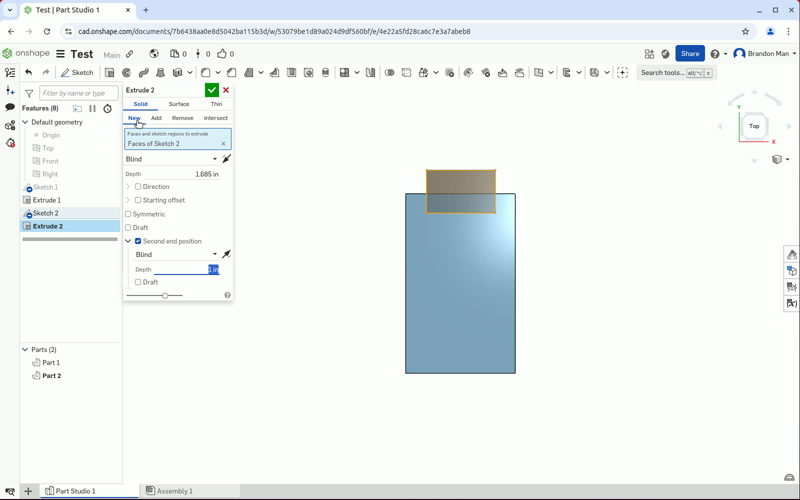
text(0.241)
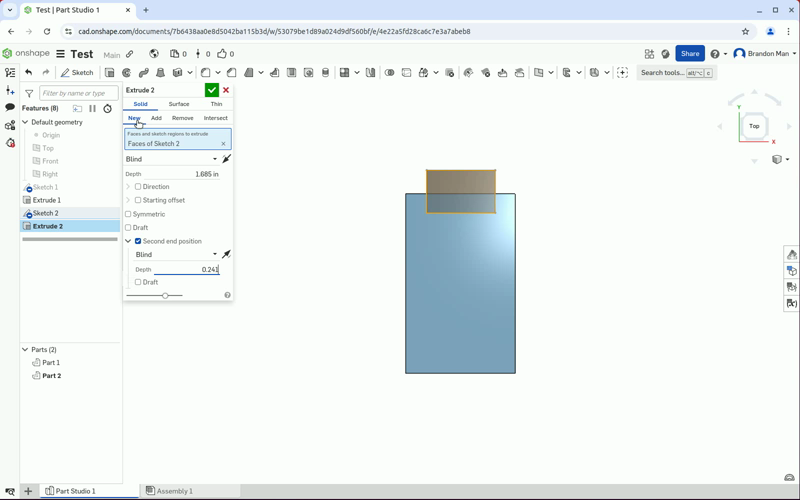
key(enter)
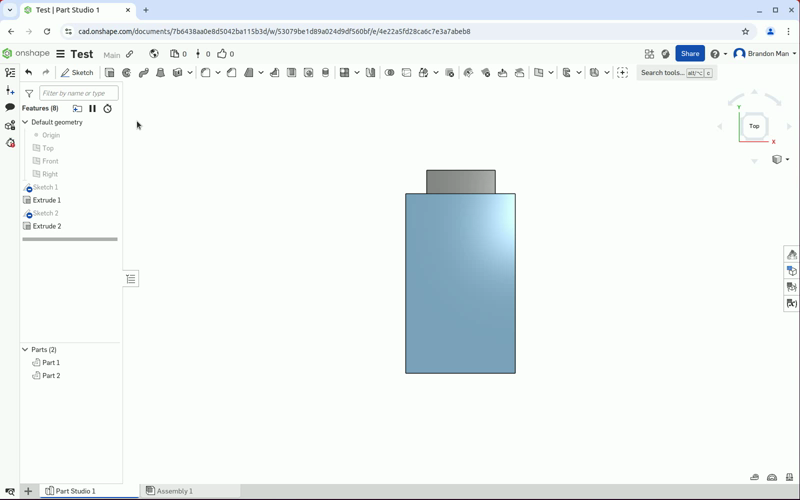
key(shift+h)
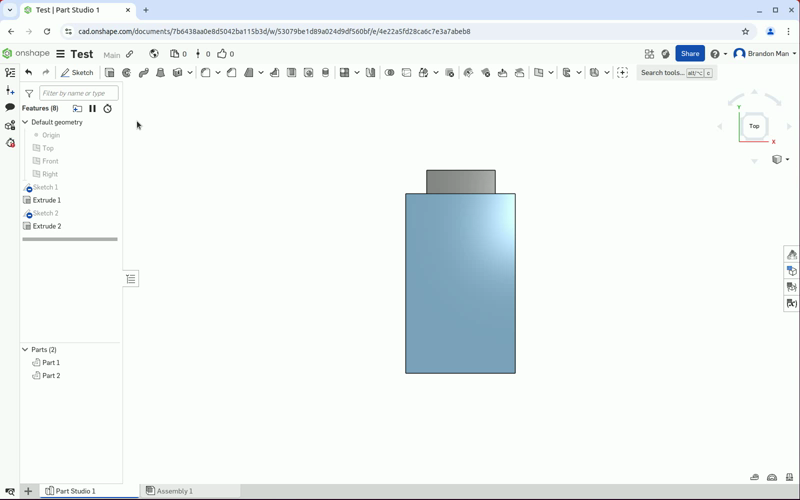
key(shift+h)
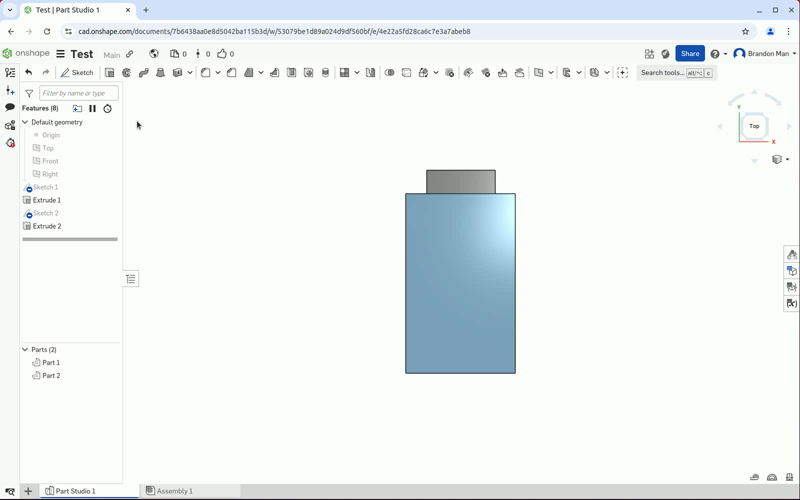
mouse_move(73, 189)
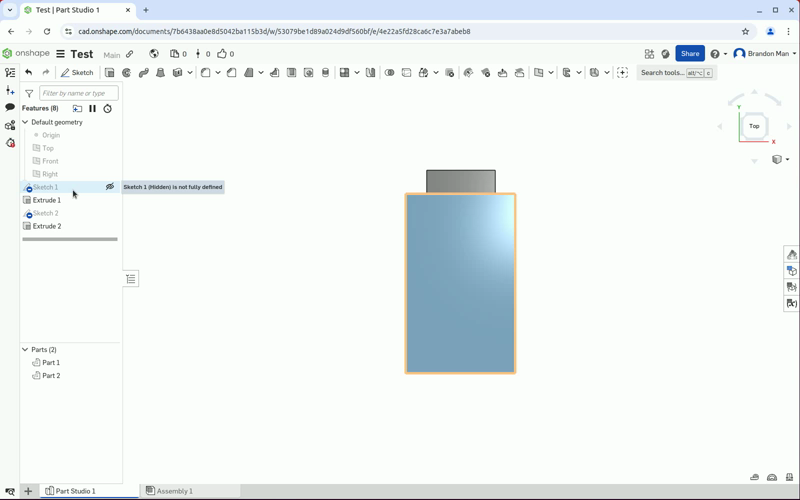
click(73, 189)
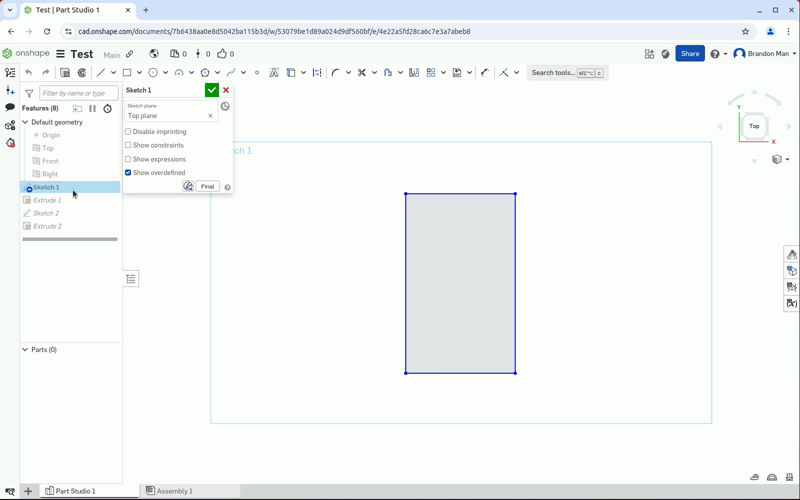
mouse_move(229, 92)
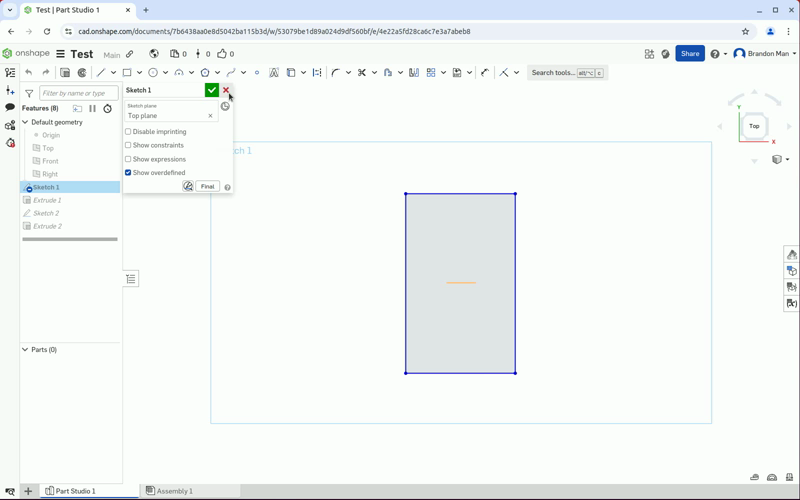
click(229, 92)
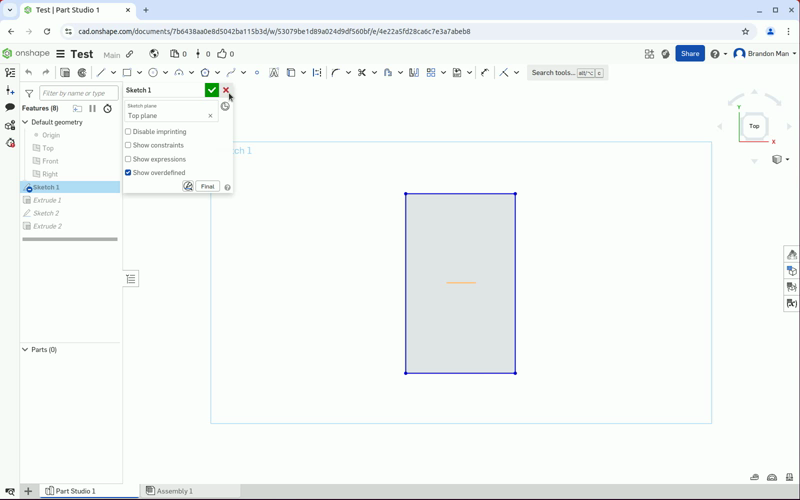
key(shift+s)
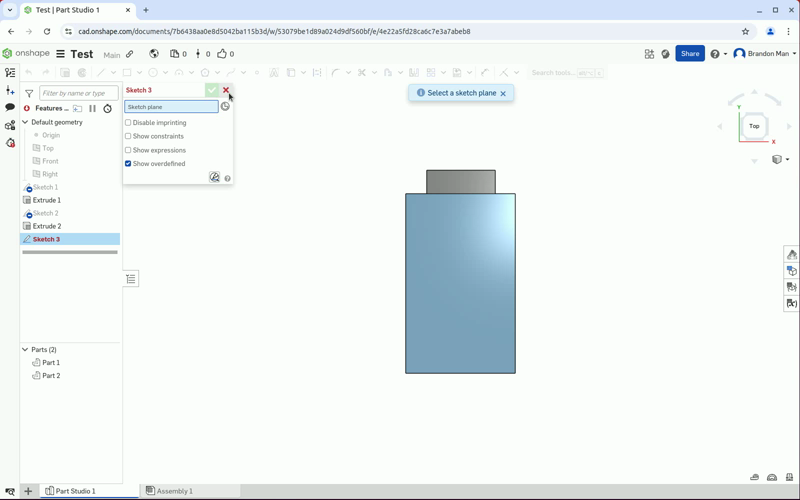
mouse_move(73, 150)
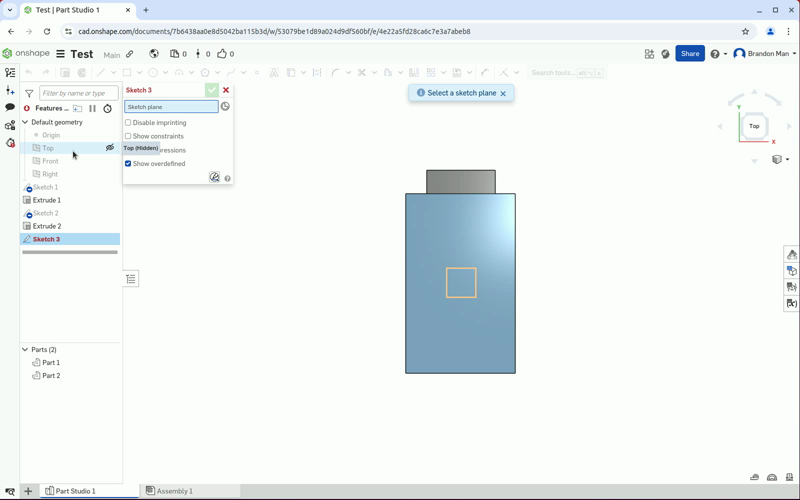
click(73, 150)
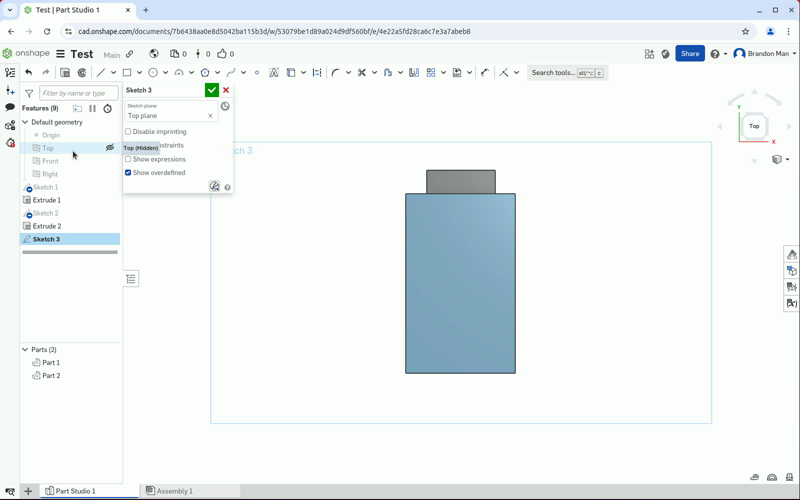
mouse_move(73, 352)
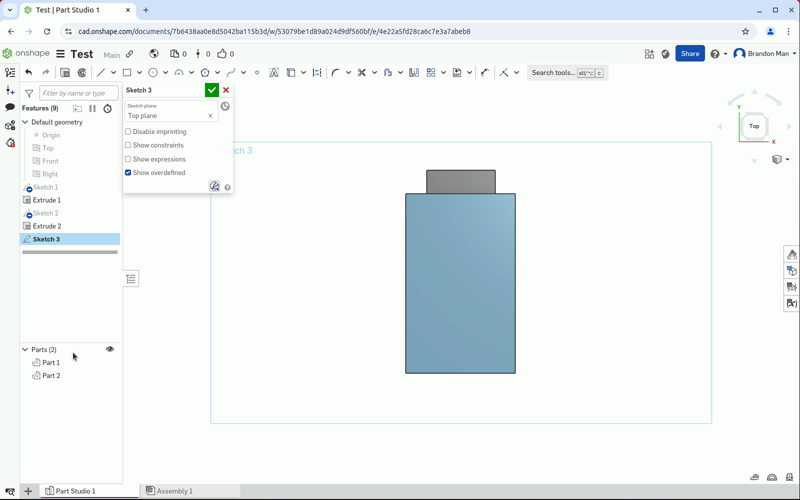
key(y)
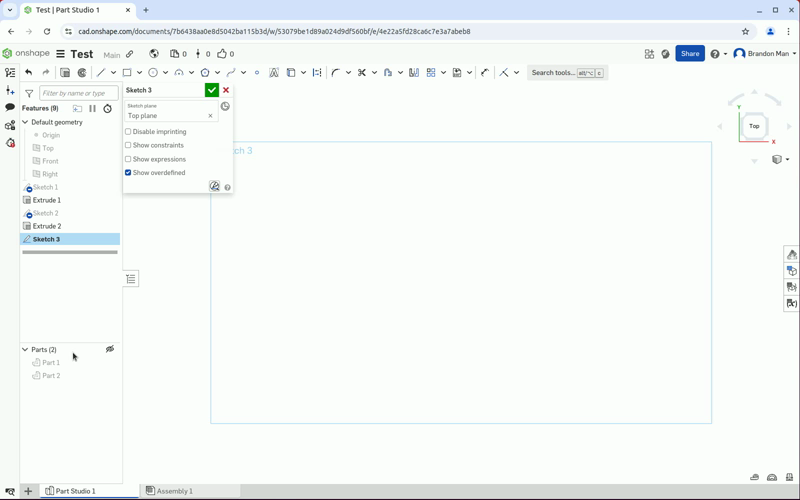
key(l)
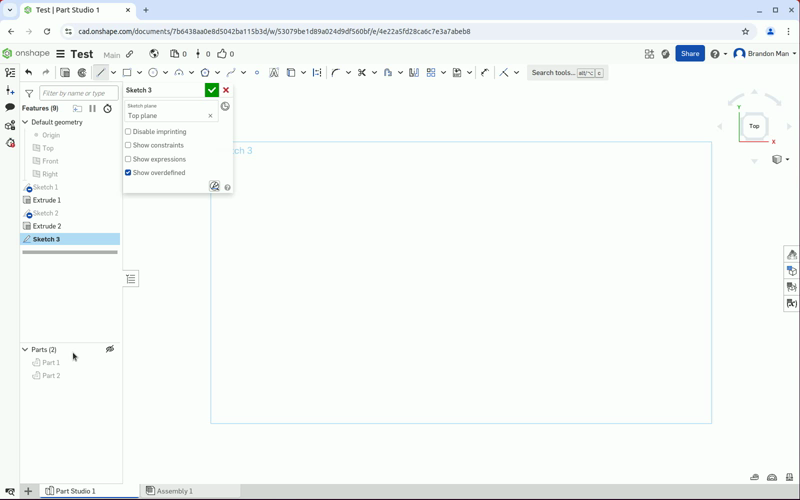
key_down(shift)
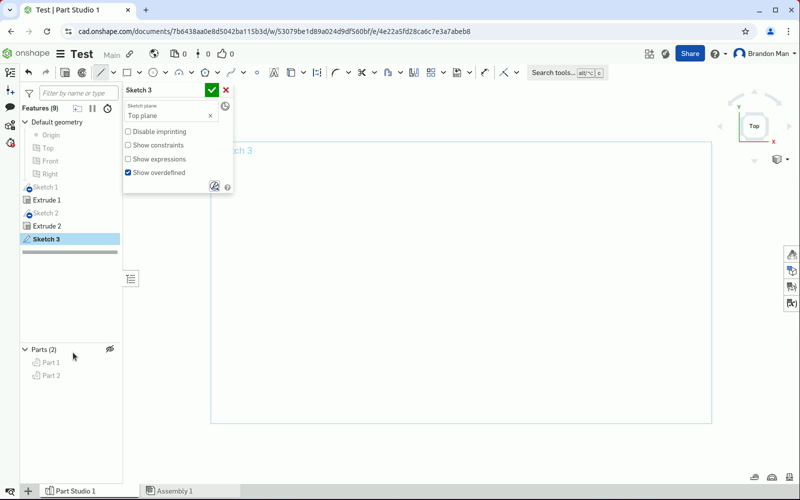
mouse_move(426, 395)
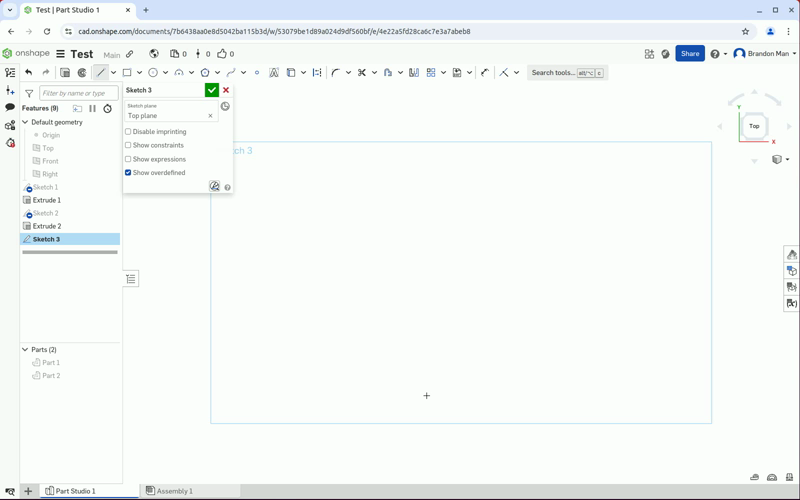
click(426, 395)
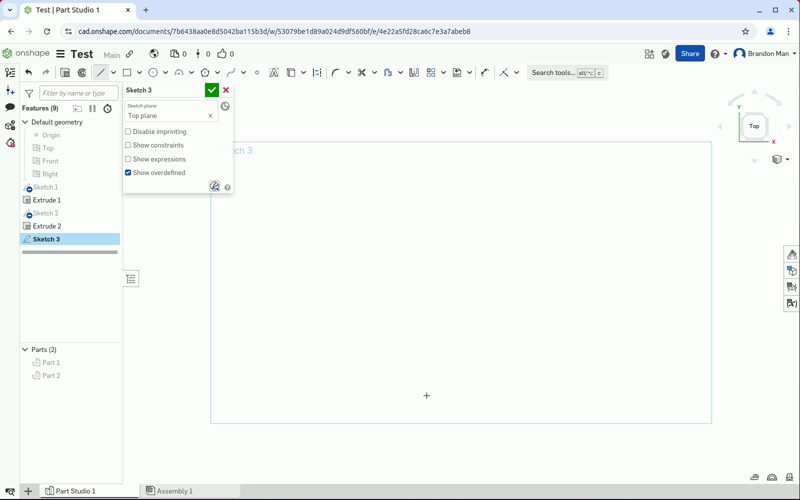
key_up(shift)
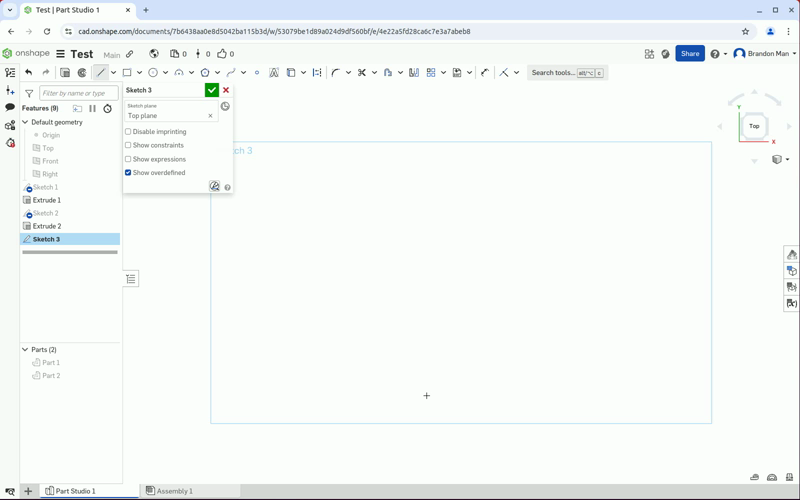
key_down(shift)
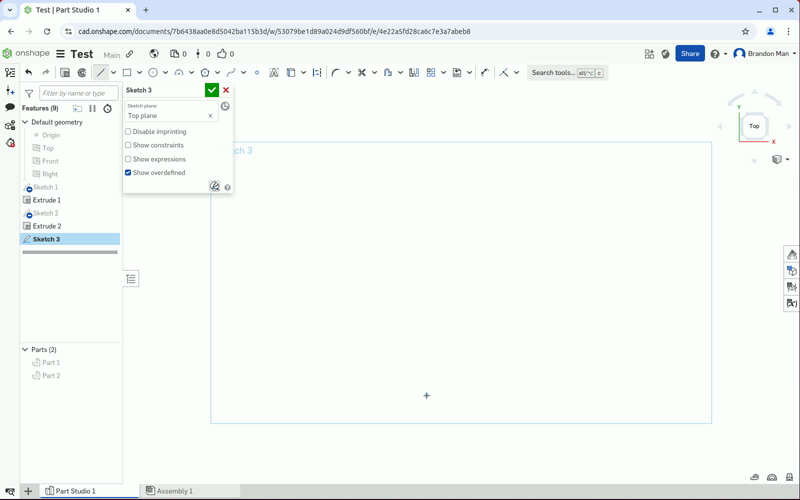
mouse_move(495, 395)
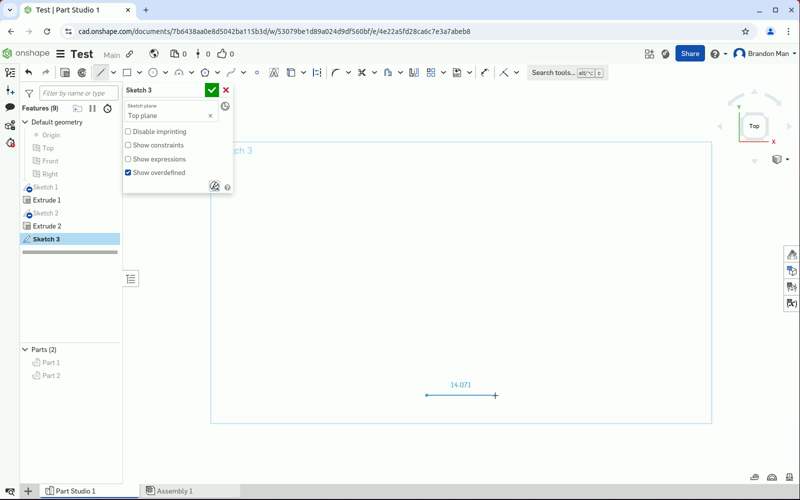
click(495, 395)
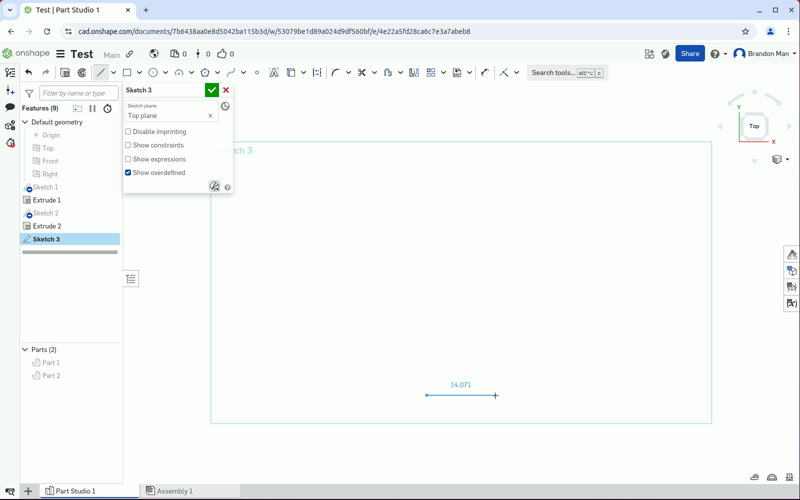
key_up(shift)
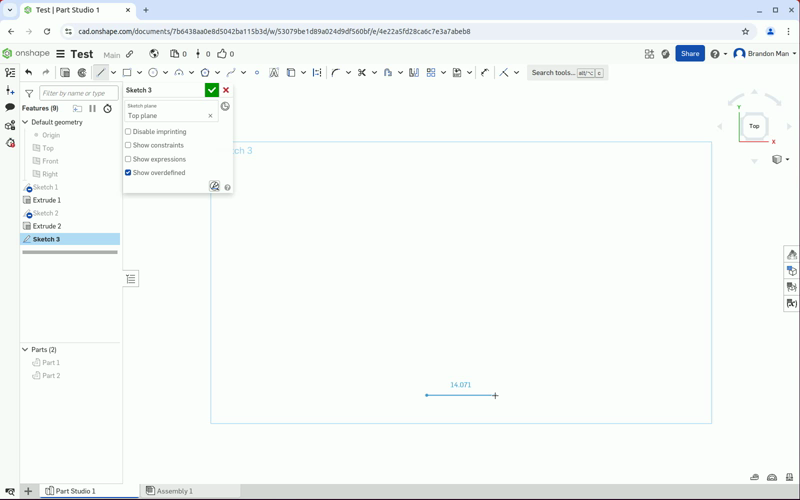
key_down(shift)
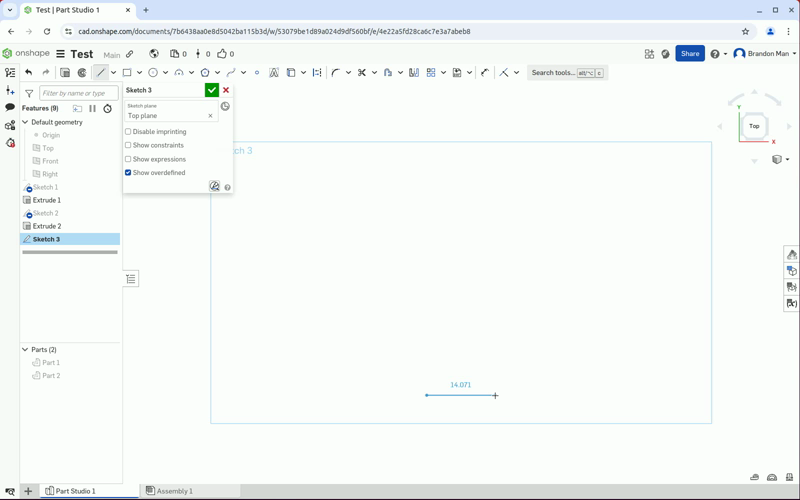
mouse_move(525, 395)
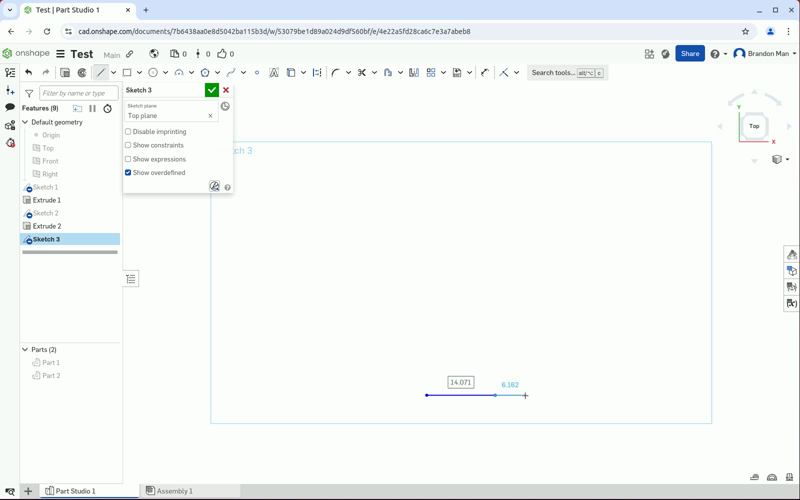
mouse_move(495, 352)
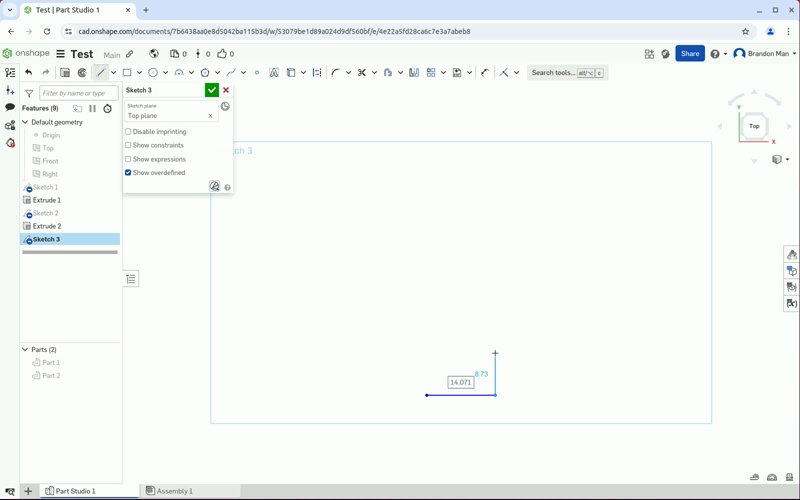
click(495, 352)
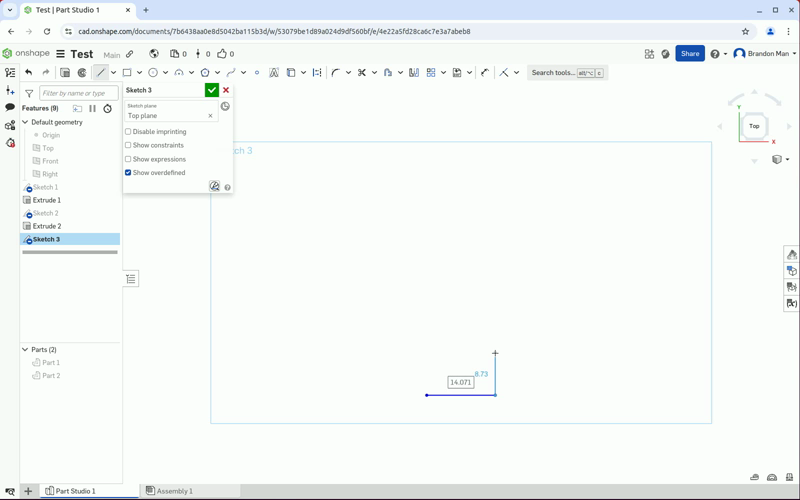
key_up(shift)
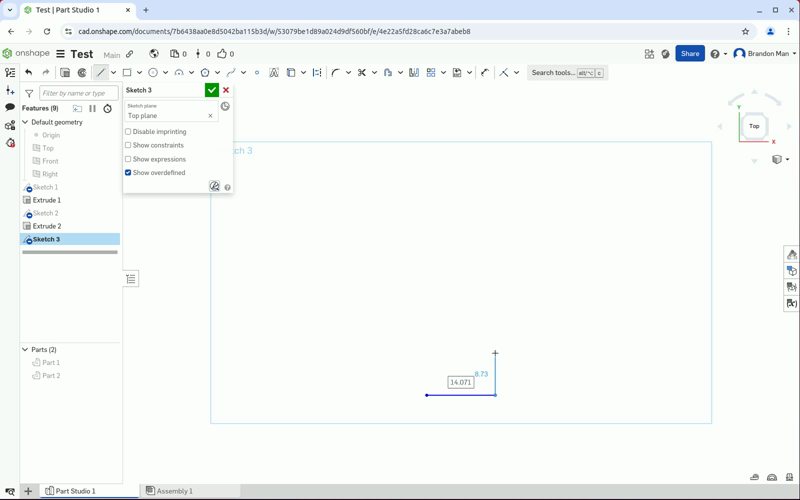
key_down(shift)
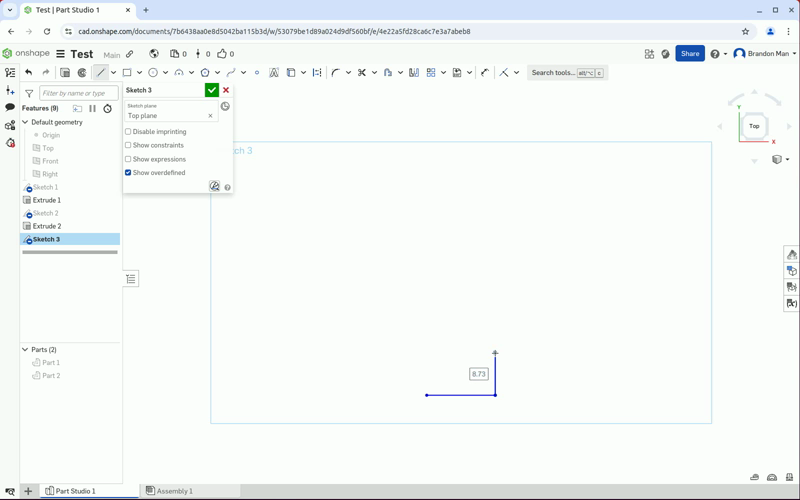
mouse_move(426, 352)
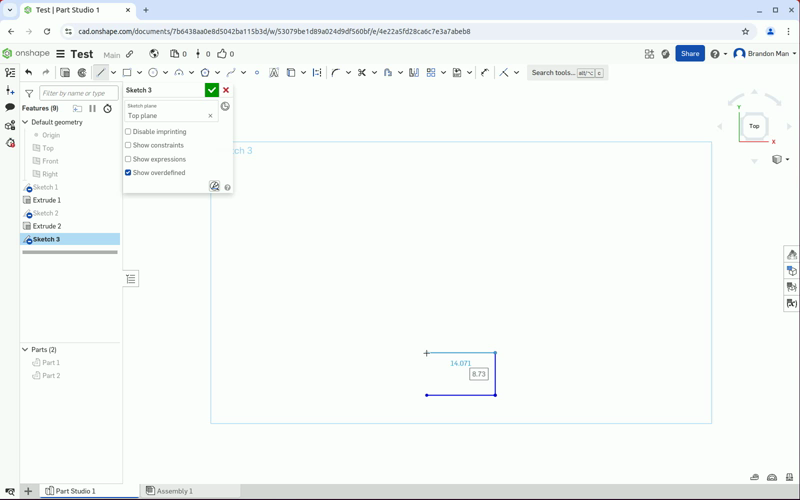
click(426, 352)
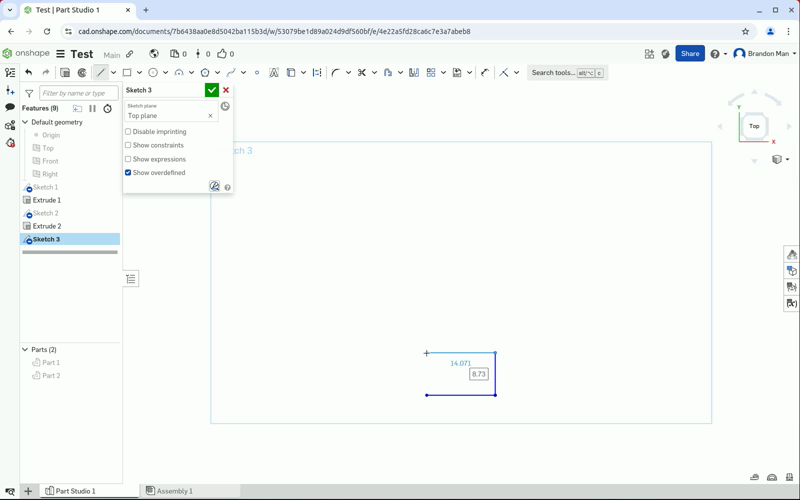
key_up(shift)
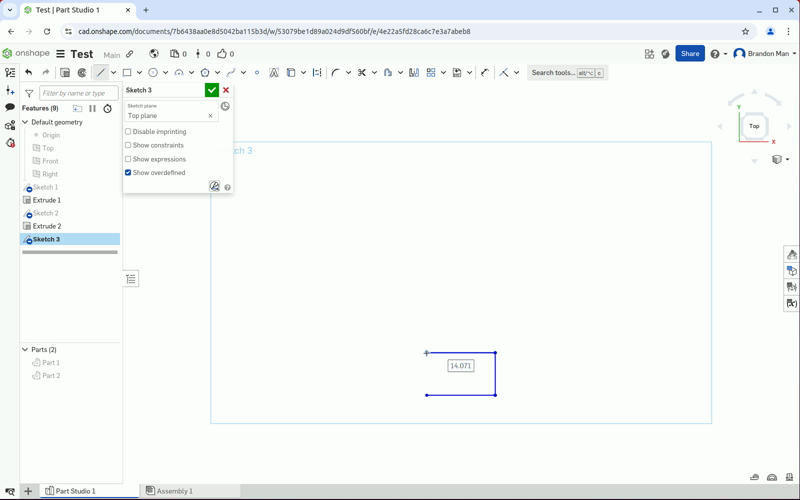
mouse_move(456, 352)
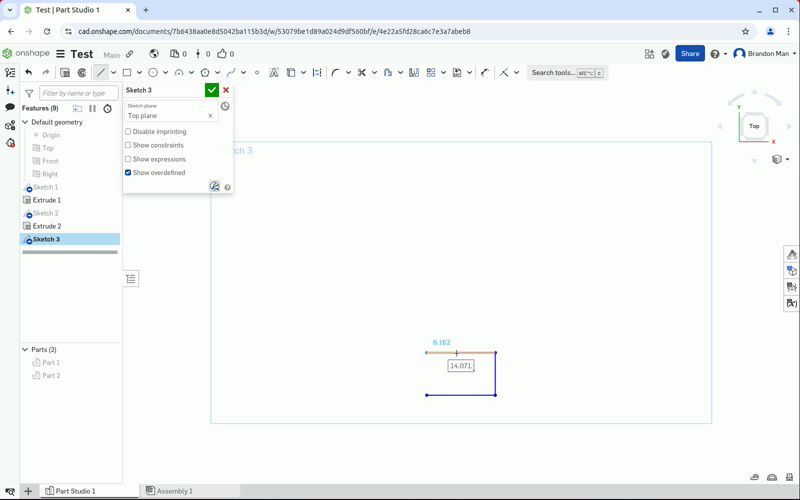
key_down(shift)
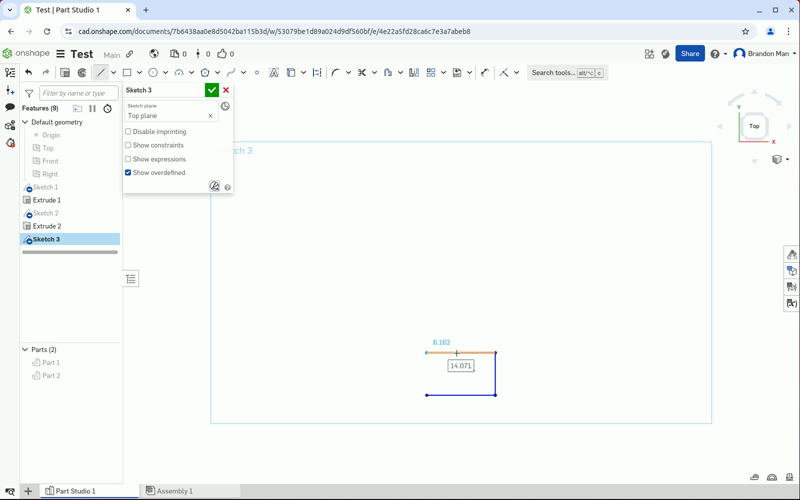
mouse_move(426, 395)
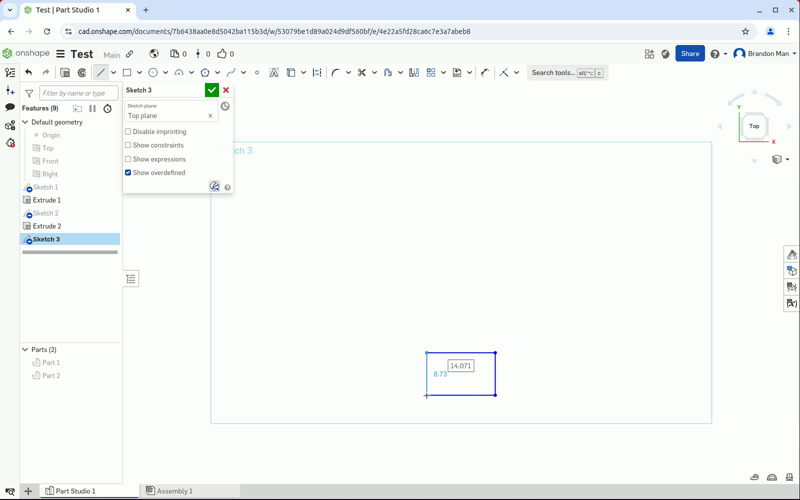
key_up(shift)
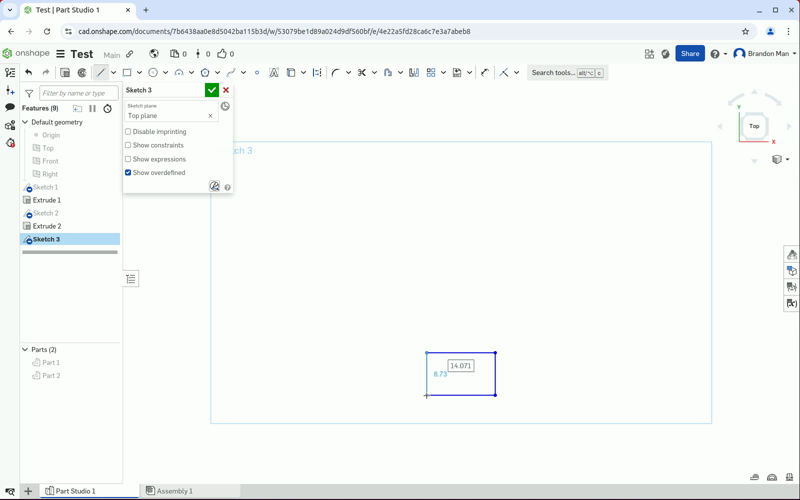
click(426, 395)
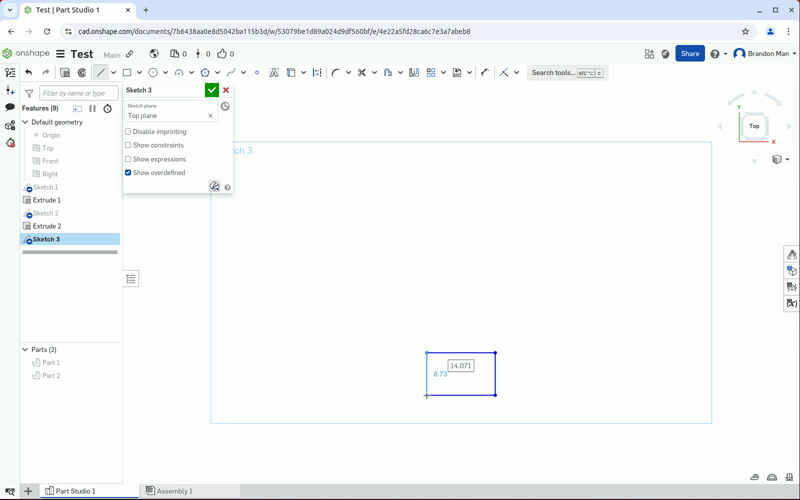
key(esc)
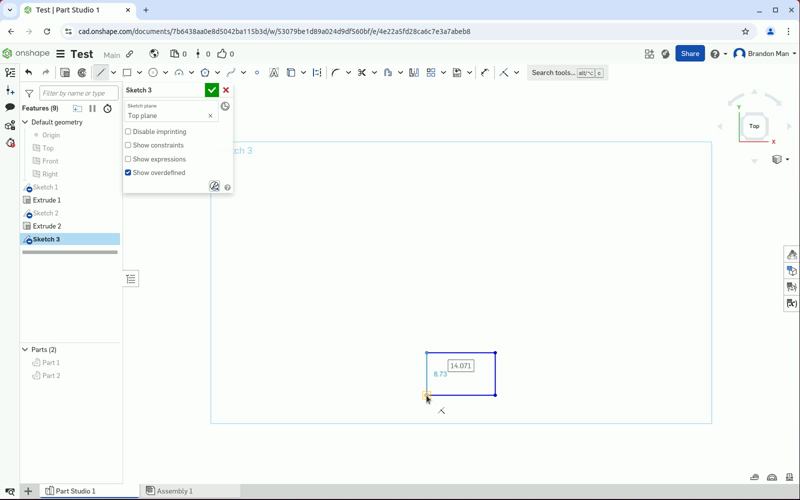
mouse_move(451, 385)
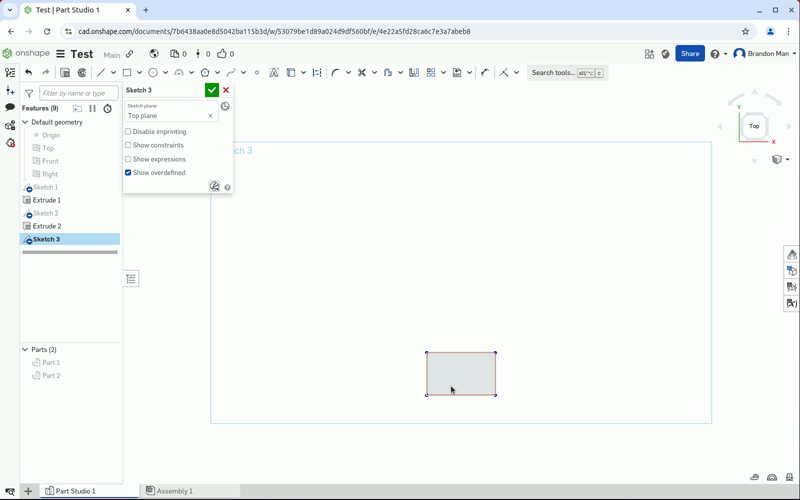
click(451, 385)
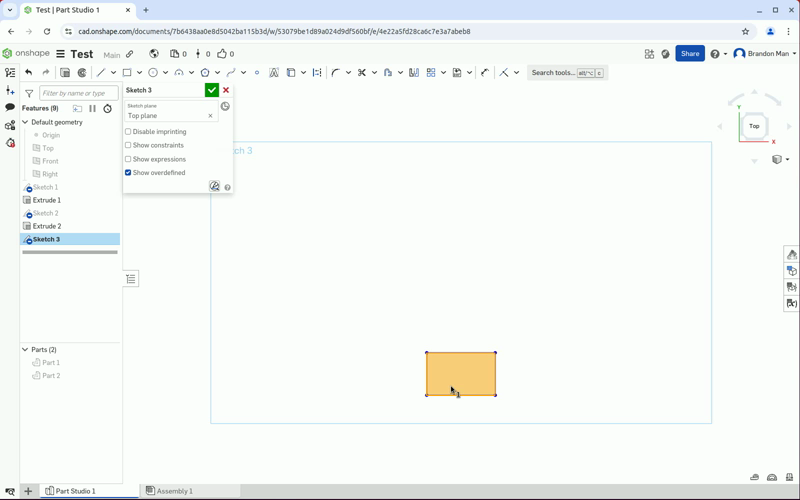
mouse_move(73, 352)
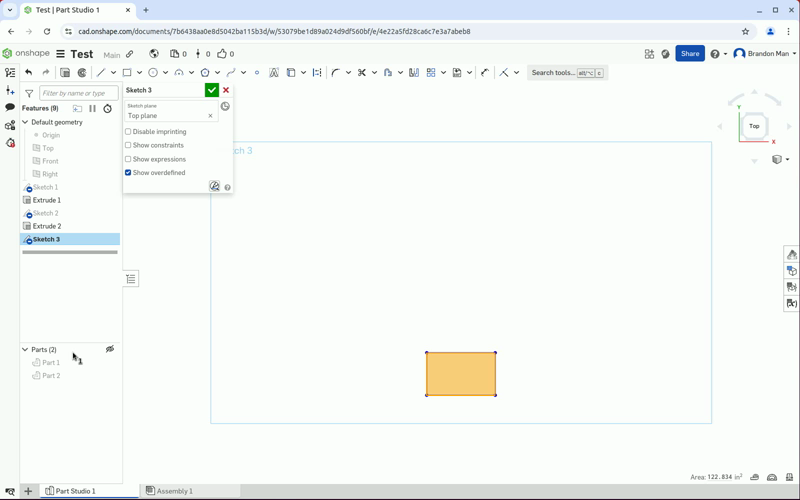
key(shift+y)
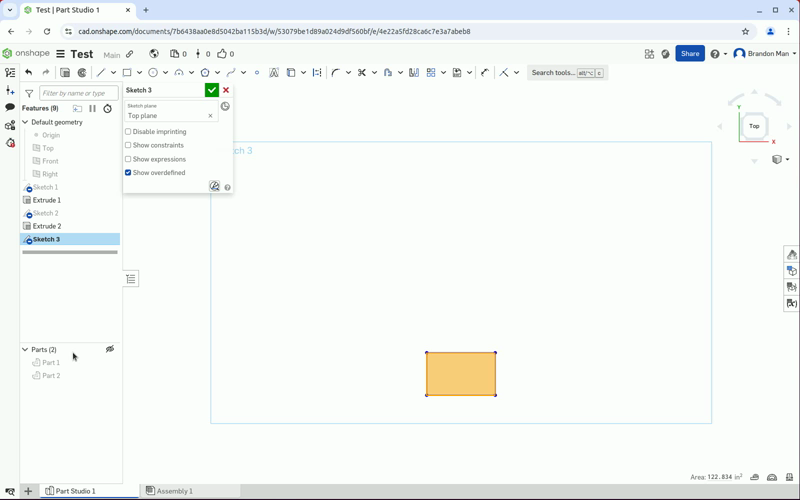
key(shift+e)
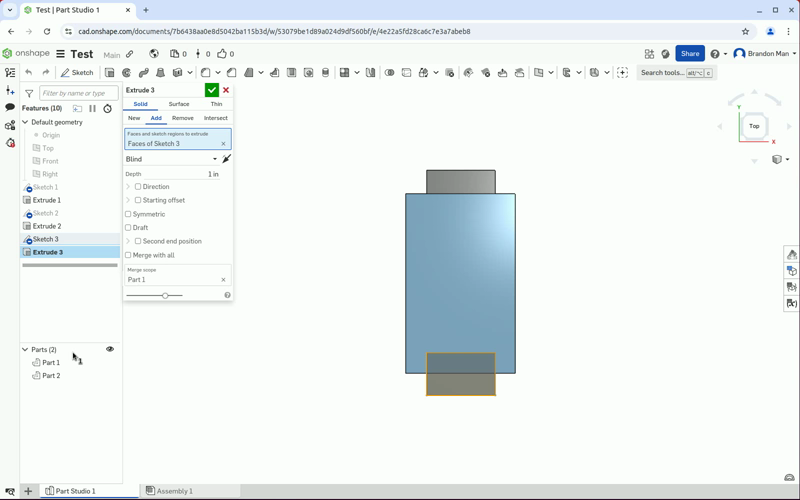
mouse_move(143, 106)
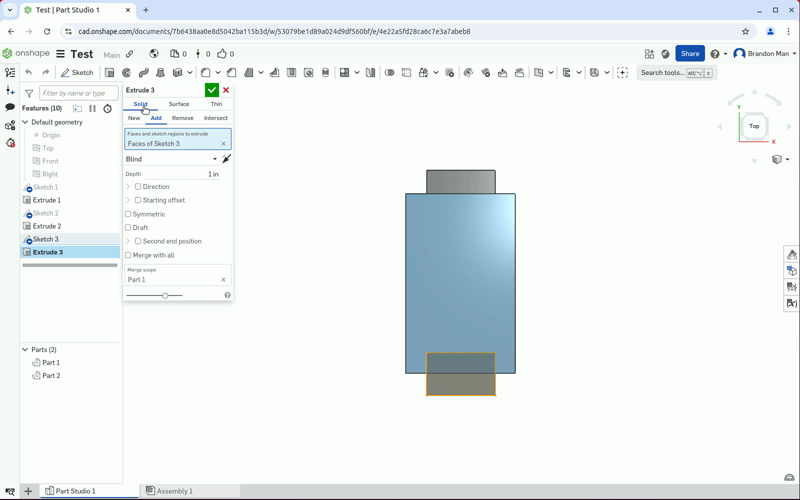
click(143, 106)
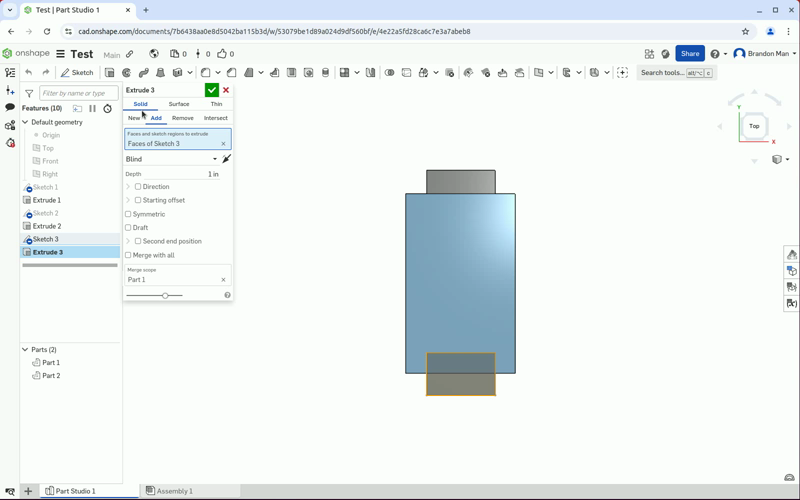
mouse_move(137, 120)
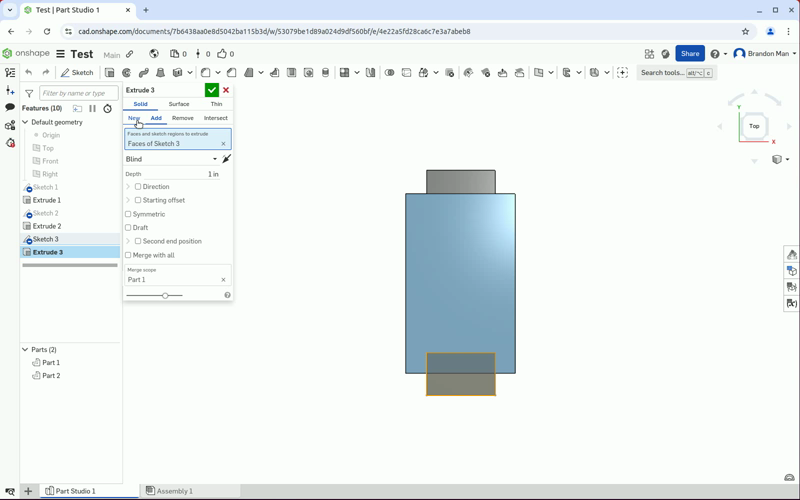
click(137, 120)
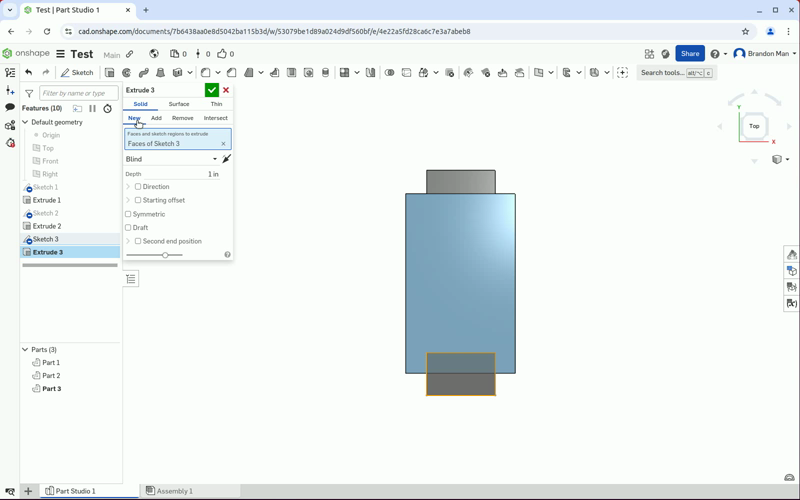
key(tab, 4)
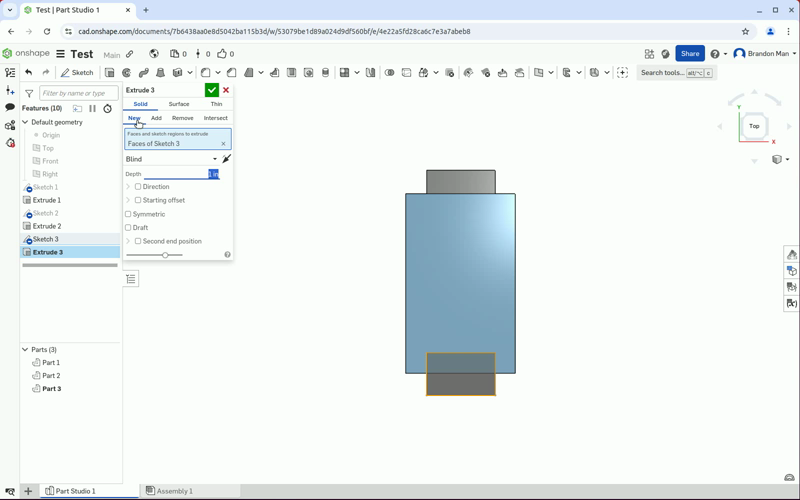
text(1.685)
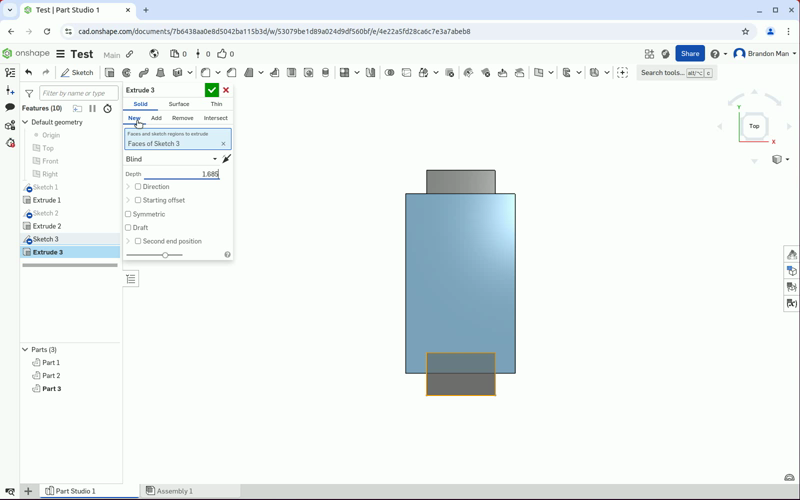
key(tab, 3)
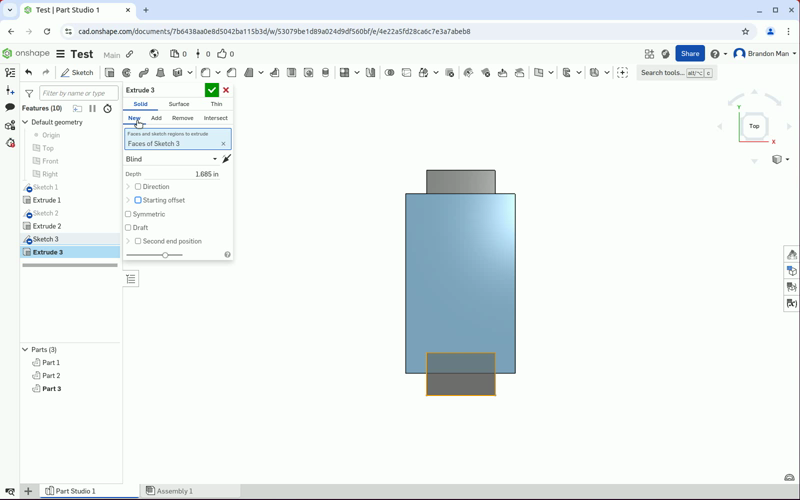
key(tab, 2)
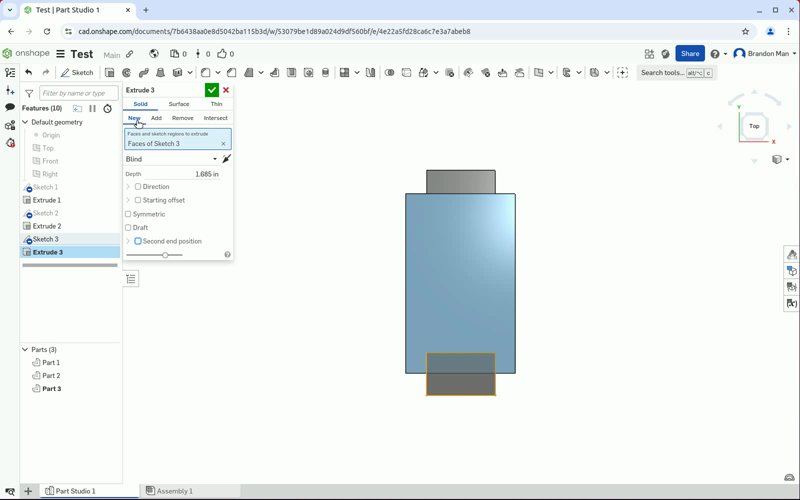
key(space)
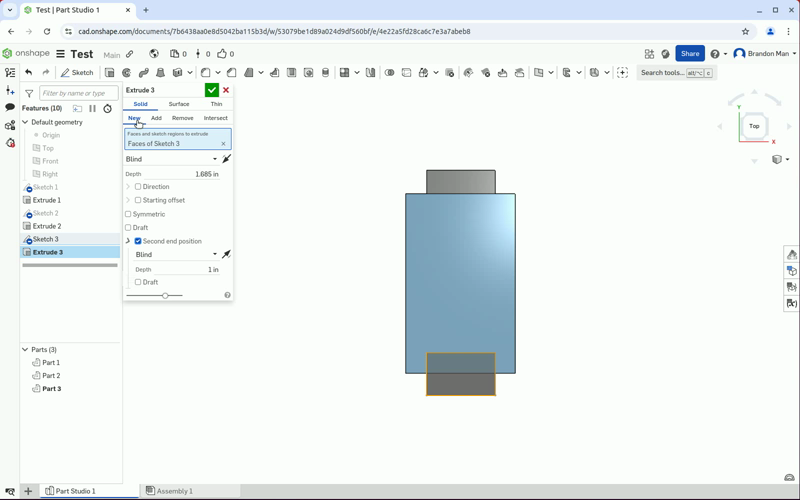
key(tab, 3)
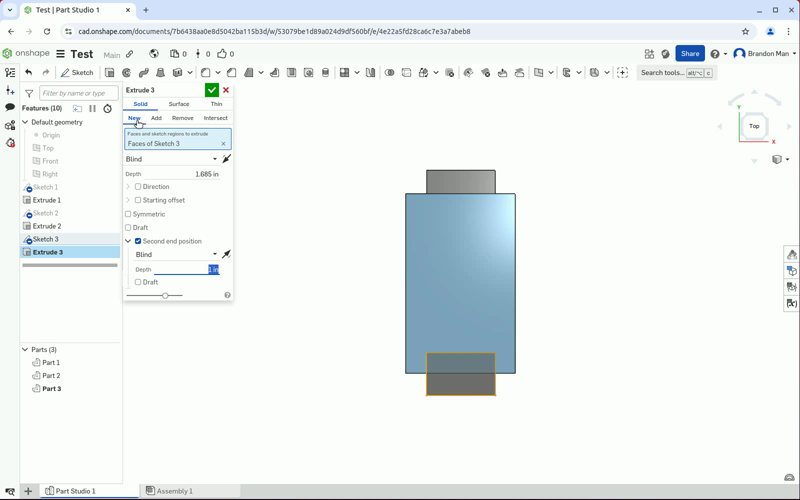
text(0.241)
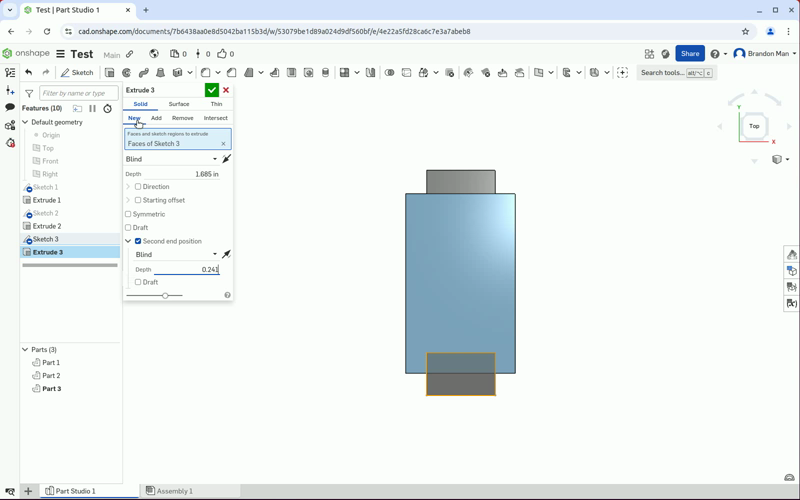
key(enter)
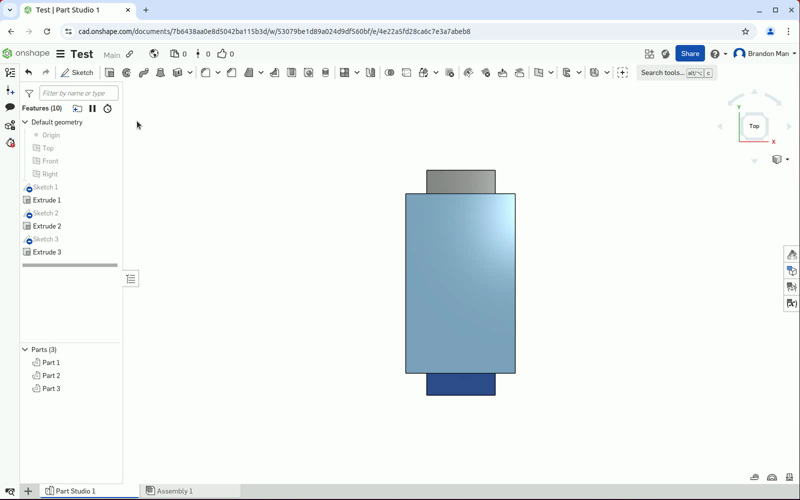
key(shift+h)
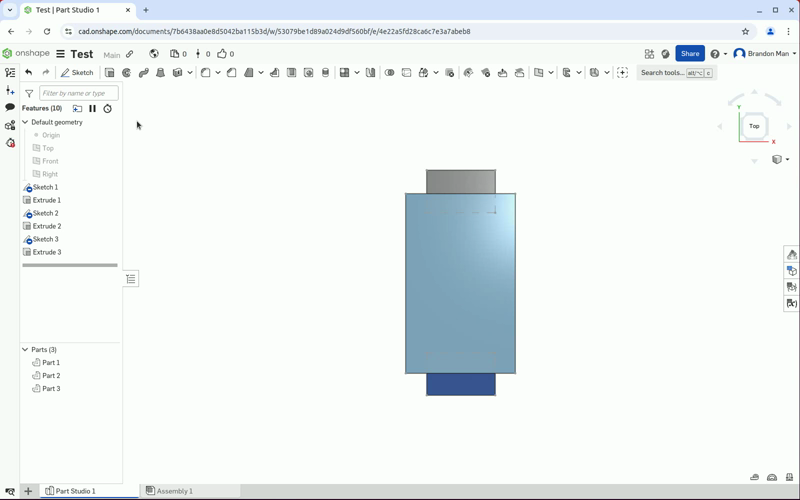
key(shift+h)
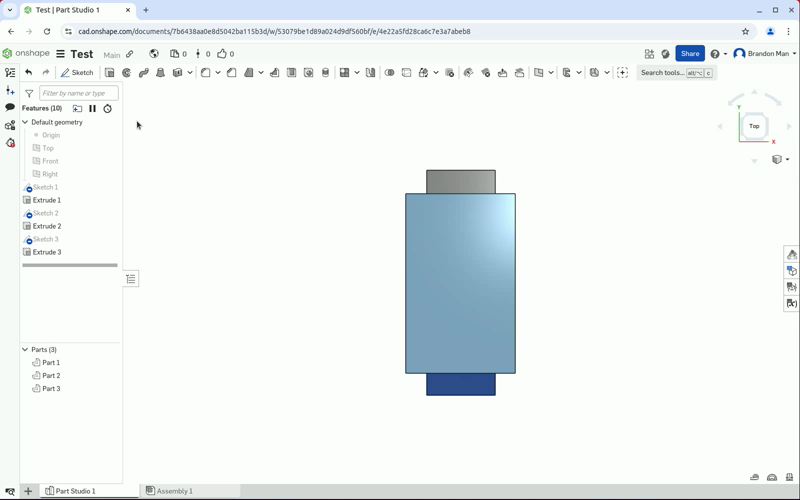
mouse_move(73, 189)
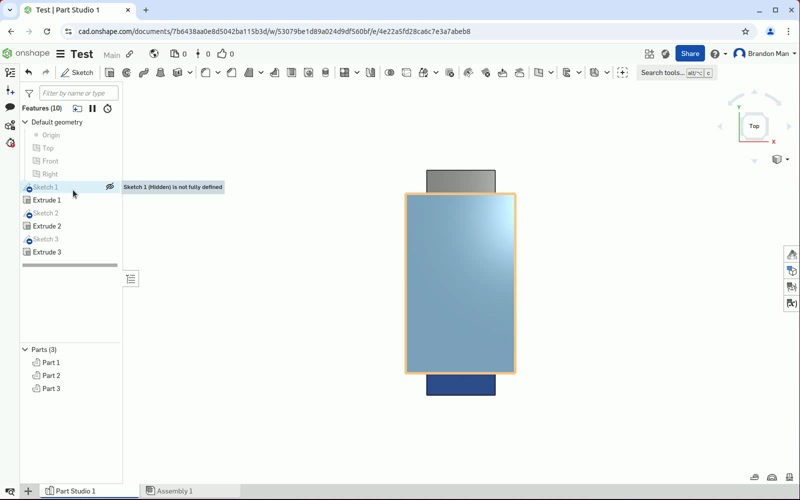
click(73, 189)
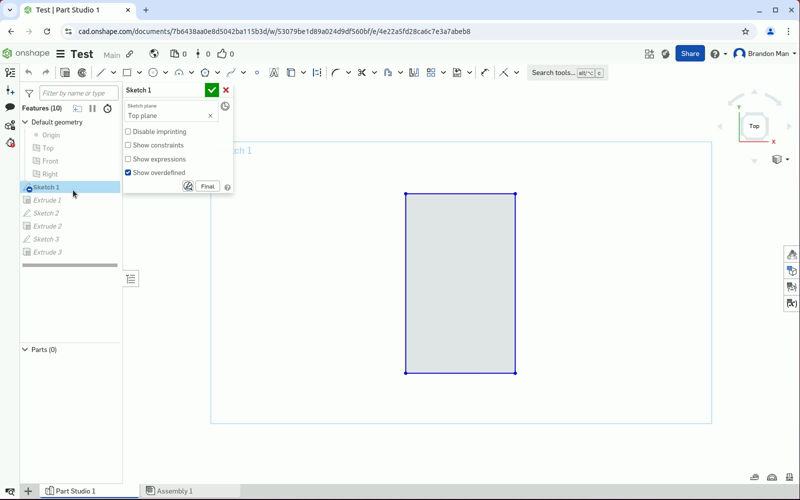
mouse_move(229, 92)
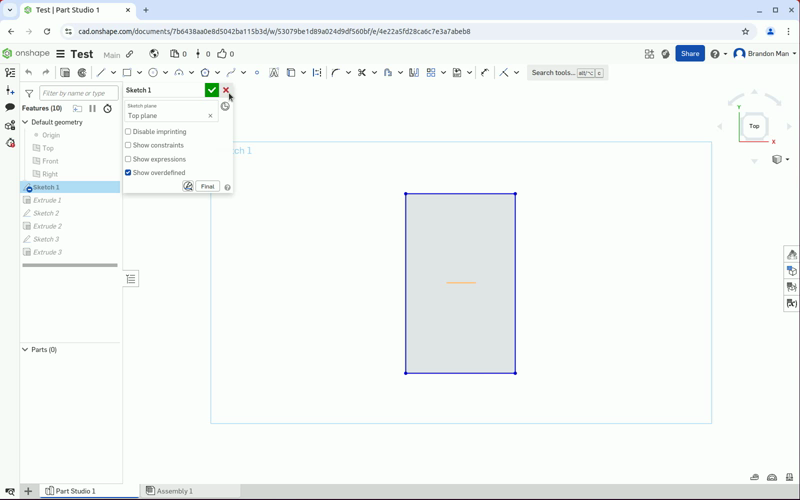
click(229, 92)
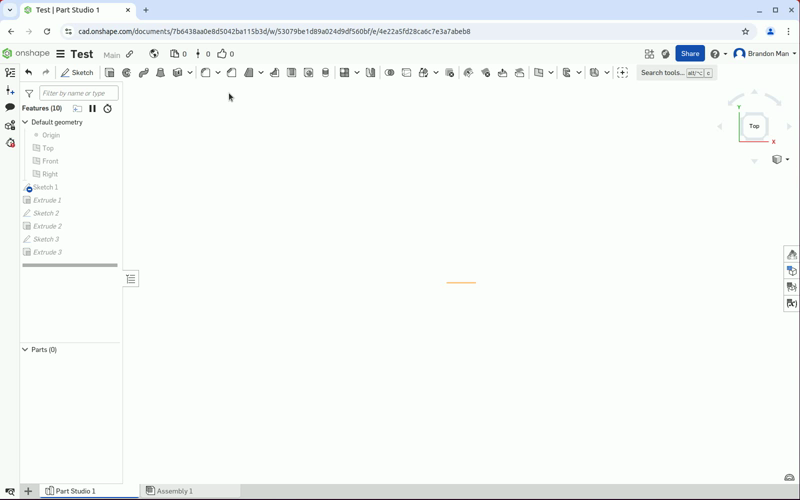
mouse_move(541, 75)
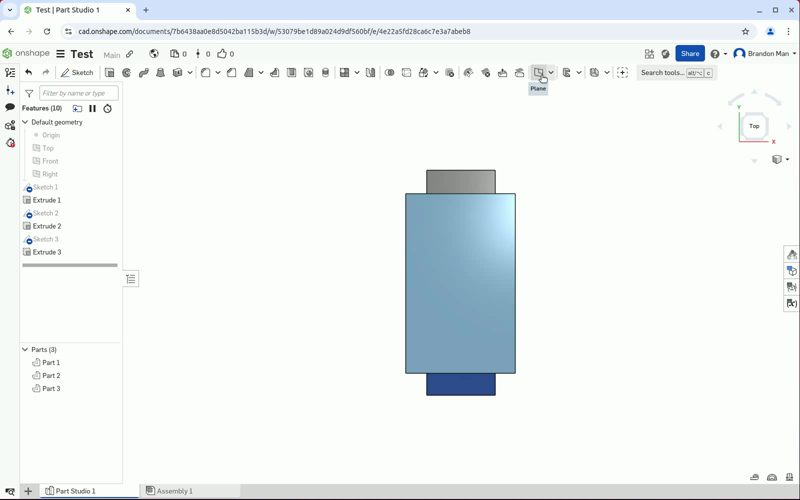
click(541, 75)
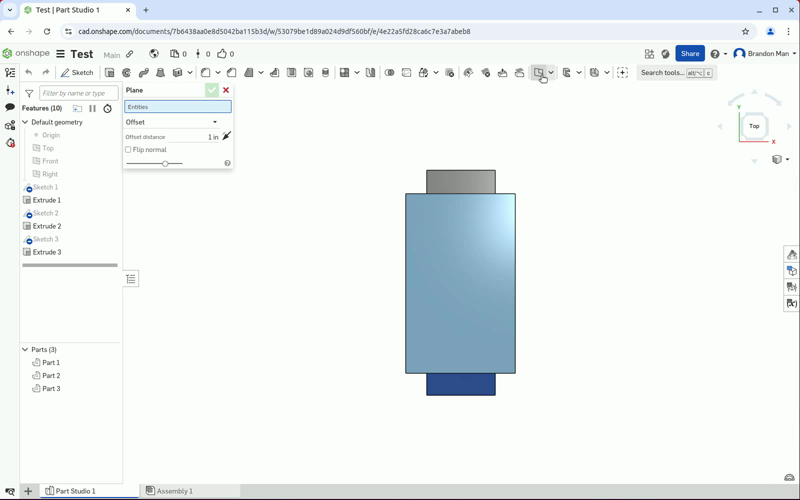
mouse_move(73, 150)
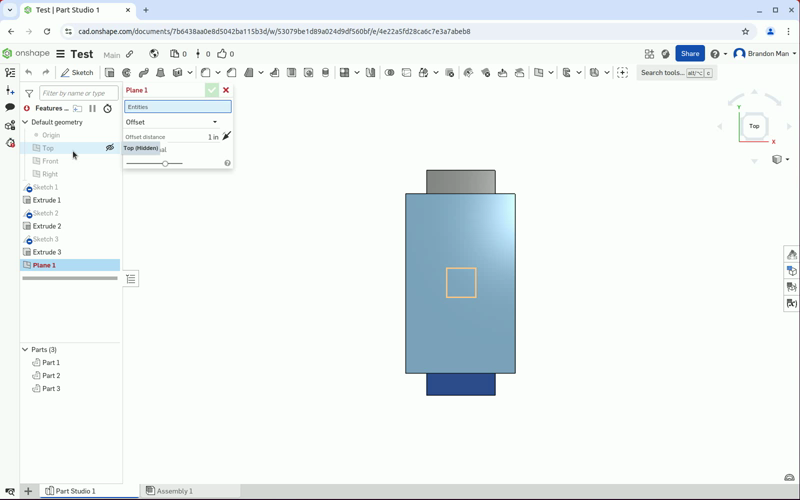
click(73, 150)
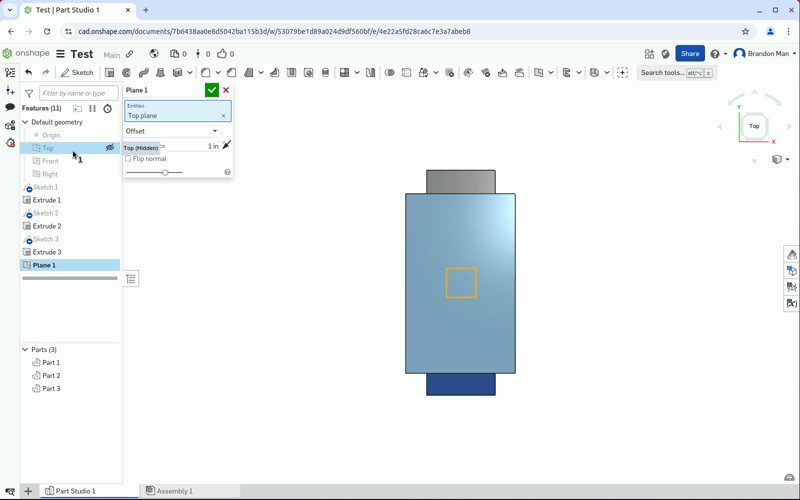
key(tab, 2)
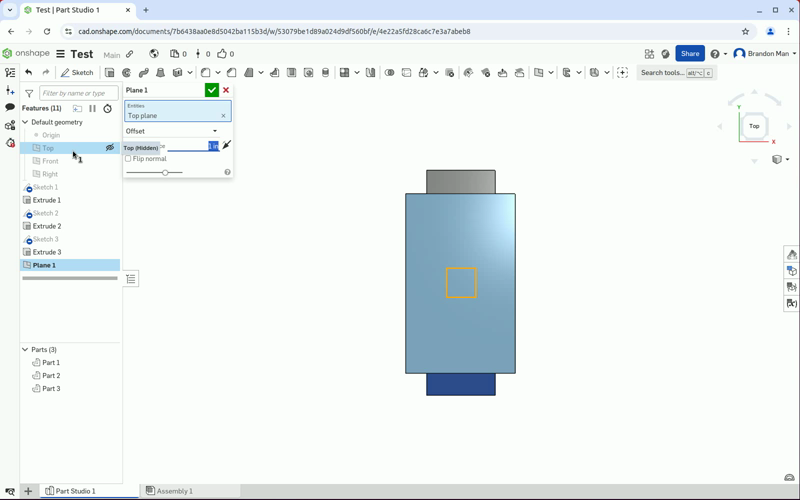
text(10.599)
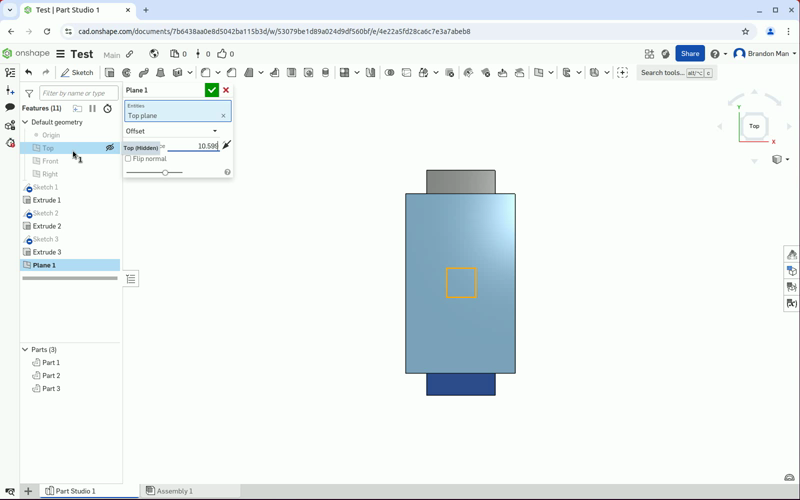
key(enter, 2)
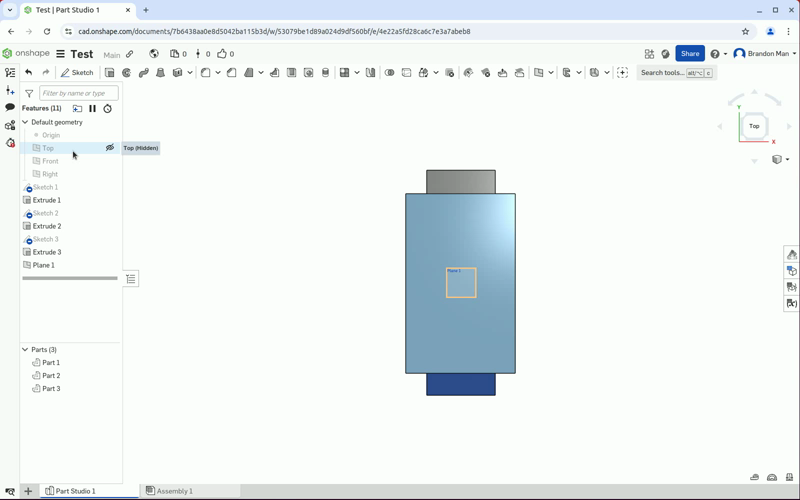
key(shift+s)
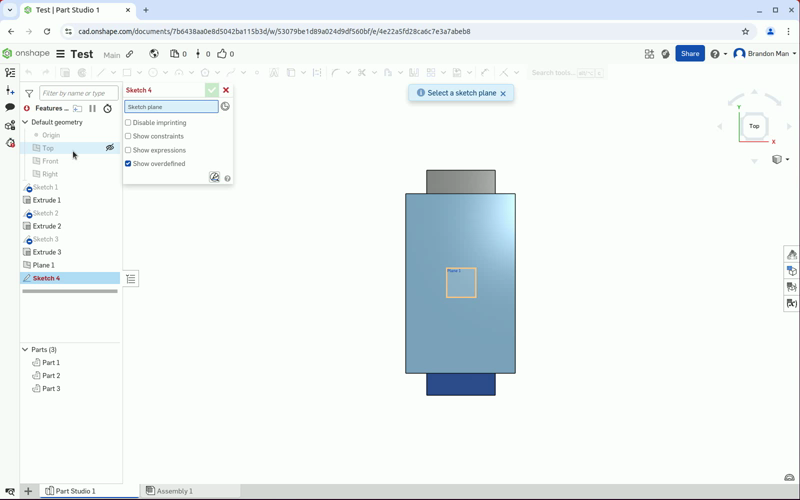
mouse_move(73, 267)
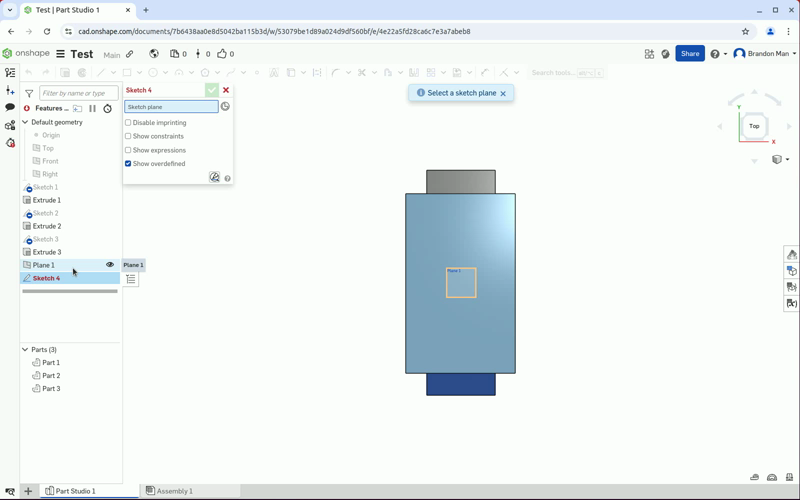
click(73, 267)
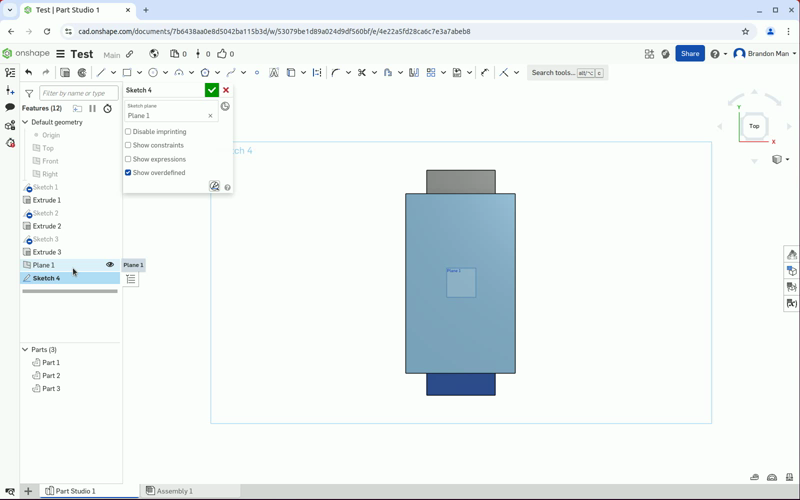
mouse_move(73, 352)
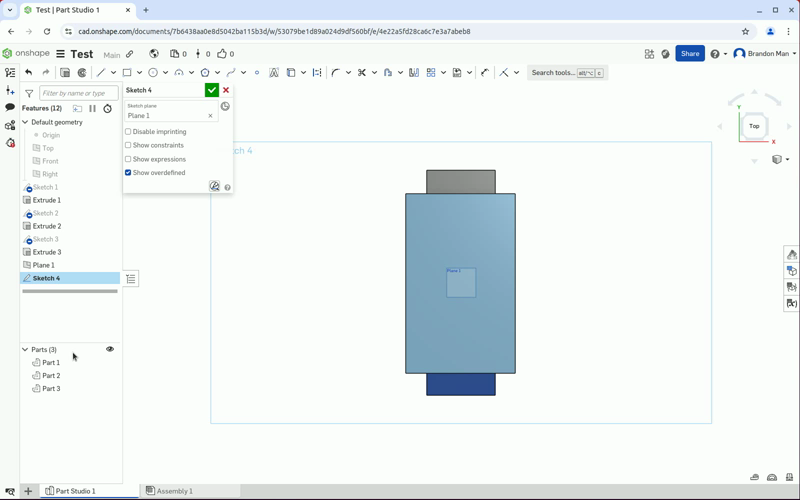
key(y)
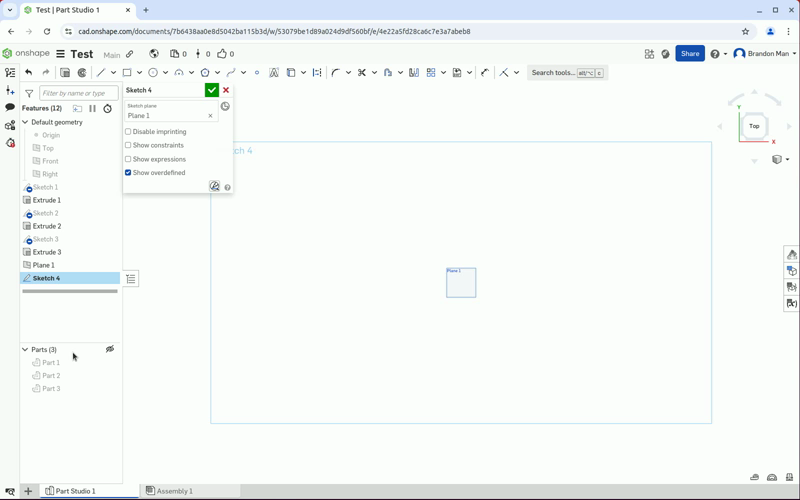
key(l)
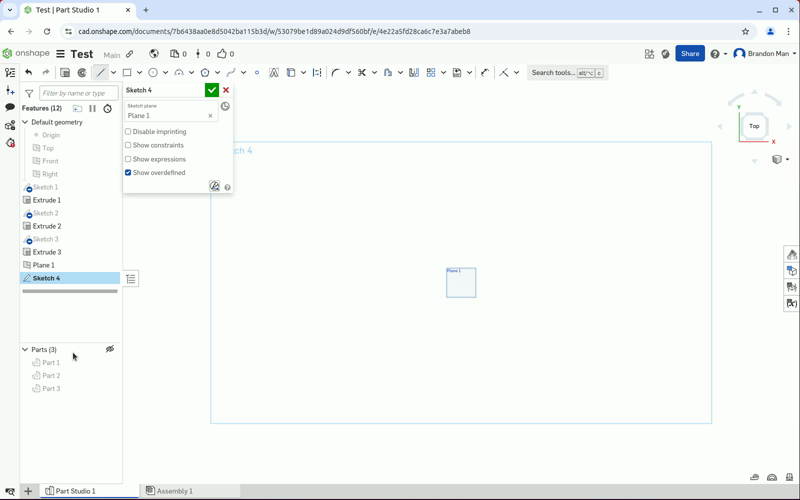
key_down(shift)
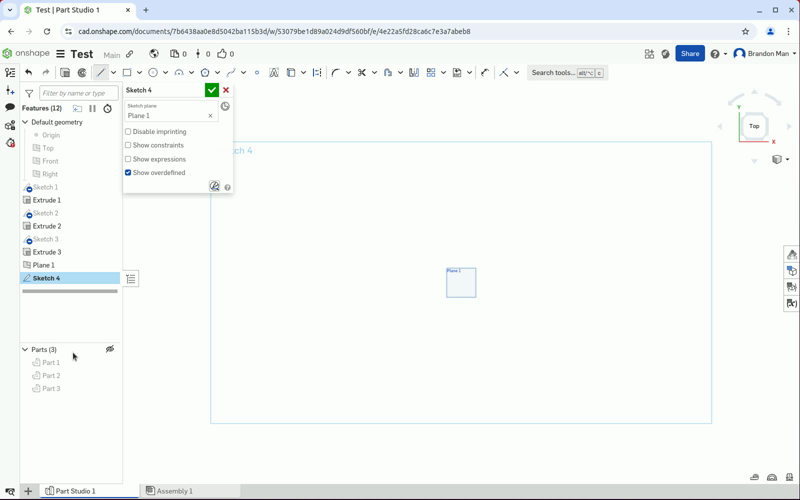
mouse_move(412, 347)
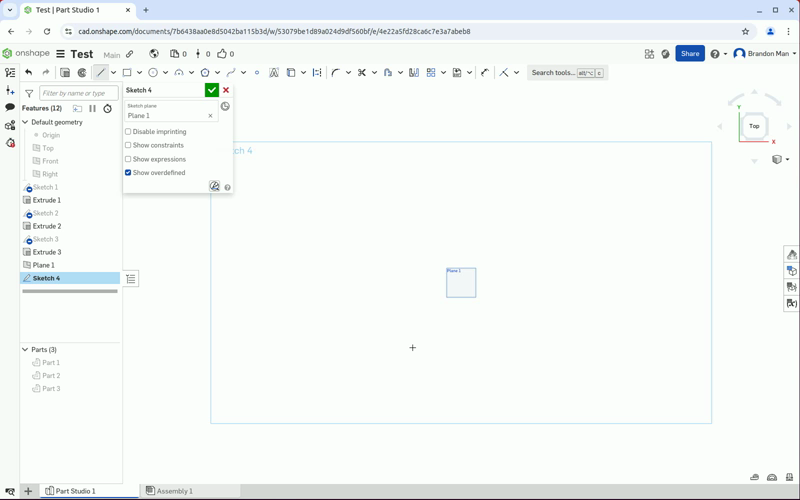
click(412, 347)
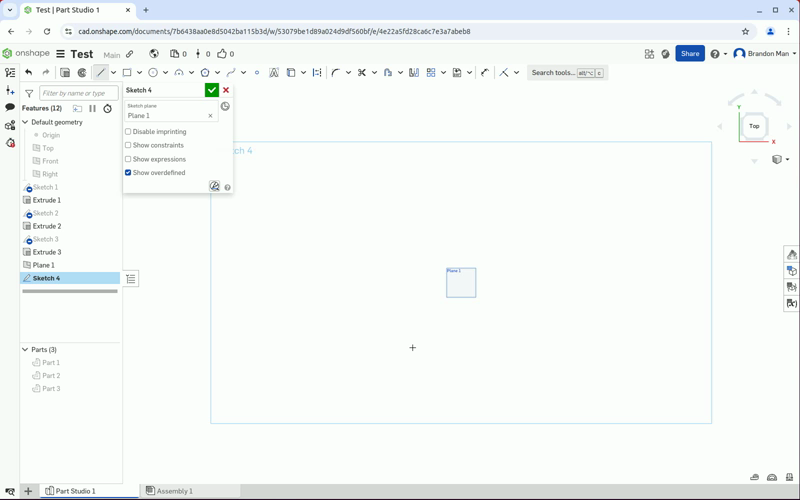
key_up(shift)
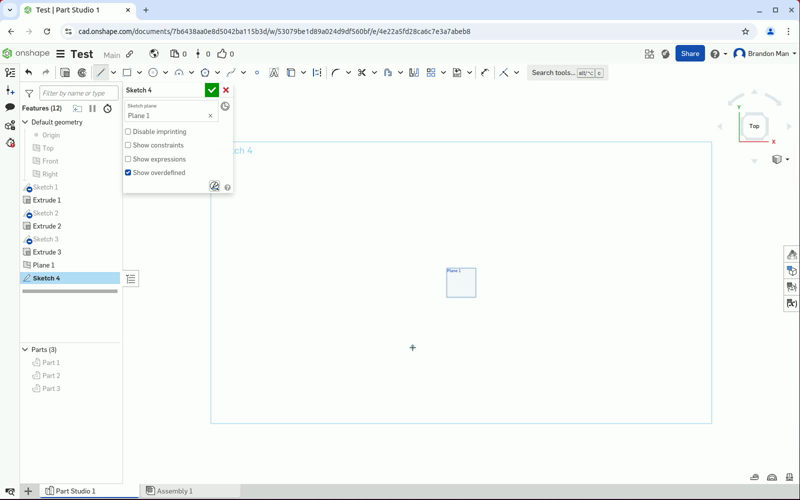
key_down(shift)
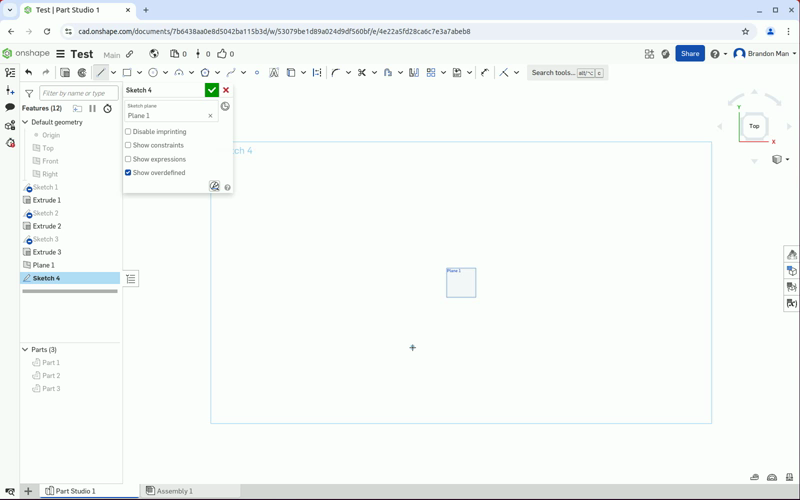
mouse_move(509, 347)
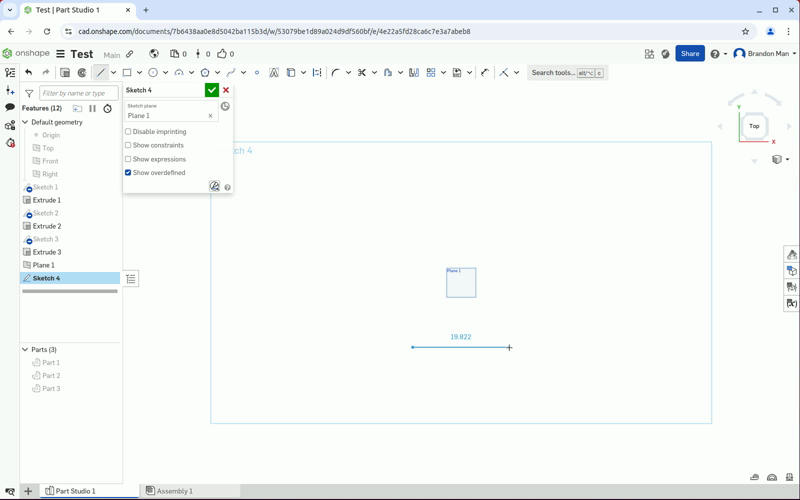
click(509, 347)
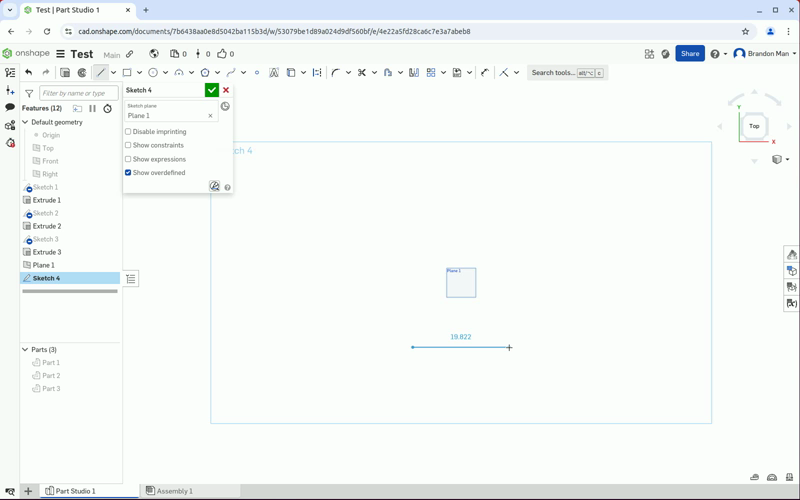
key_up(shift)
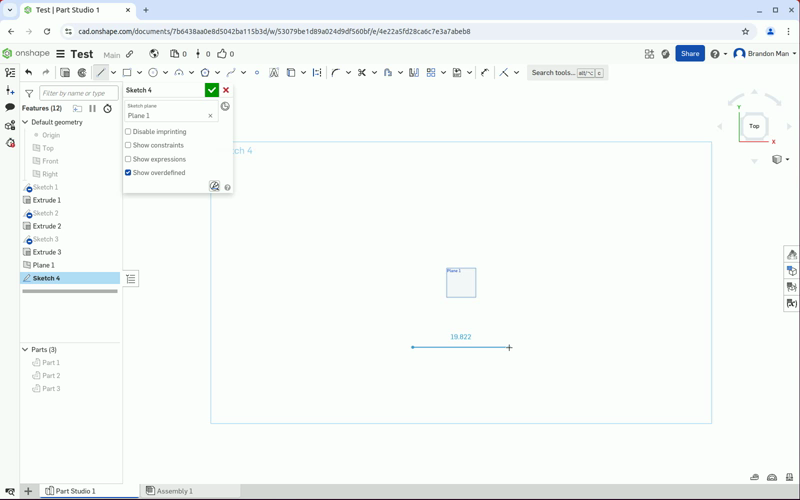
key_down(shift)
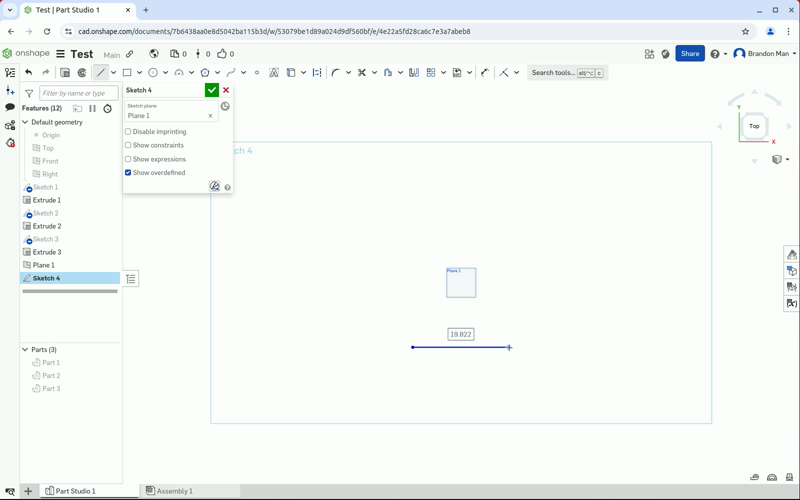
mouse_move(539, 347)
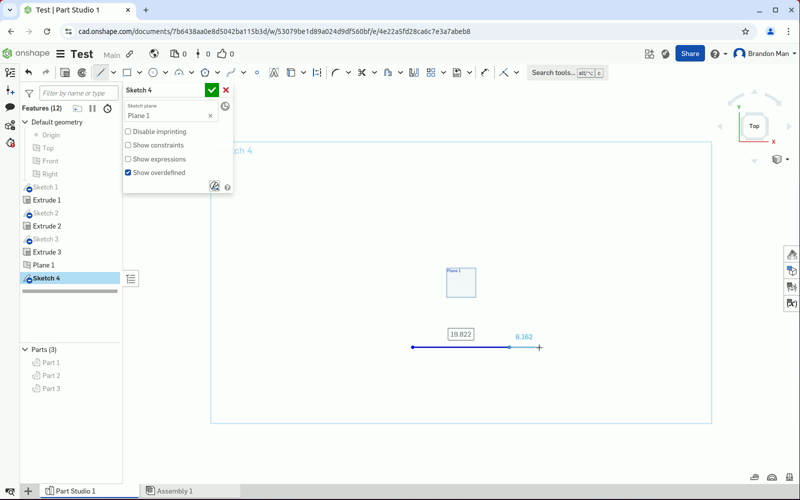
mouse_move(509, 334)
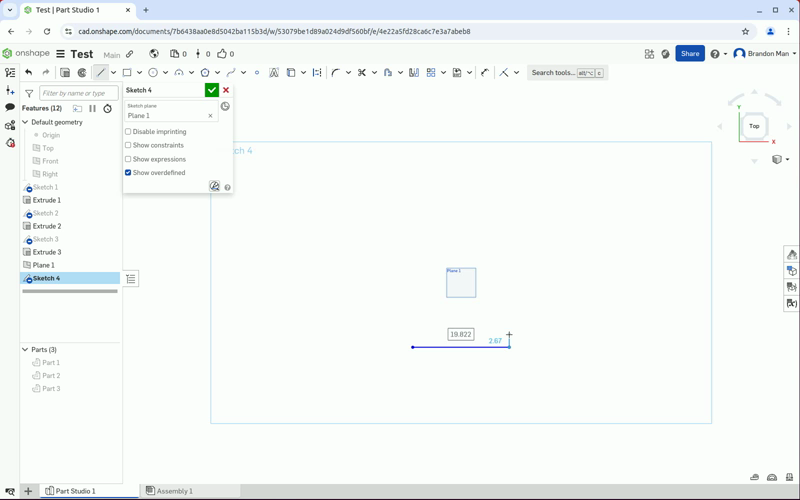
click(509, 334)
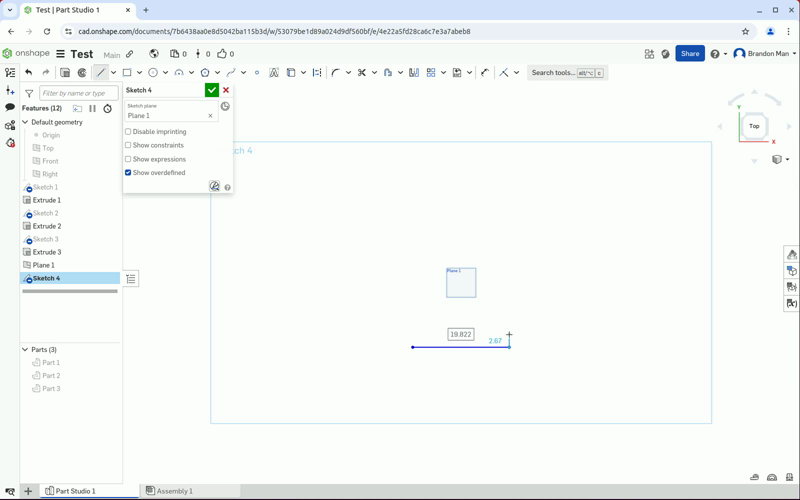
key_up(shift)
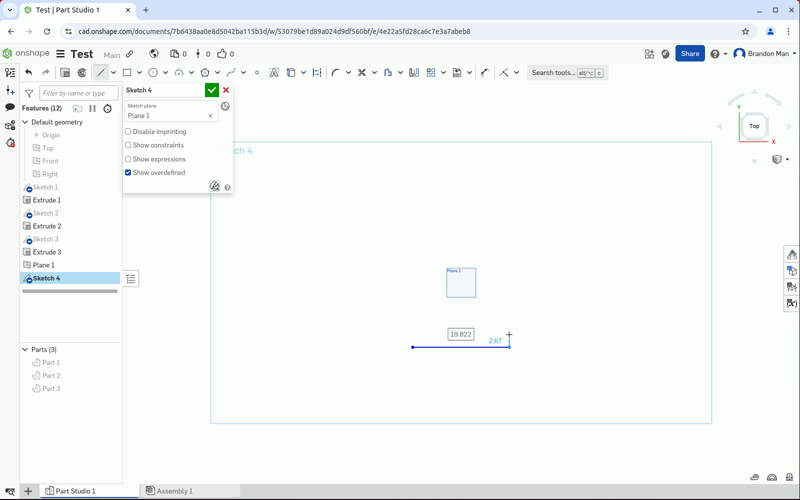
key_down(shift)
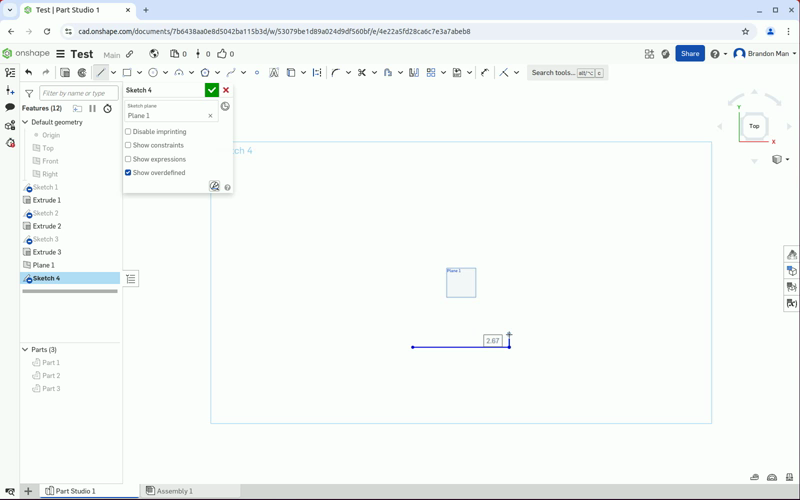
mouse_move(412, 334)
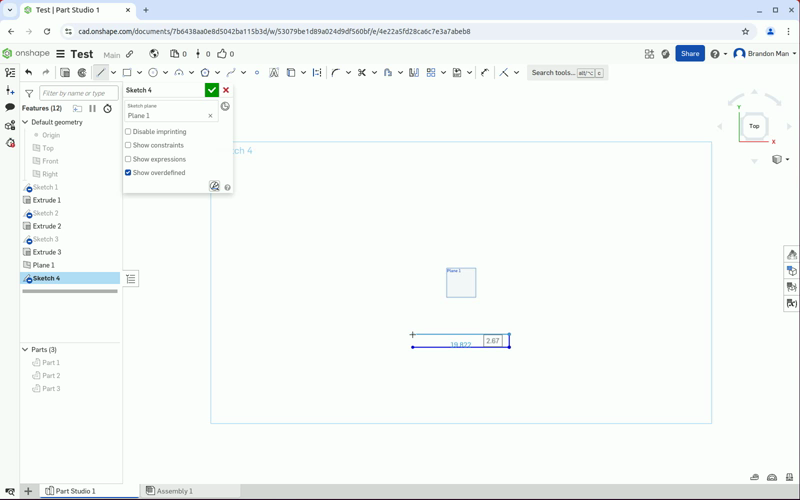
click(412, 334)
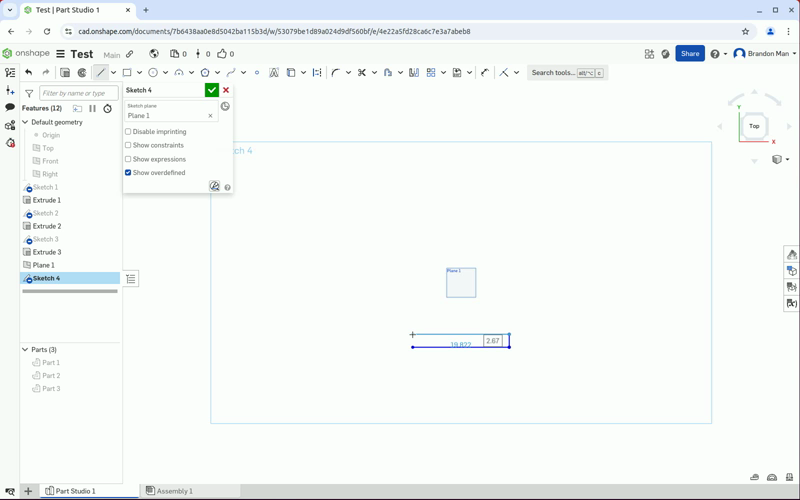
key_up(shift)
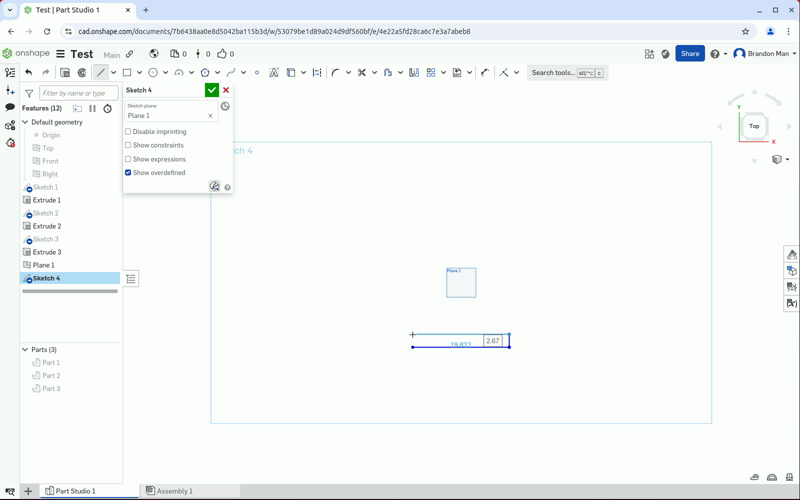
mouse_move(442, 334)
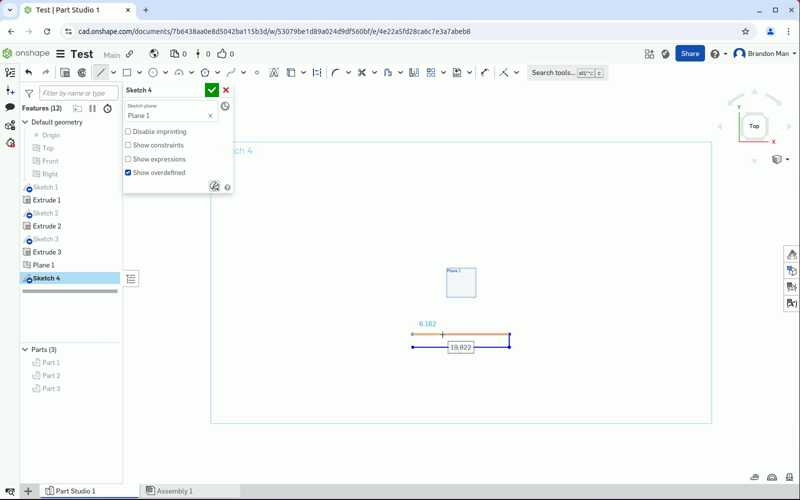
key_down(shift)
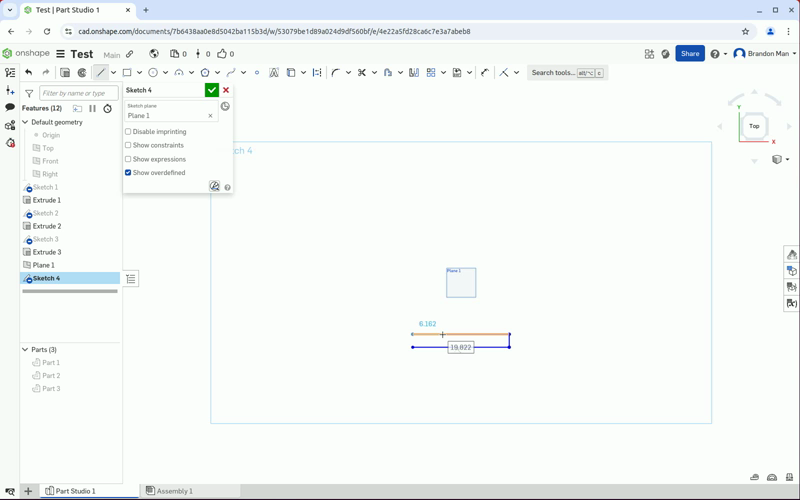
mouse_move(412, 347)
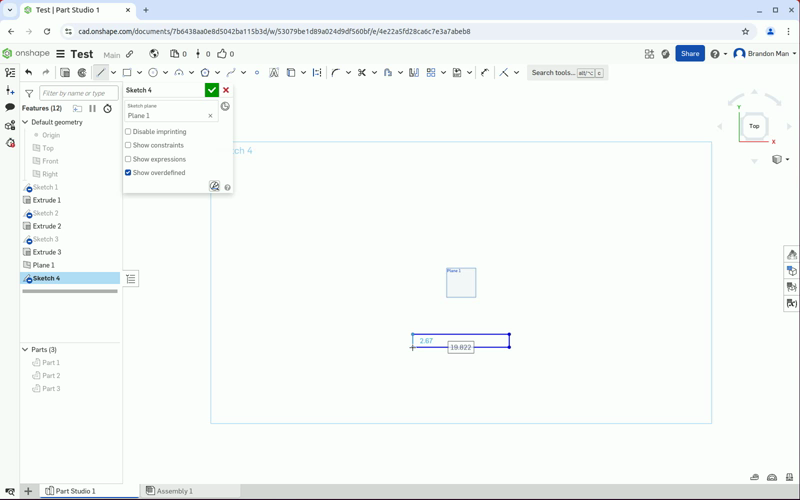
key_up(shift)
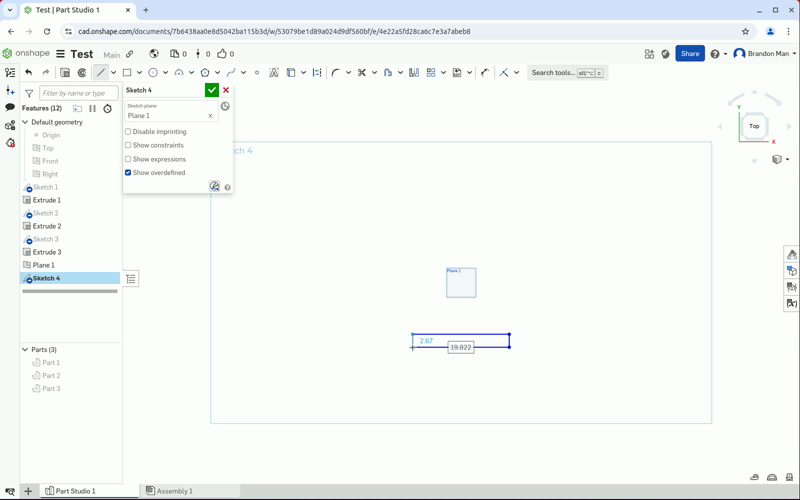
click(412, 347)
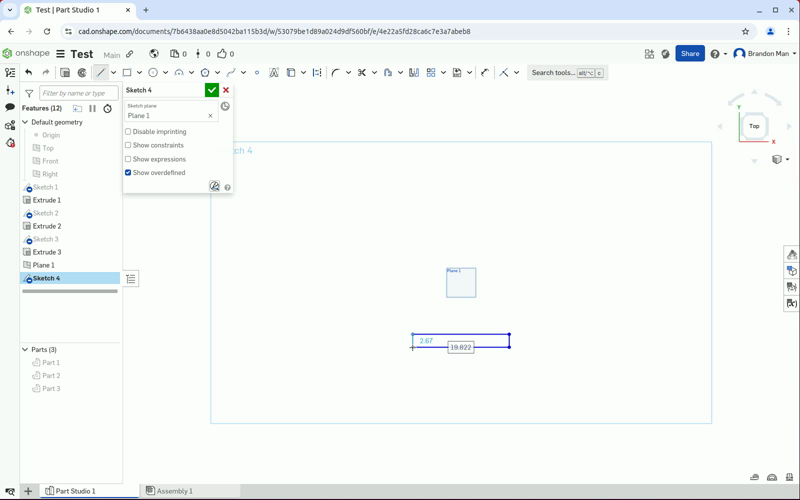
key(esc)
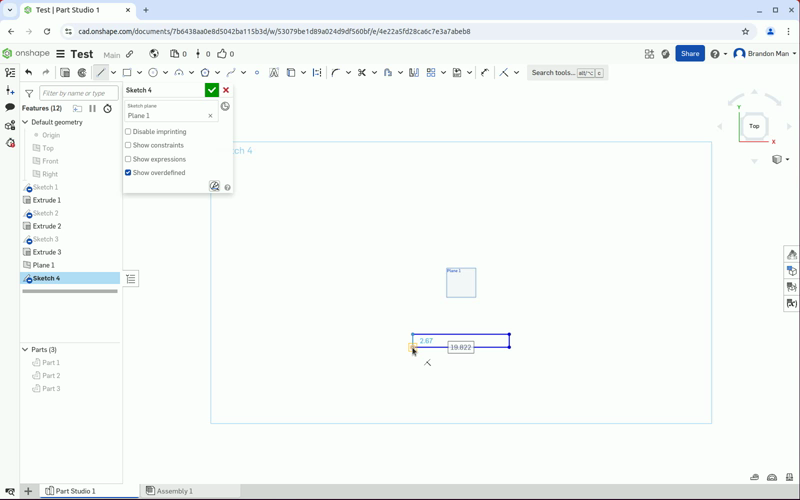
mouse_move(487, 337)
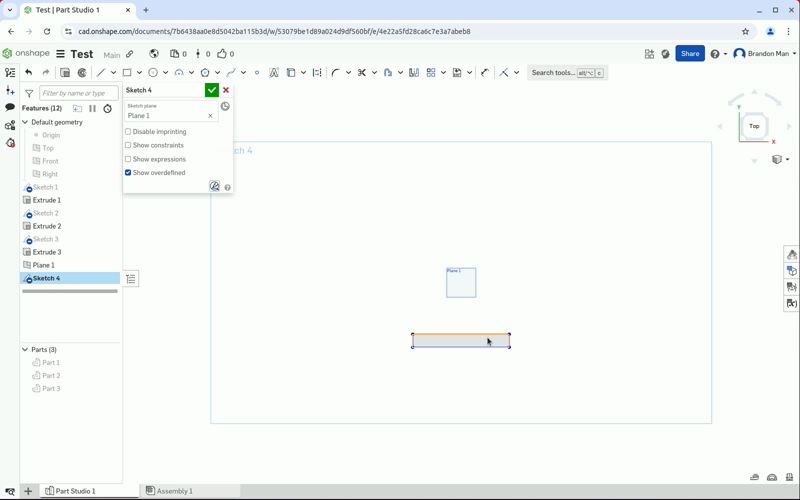
scroll(6)
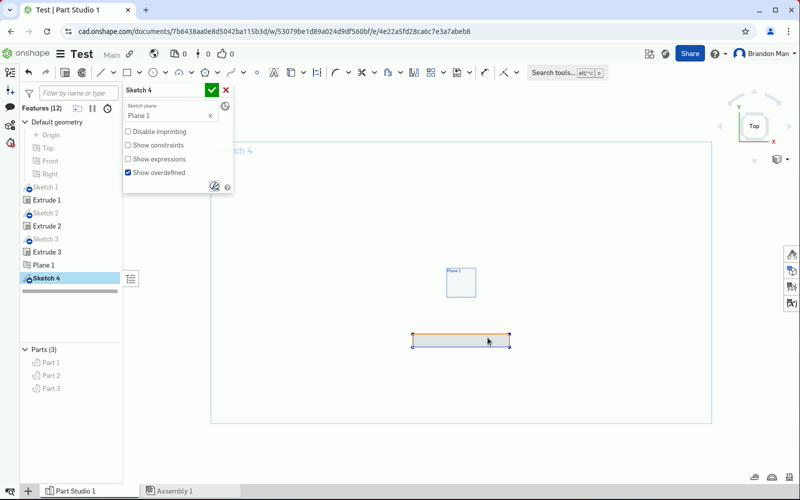
scroll(6)
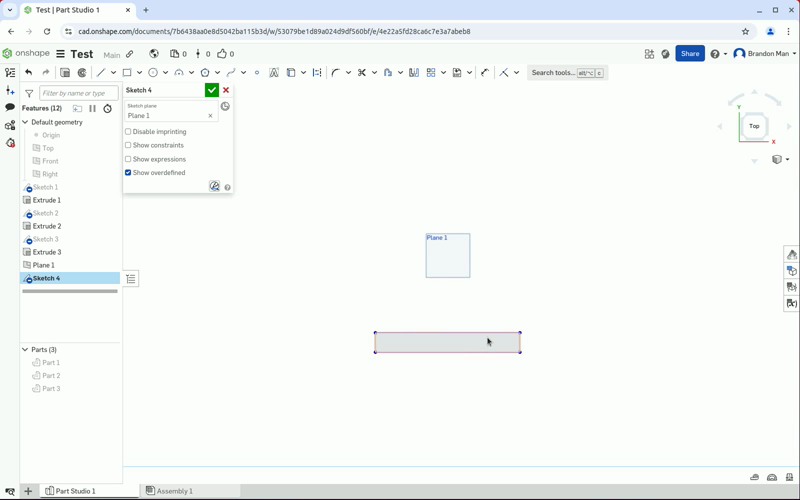
scroll(6)
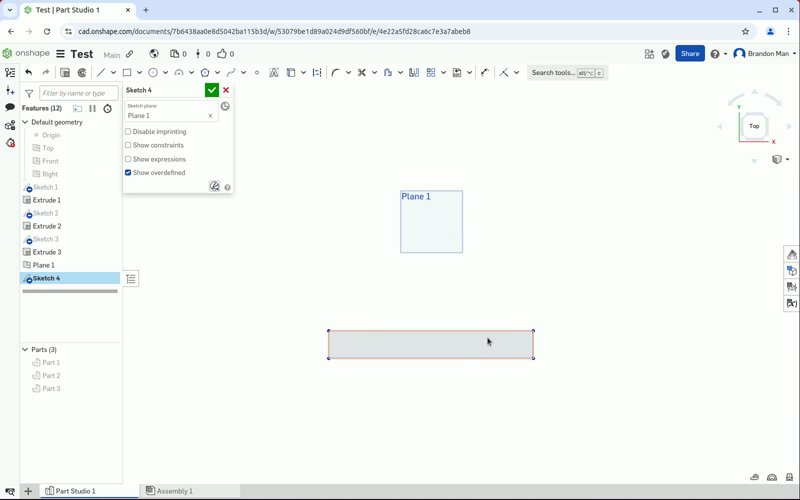
scroll(6)
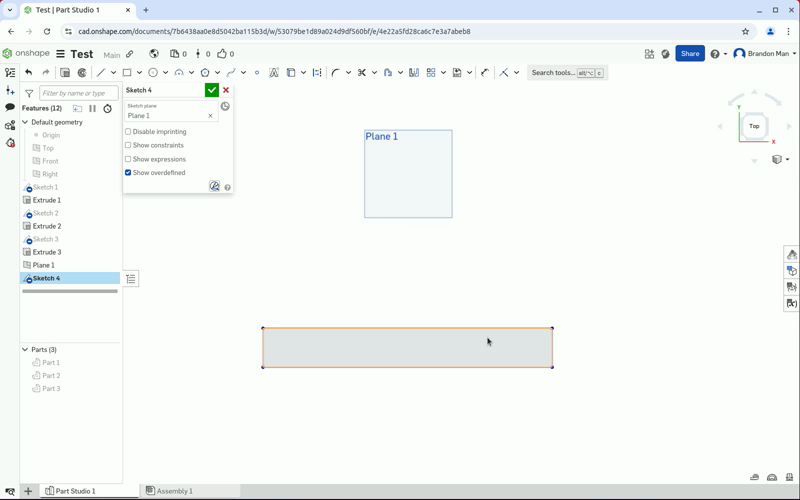
scroll(6)
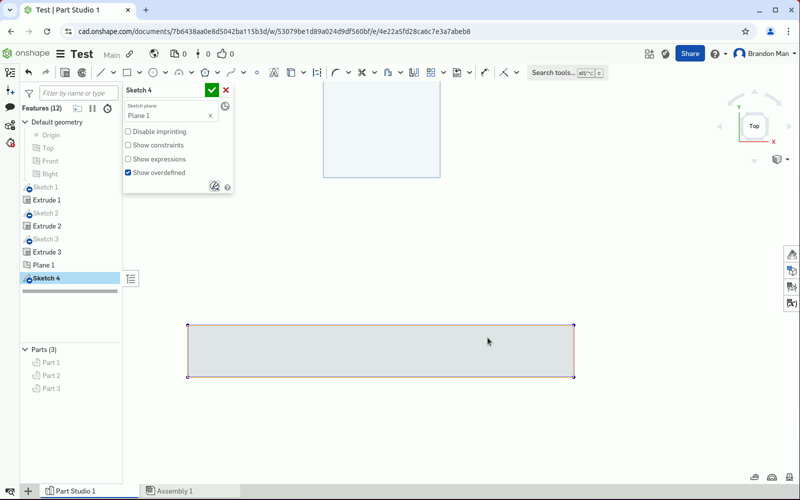
scroll(6)
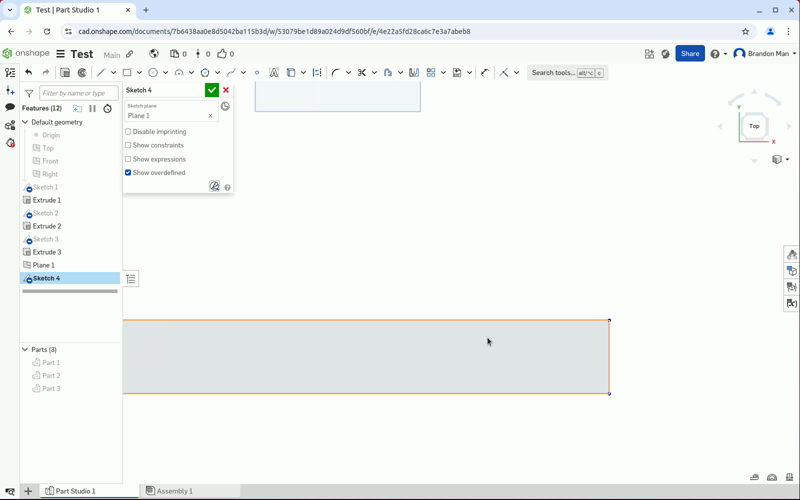
scroll(6)
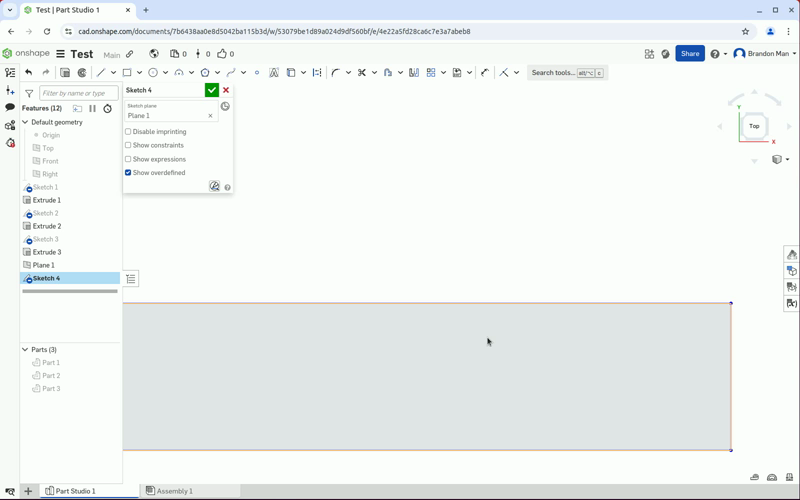
click(487, 337)
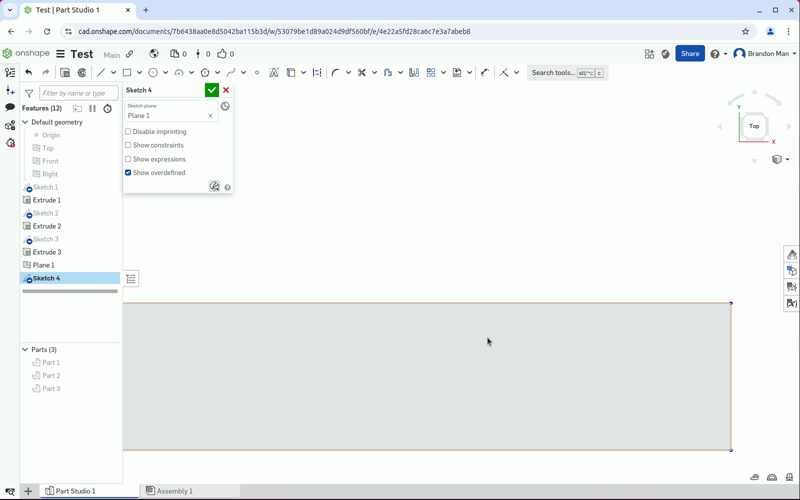
scroll(-6)
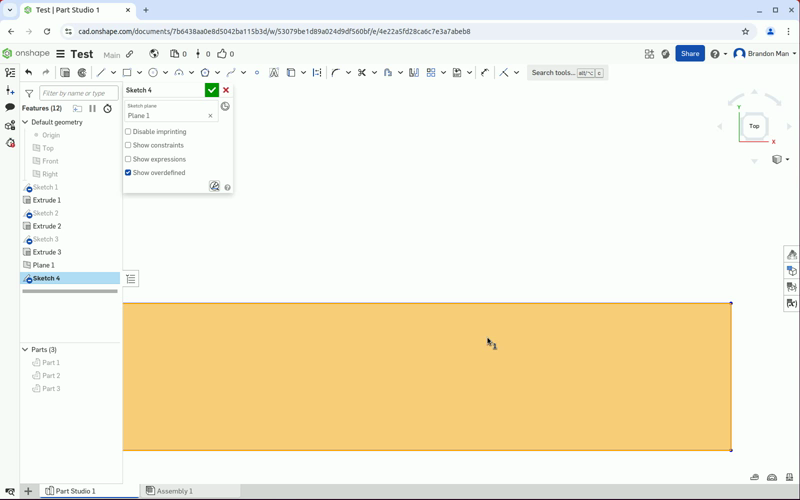
scroll(-6)
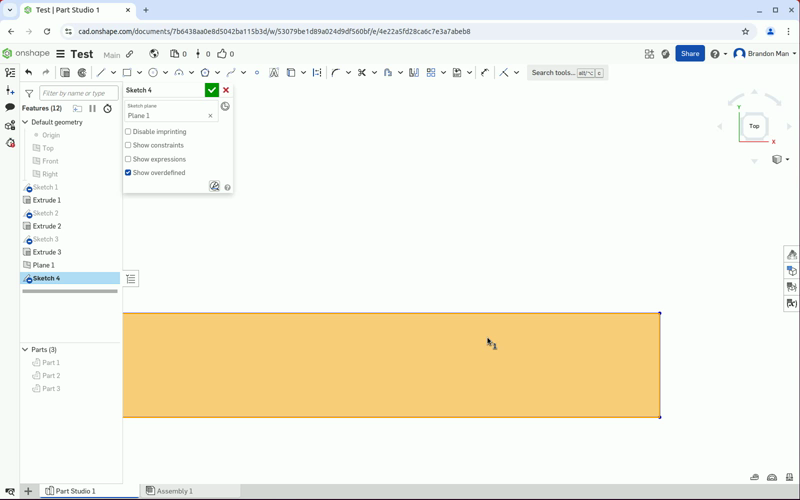
scroll(-6)
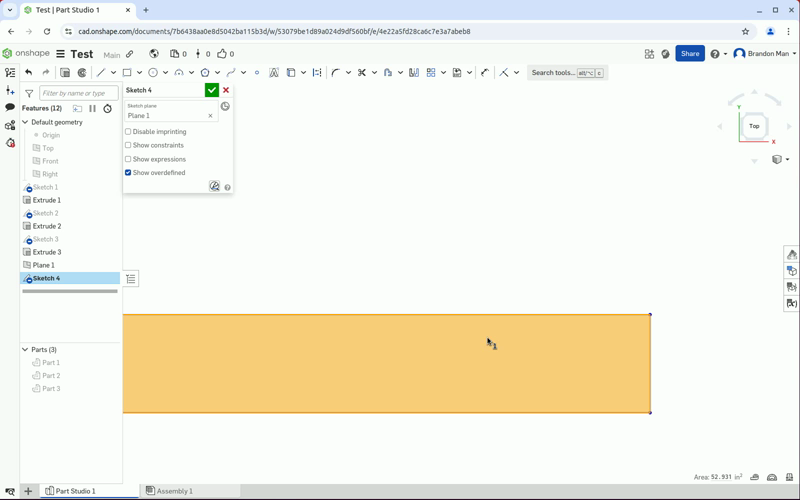
scroll(-6)
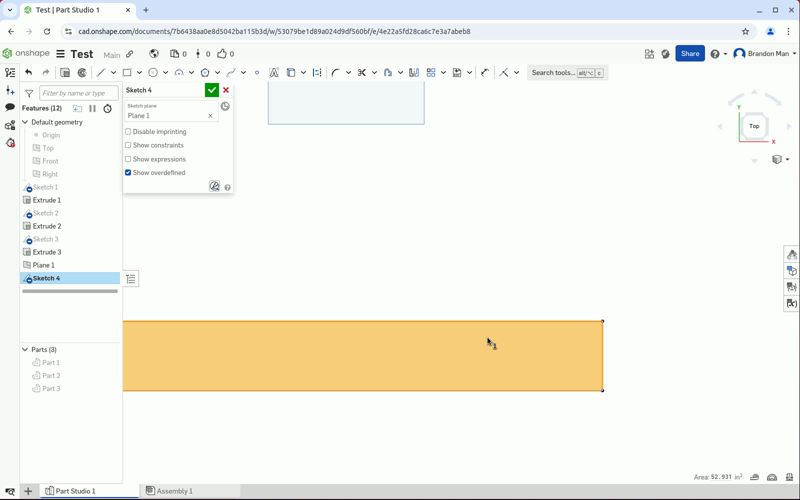
scroll(-6)
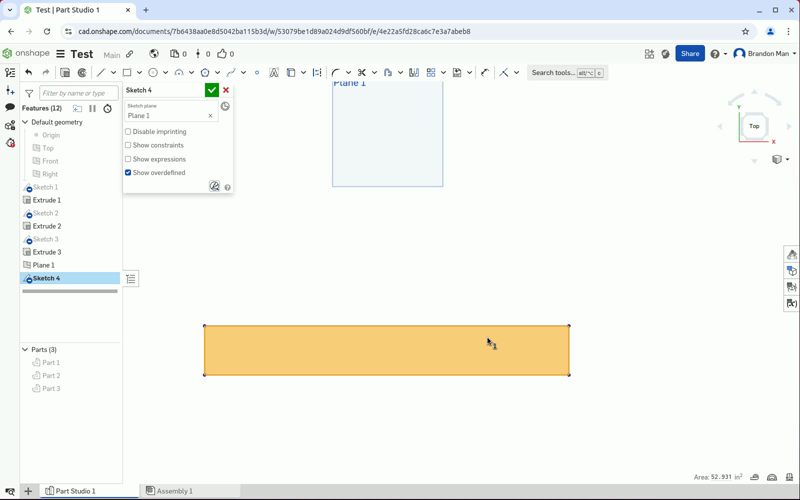
scroll(-6)
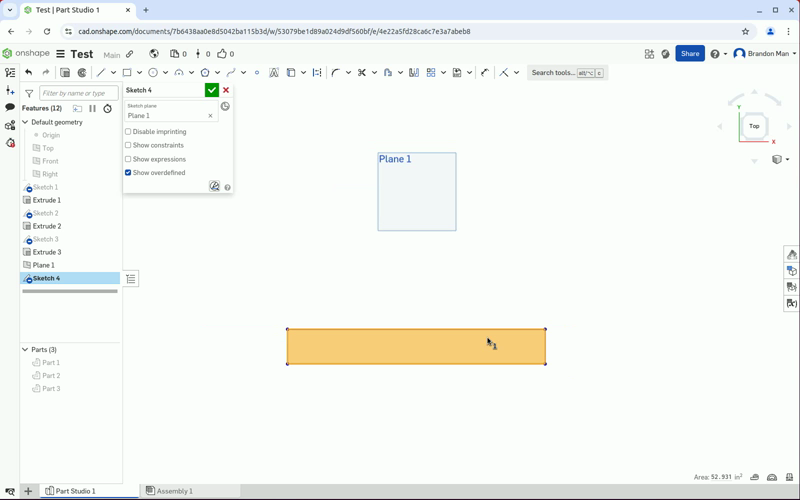
scroll(-6)
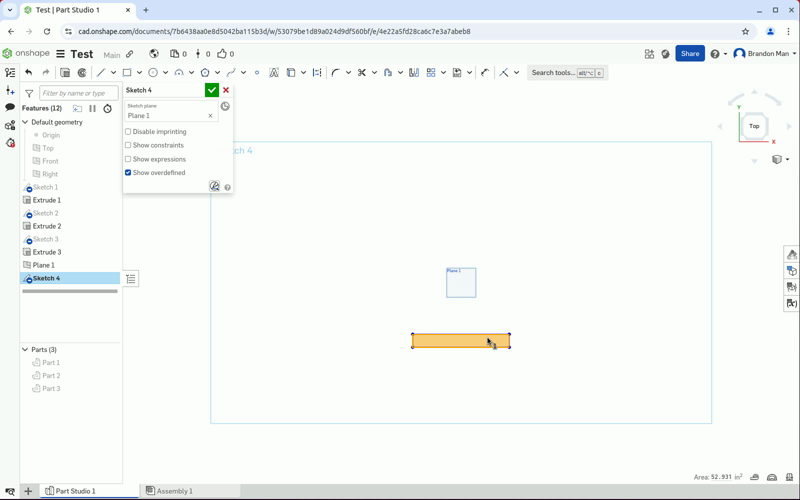
mouse_move(73, 352)
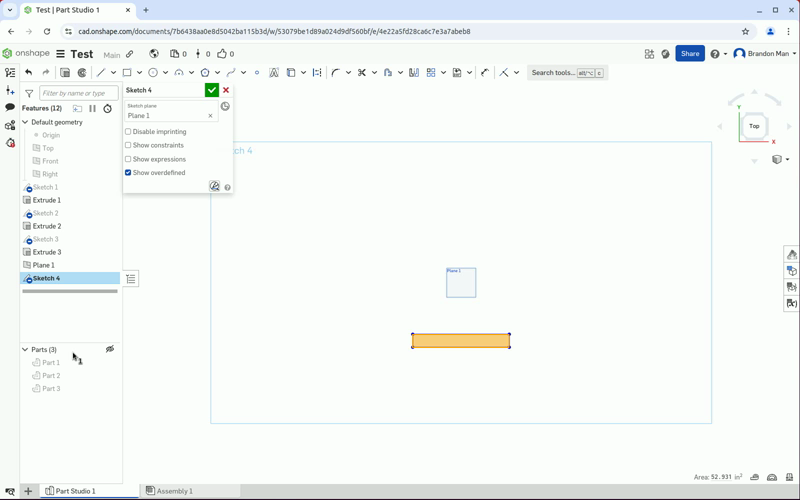
key(shift+y)
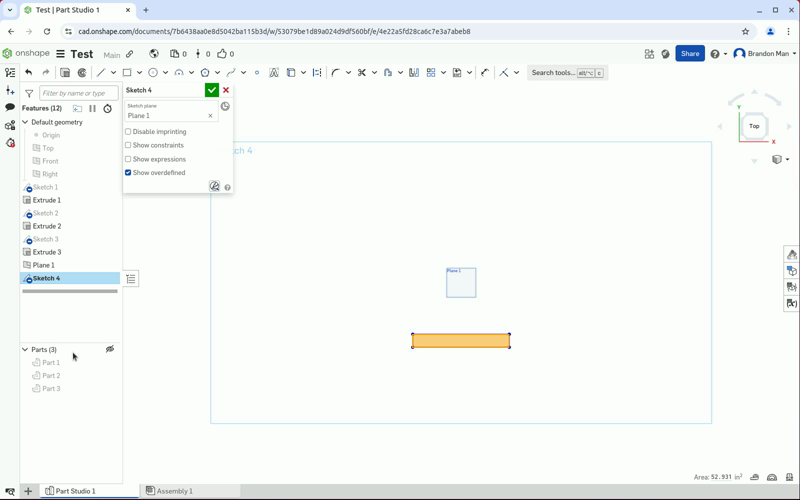
key(shift+e)
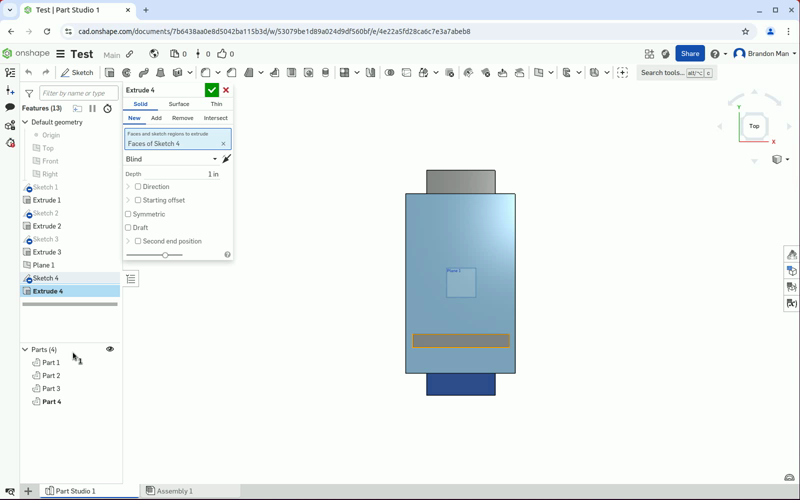
mouse_move(143, 106)
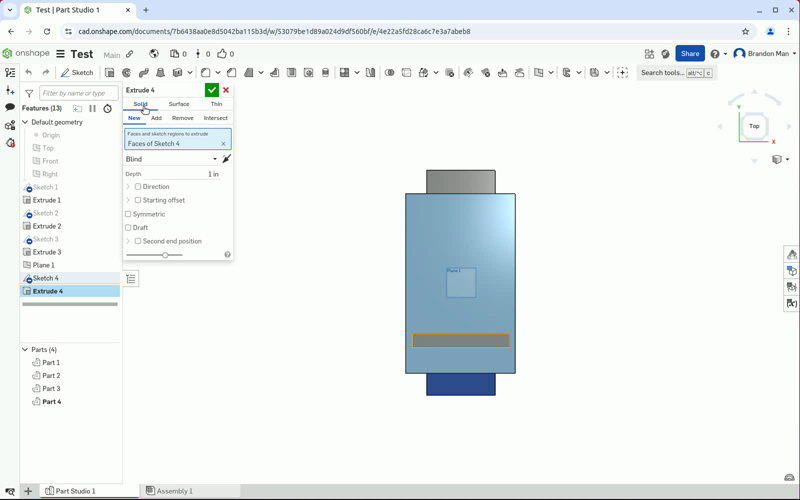
click(143, 106)
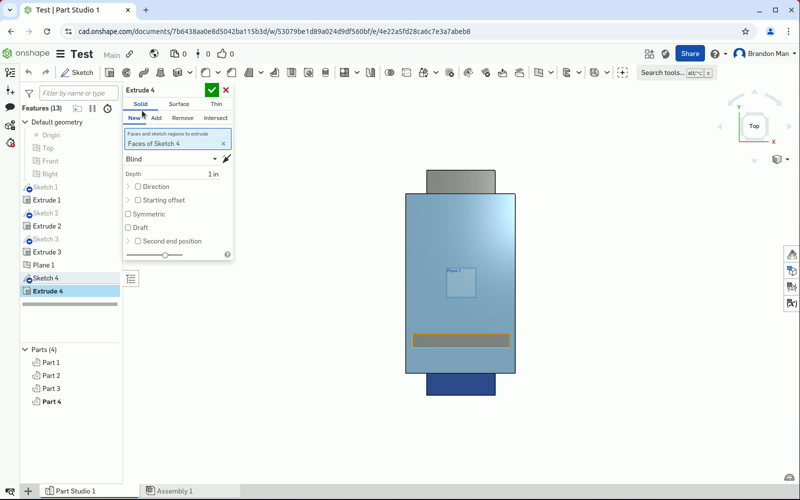
mouse_move(137, 120)
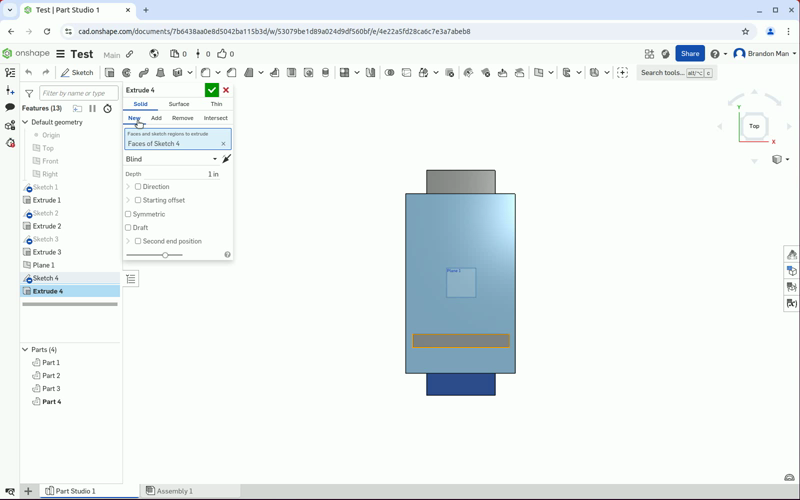
click(137, 120)
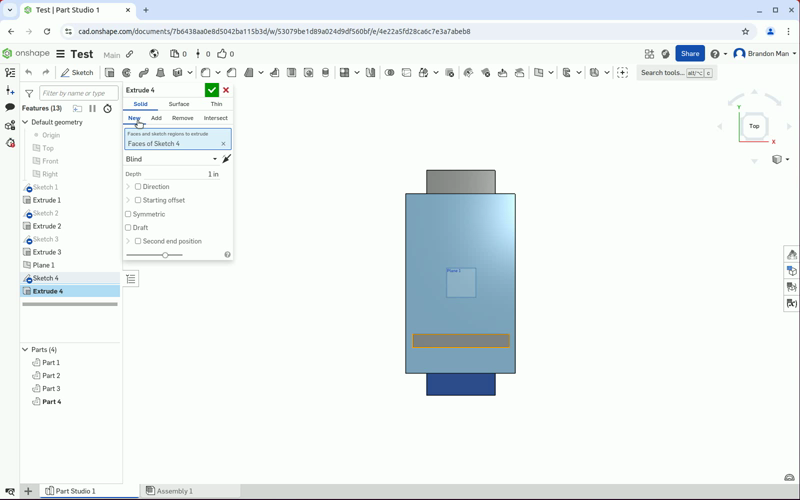
key(tab, 4)
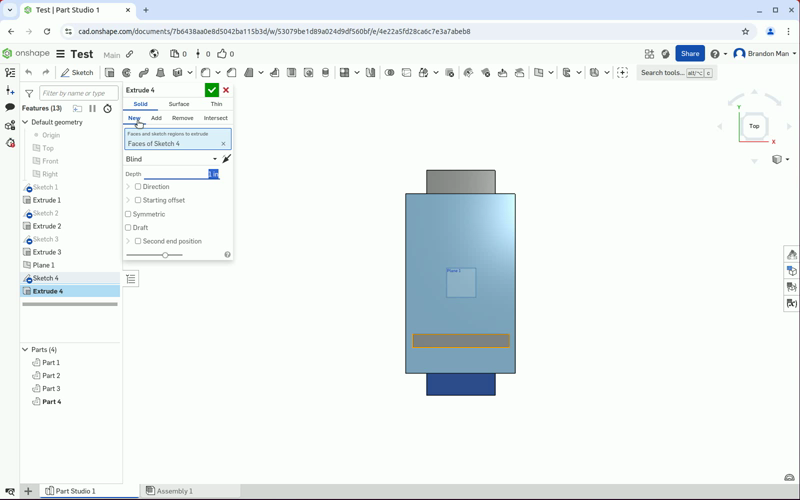
text(0.241)
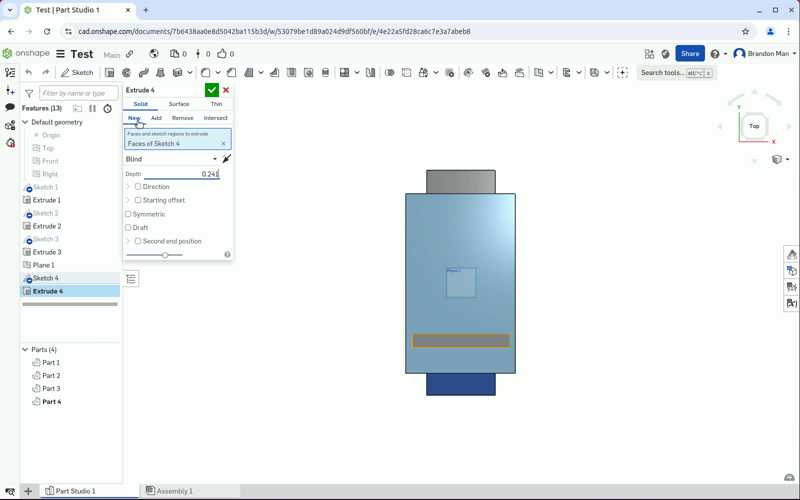
key(enter)
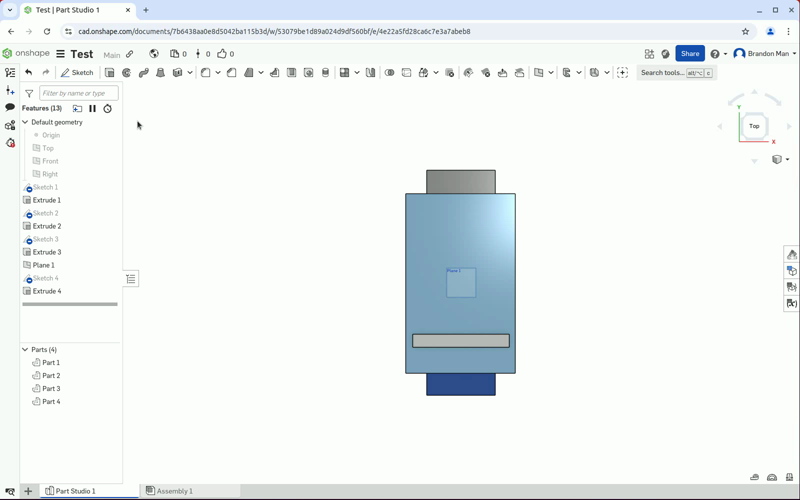
key(shift+h)
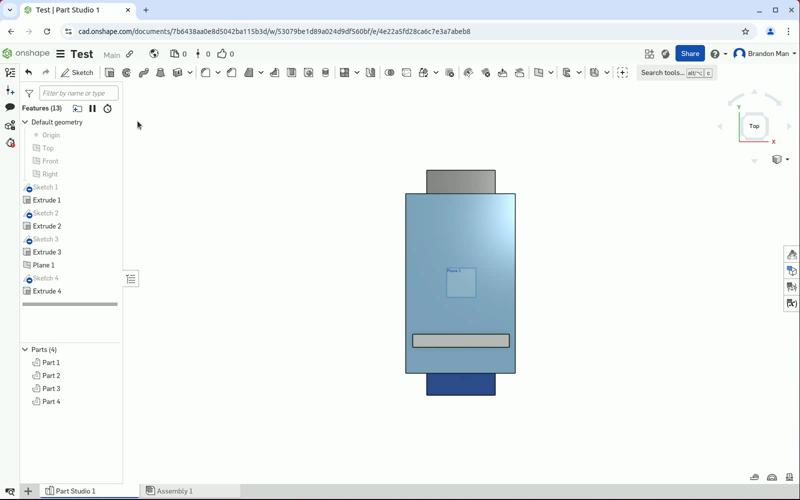
key(shift+h)
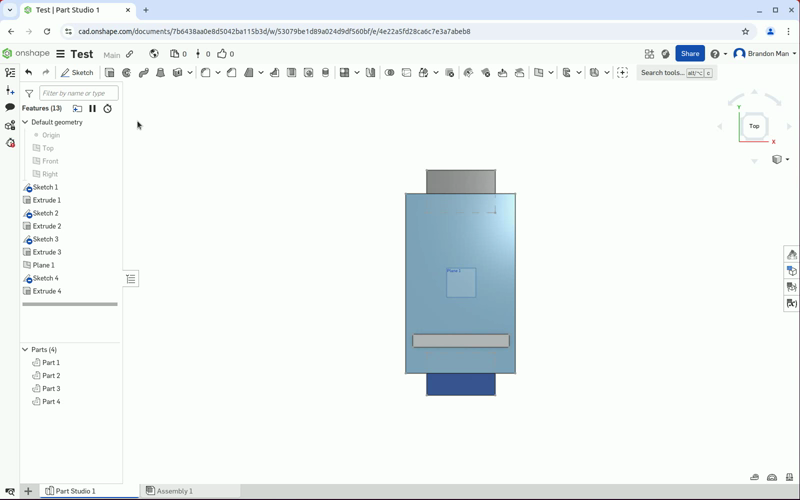
key(shift+7)
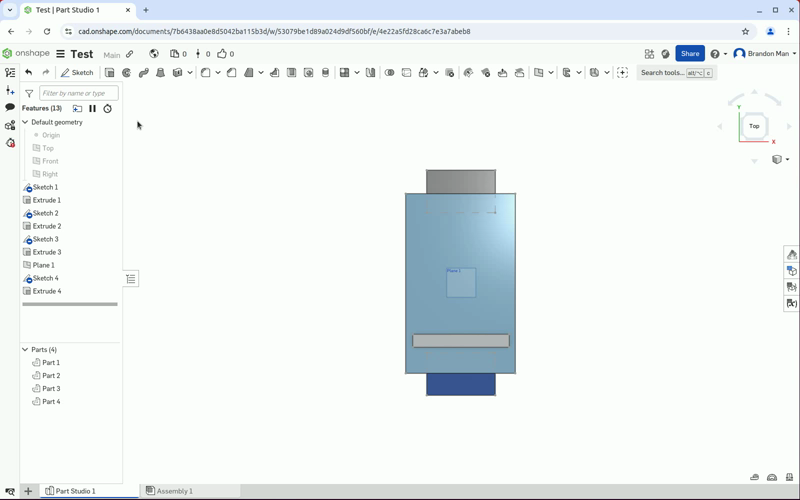
key(up, 3)
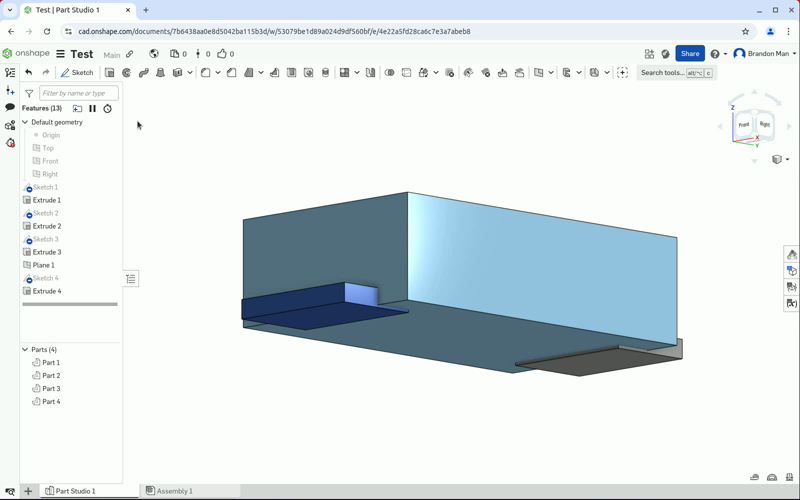
key(left, 3)
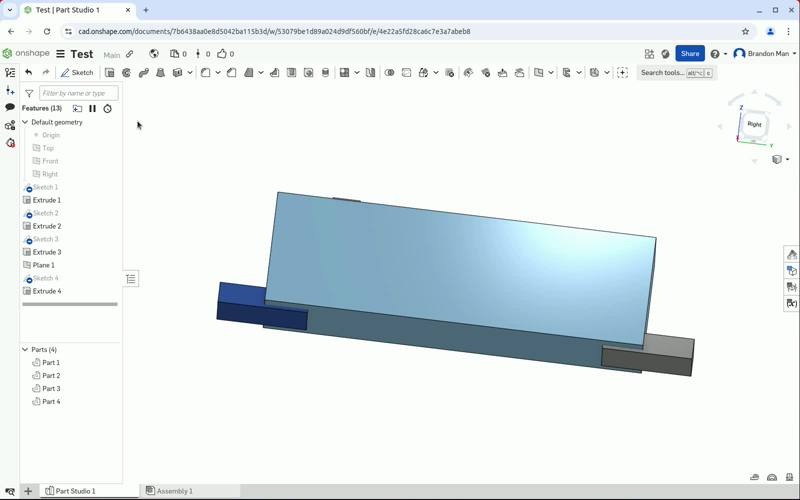
key(right, 3)
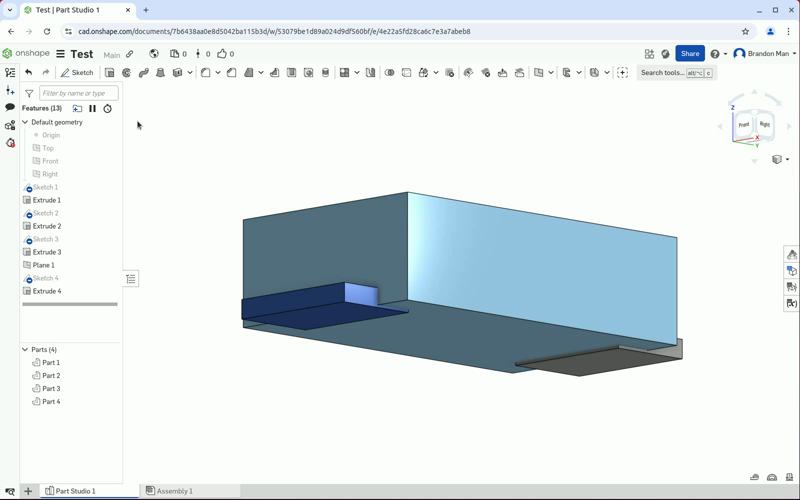
key(down, 3)
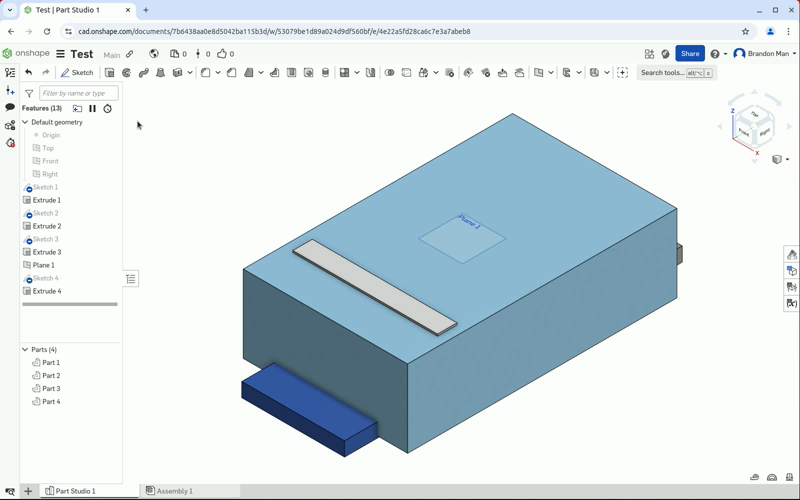
mouse_move(73, 189)
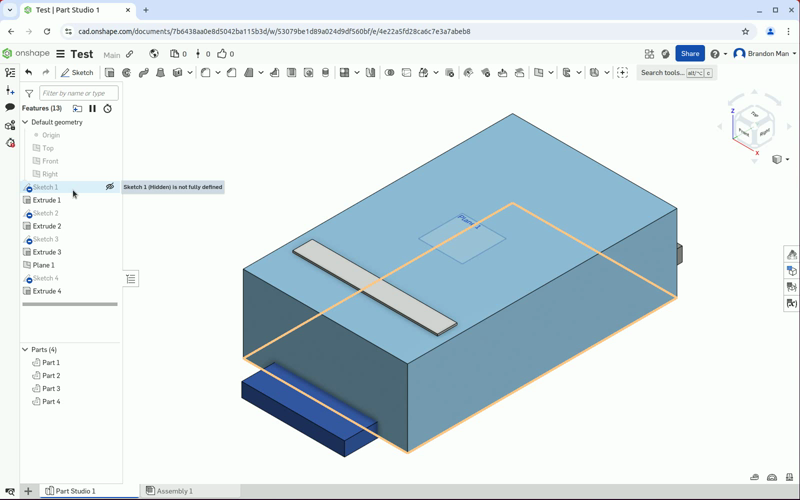
click(73, 189)